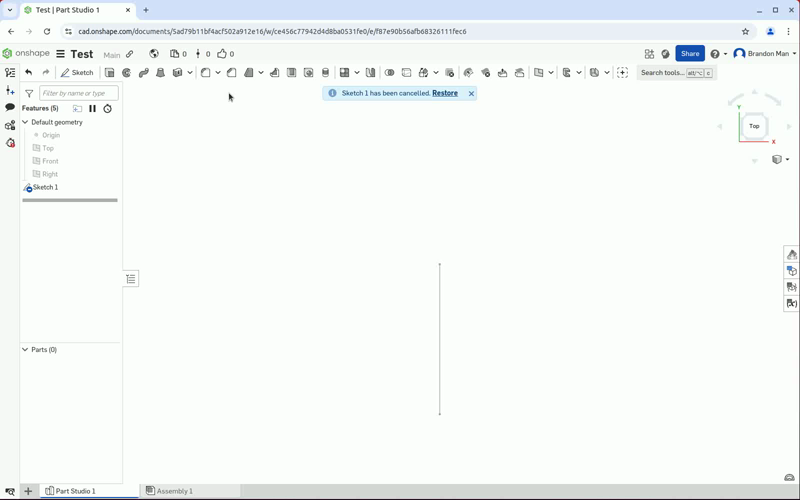
key(shift+h)
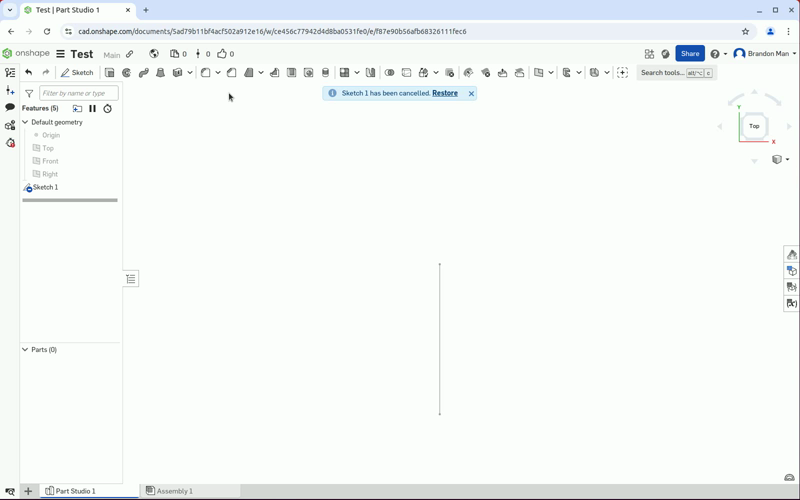
mouse_move(73, 352)
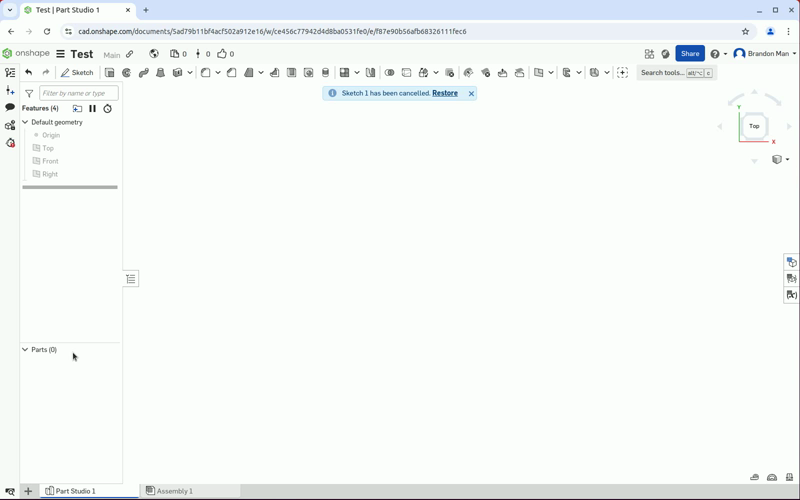
key(y)
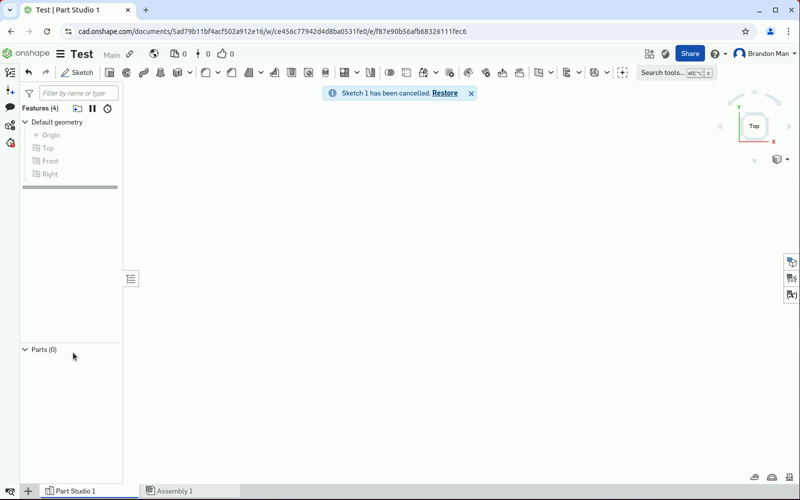
key(shift+p)
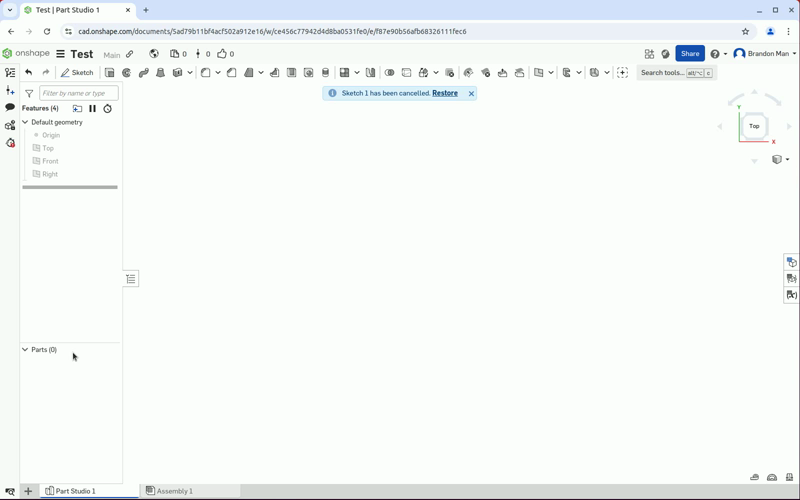
key(space)
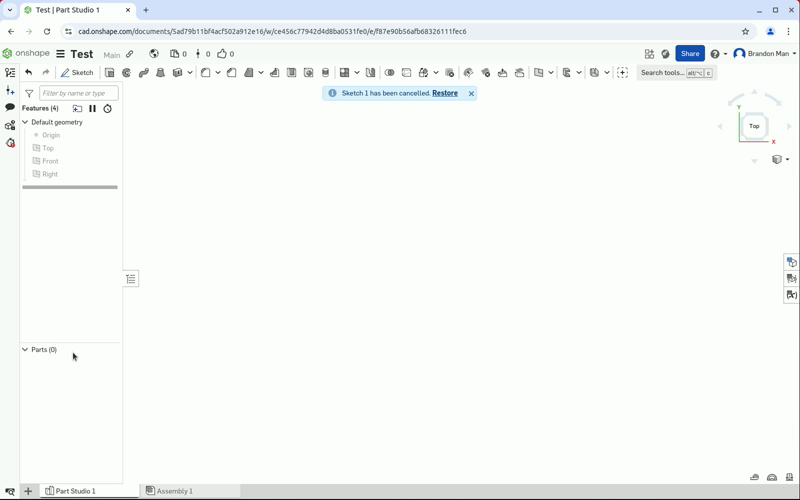
key_down(shift)
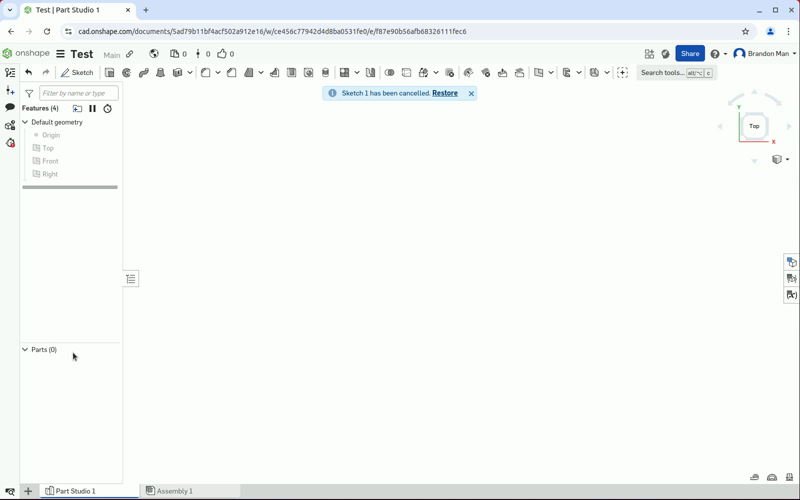
key(up)
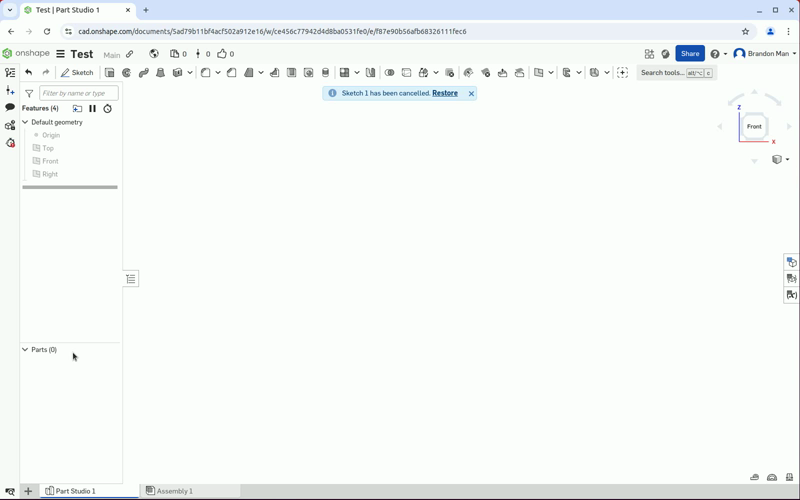
key_up(shift)
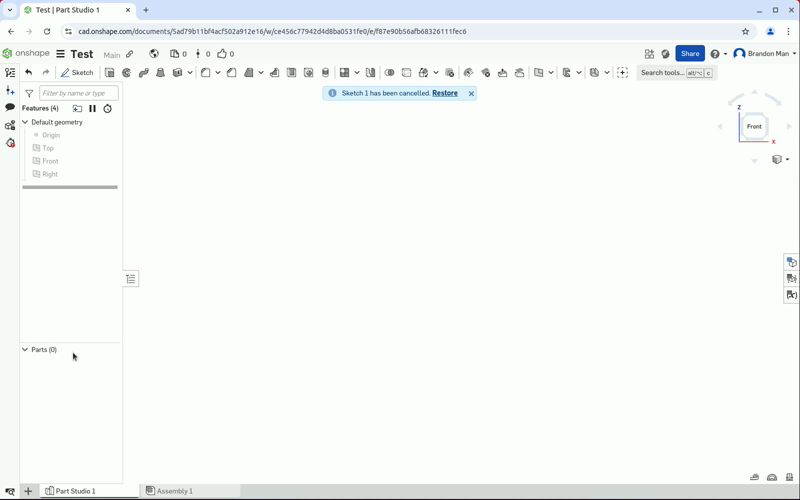
mouse_move(73, 352)
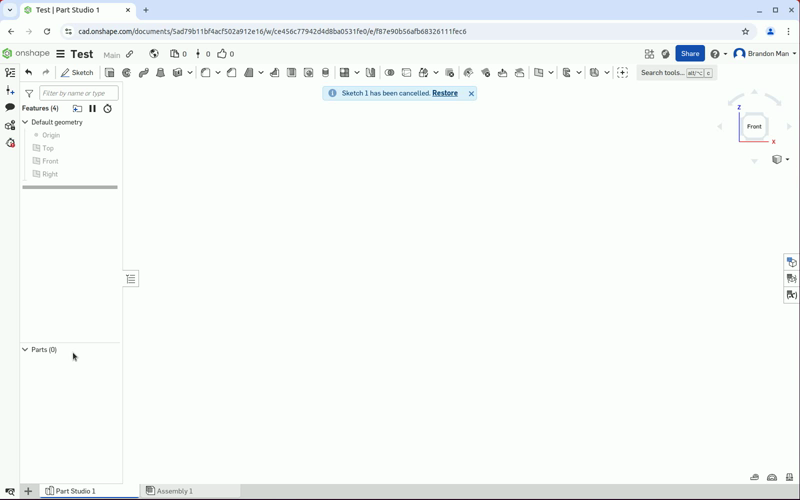
key(shift+y)
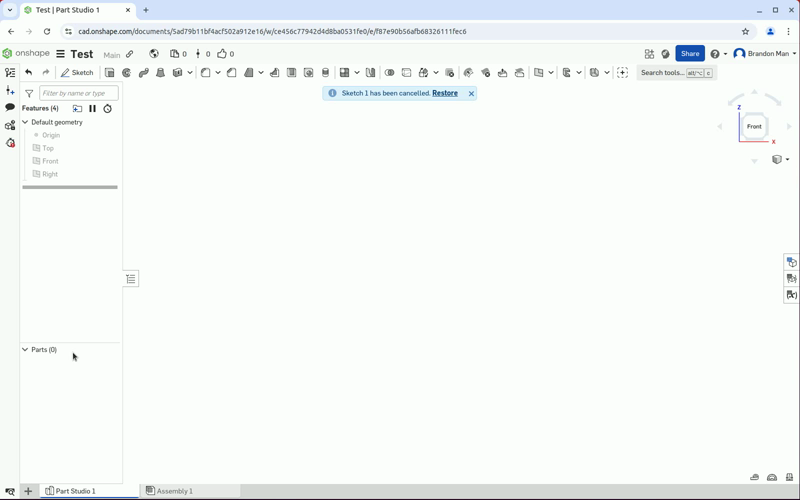
key(shift+s)
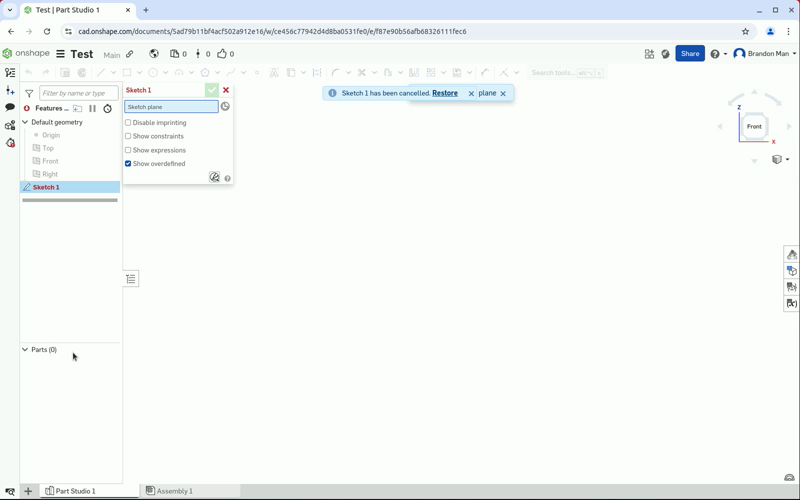
mouse_move(73, 163)
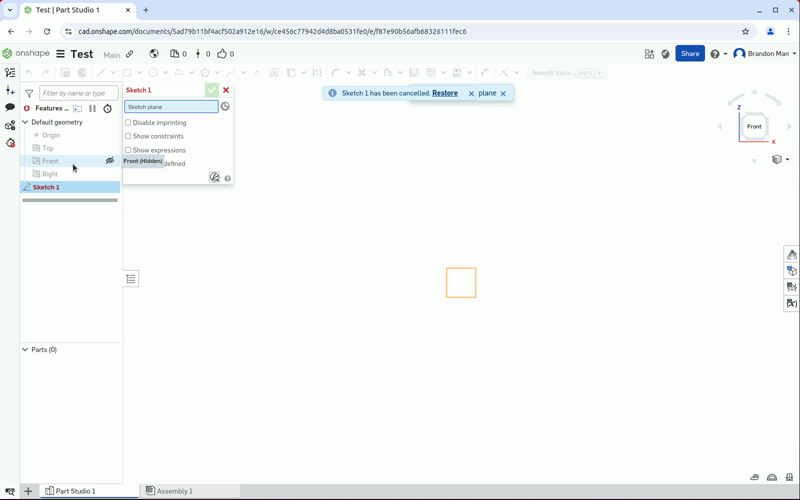
click(73, 163)
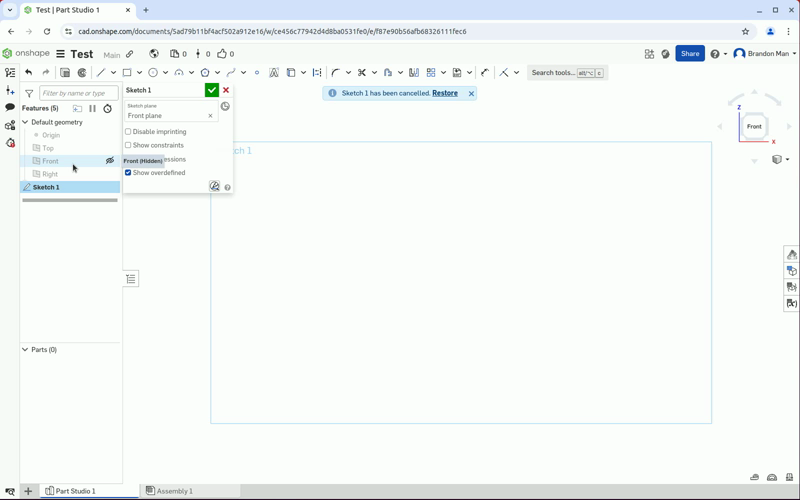
mouse_move(73, 352)
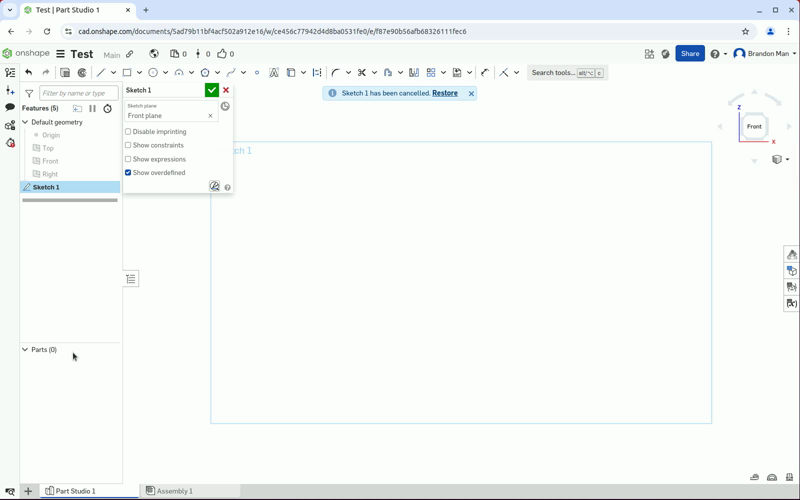
key(y)
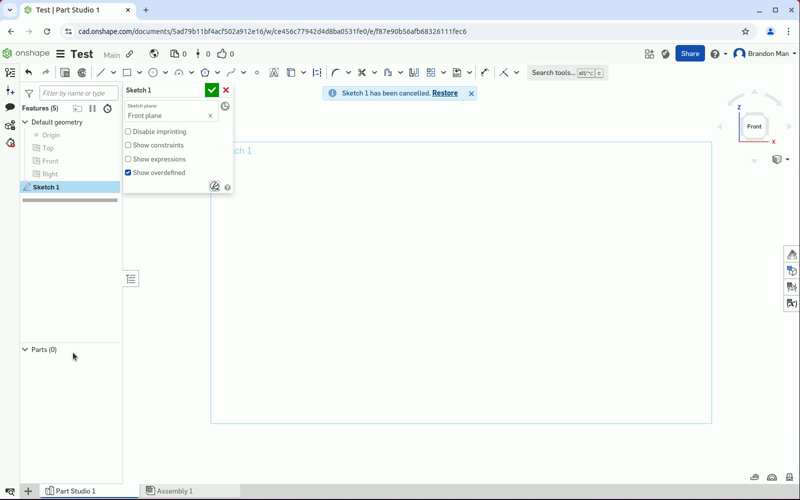
key(l)
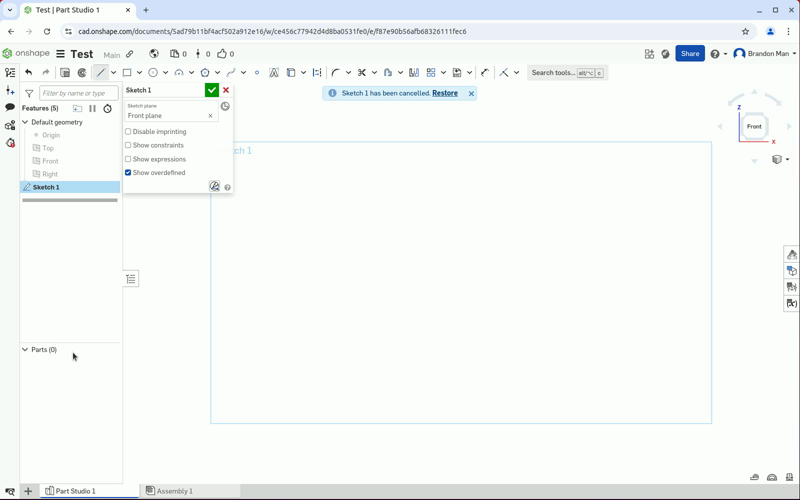
key_down(shift)
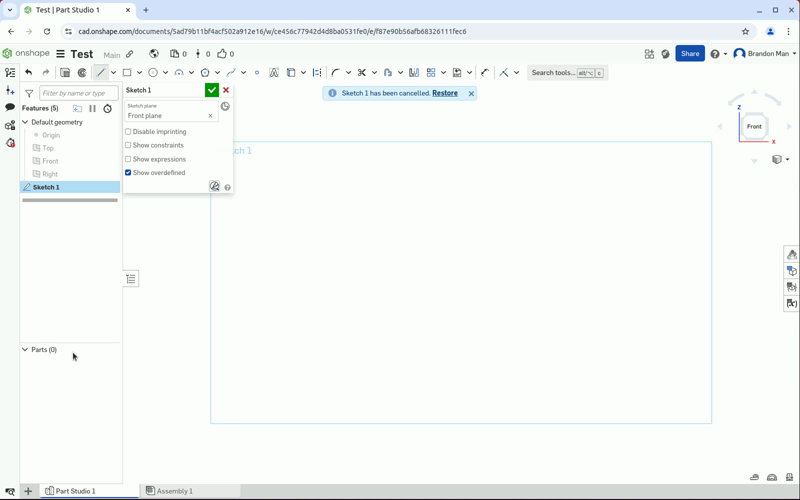
mouse_move(460, 255)
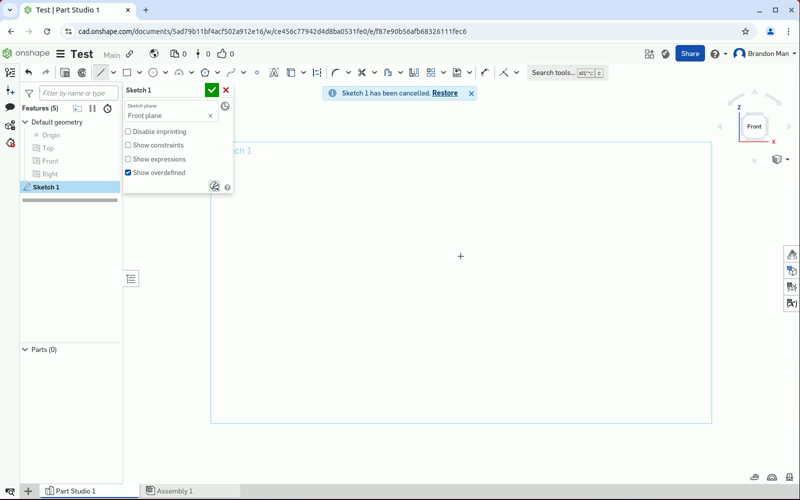
click(460, 255)
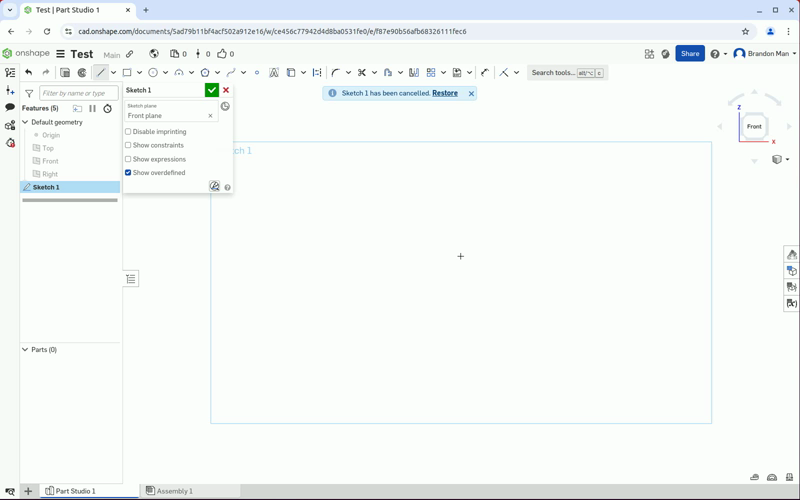
key_up(shift)
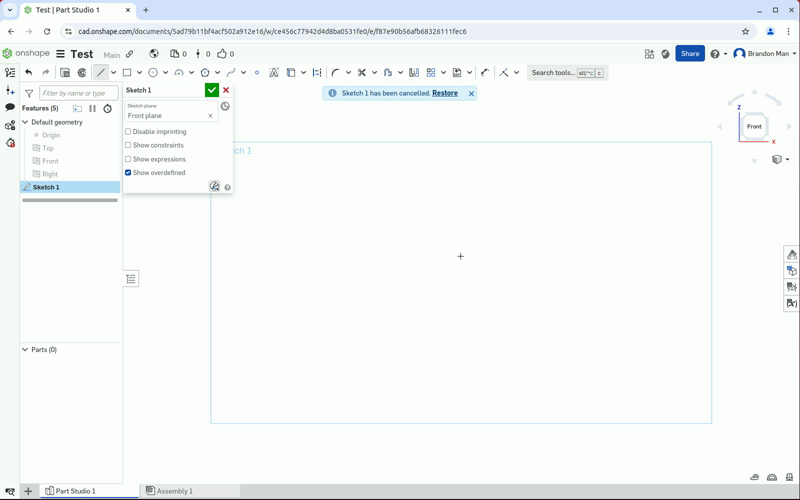
key_down(shift)
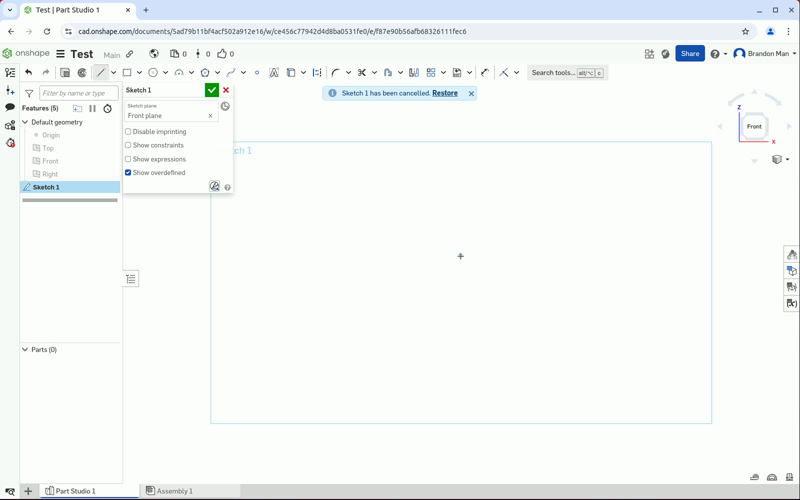
mouse_move(490, 255)
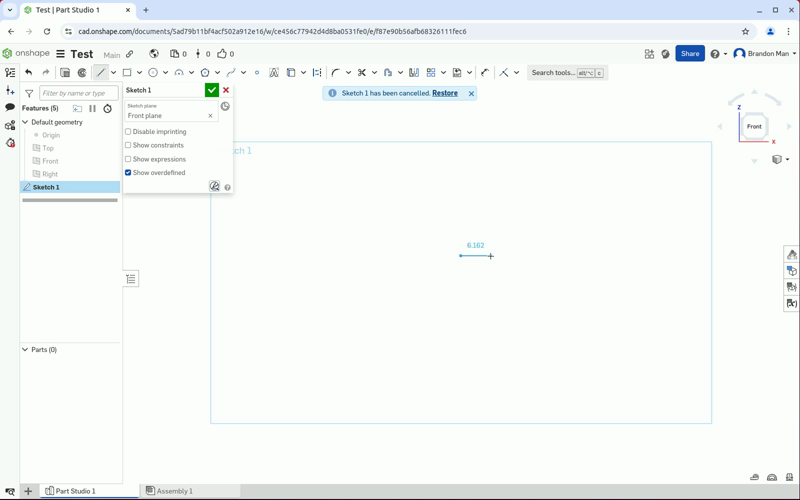
mouse_move(489, 284)
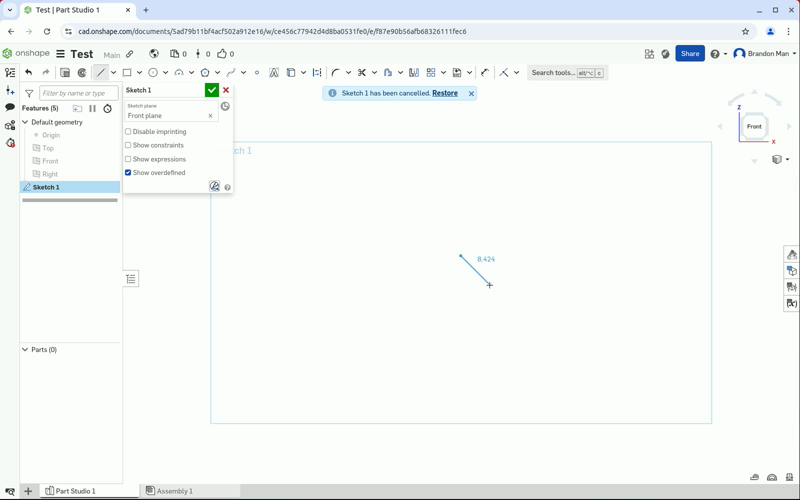
click(489, 284)
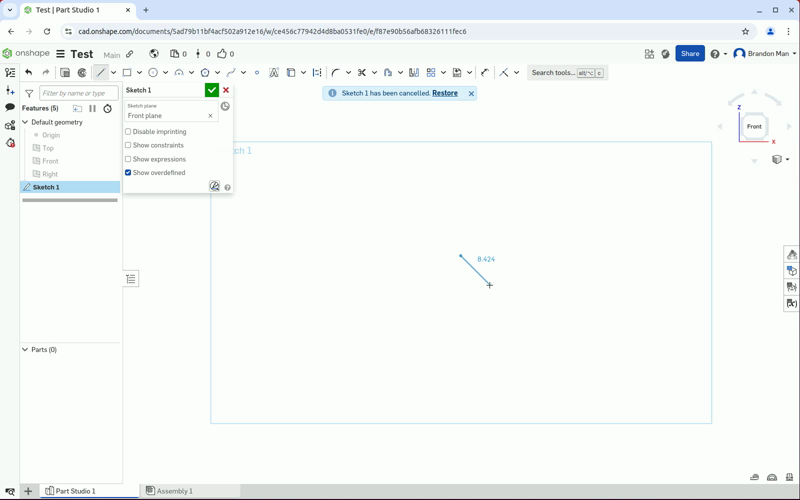
key_up(shift)
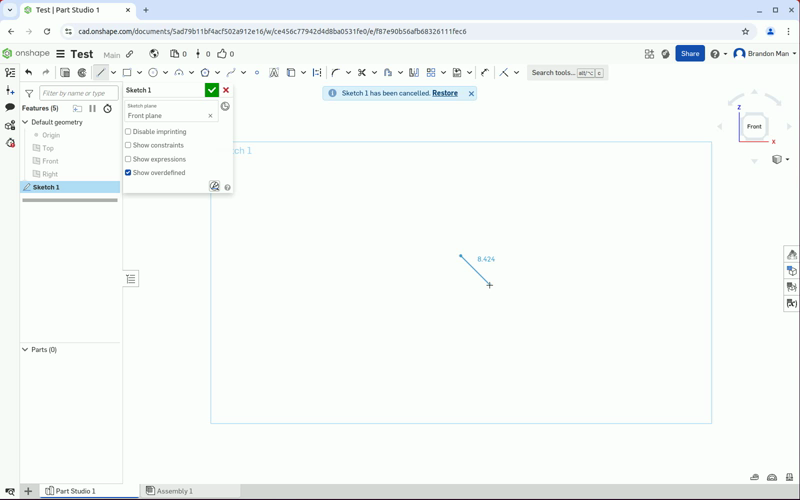
key_down(shift)
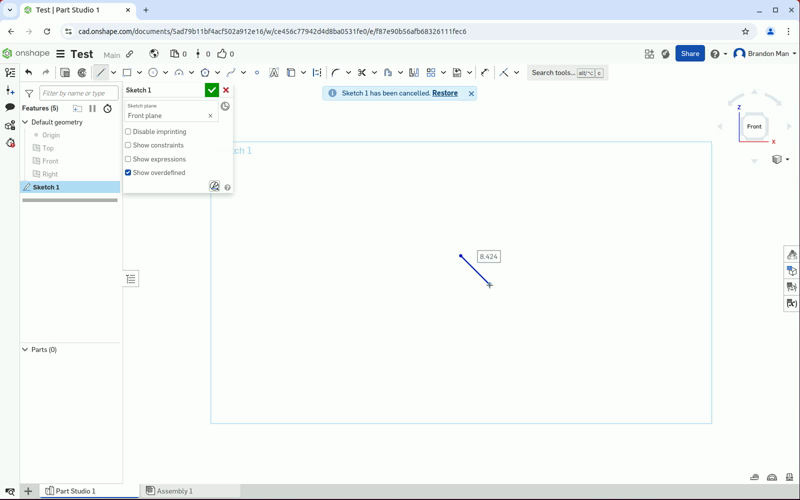
mouse_move(519, 284)
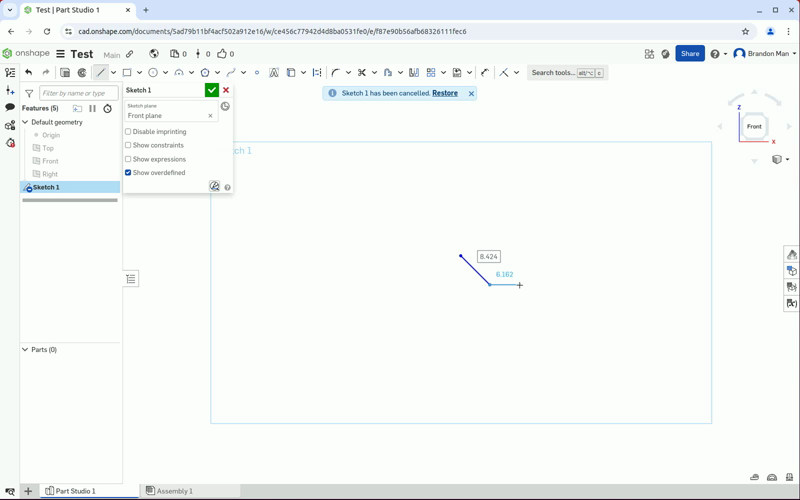
mouse_move(517, 255)
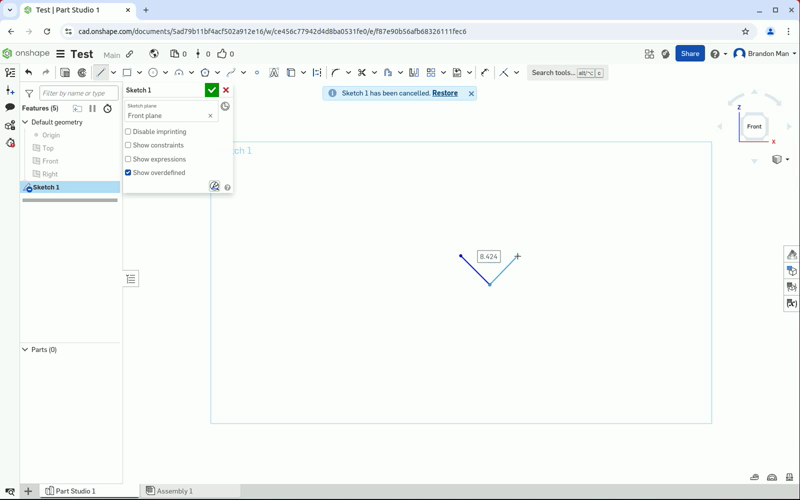
click(517, 255)
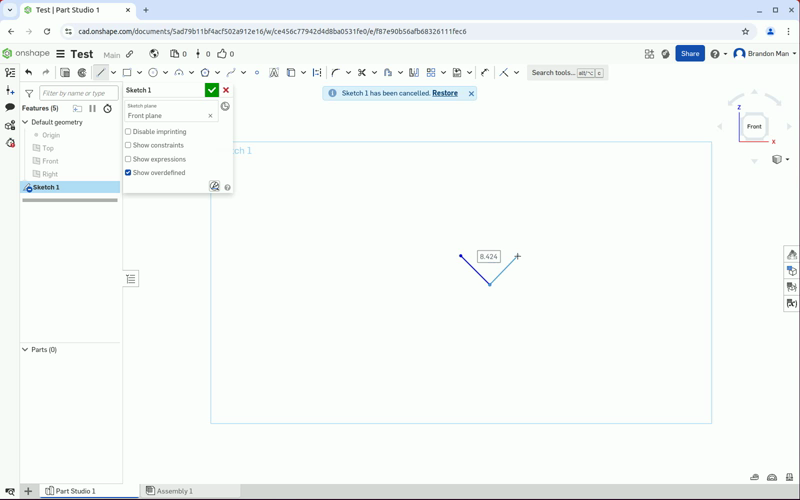
key_up(shift)
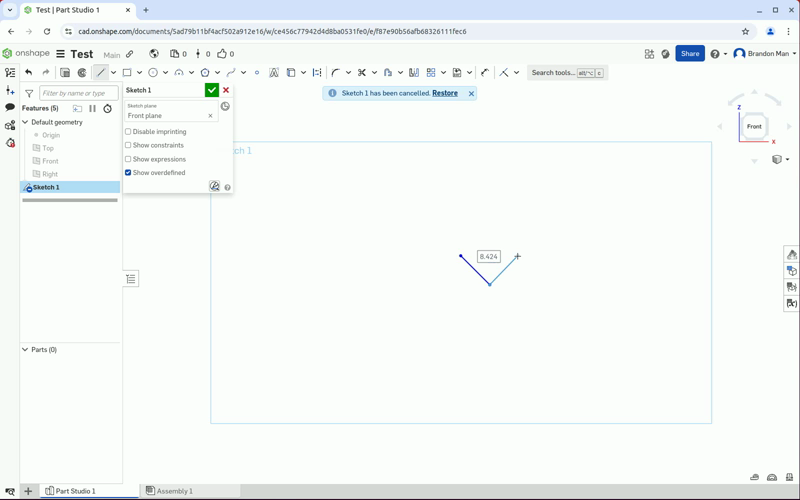
key_down(shift)
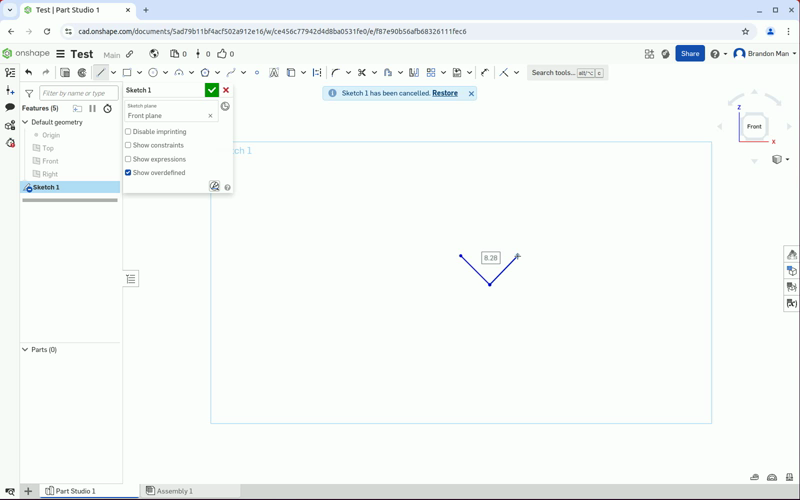
mouse_move(547, 255)
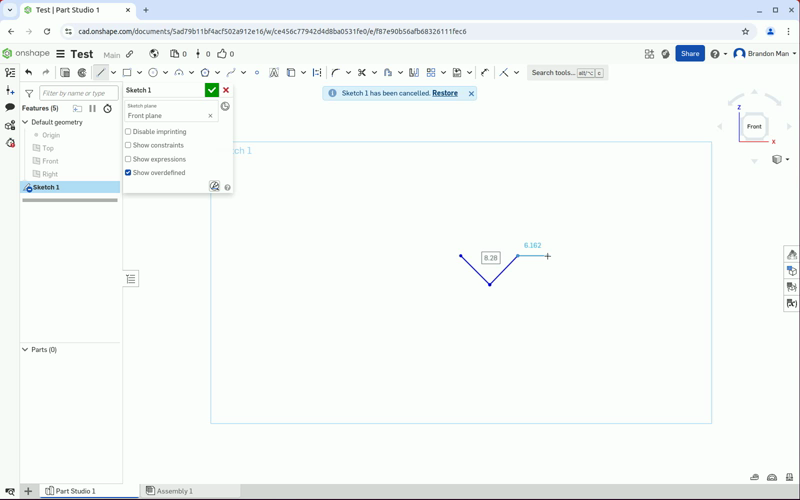
mouse_move(517, 198)
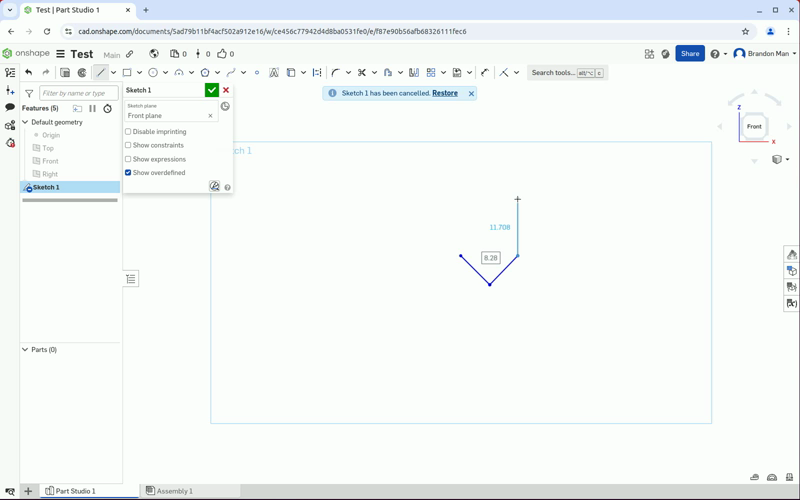
click(517, 198)
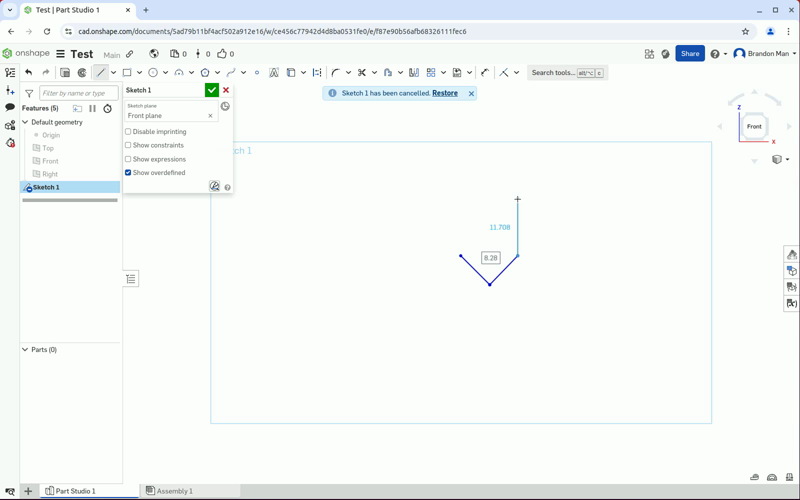
key_up(shift)
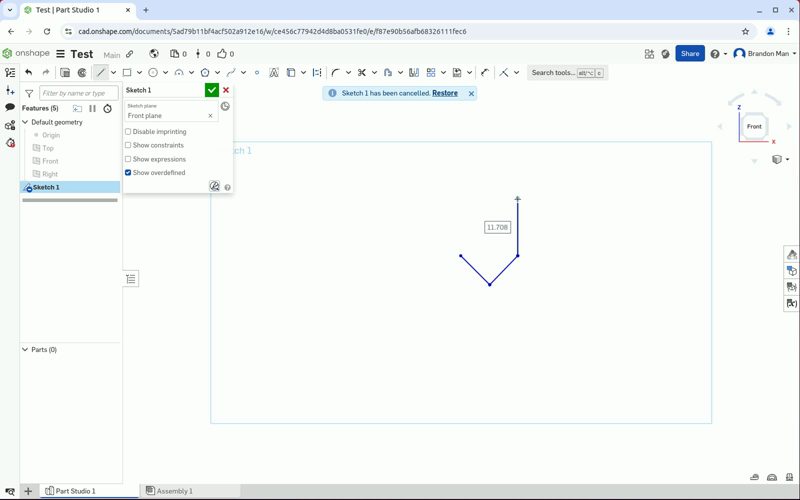
key_down(shift)
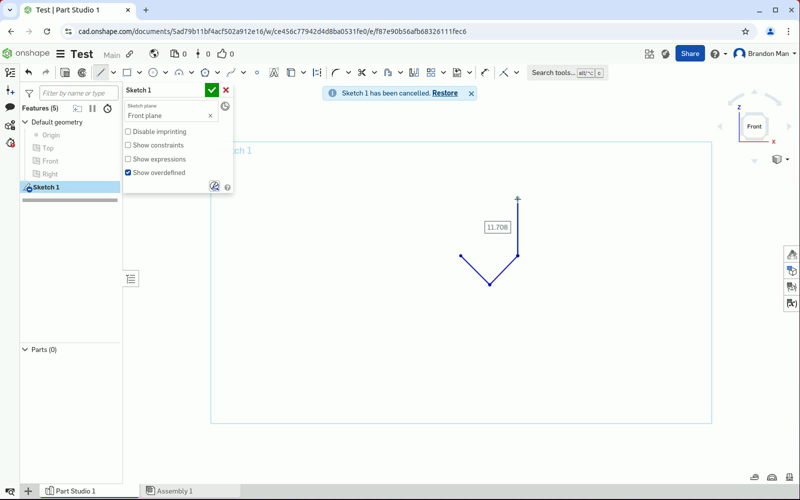
mouse_move(547, 198)
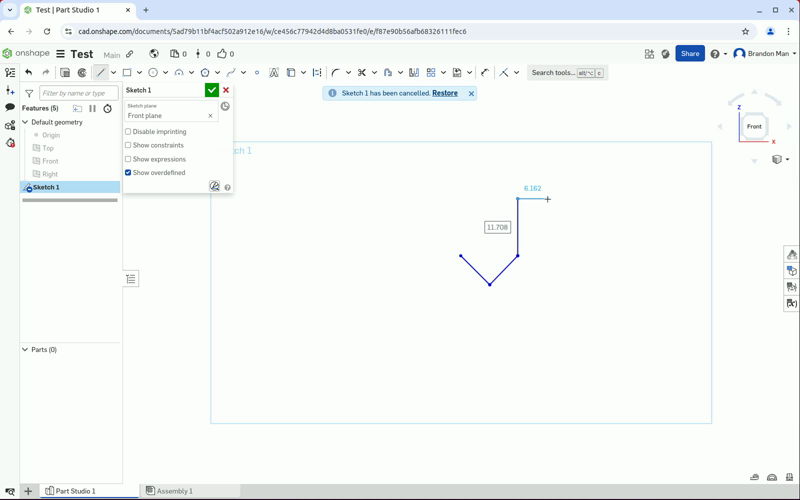
mouse_move(489, 170)
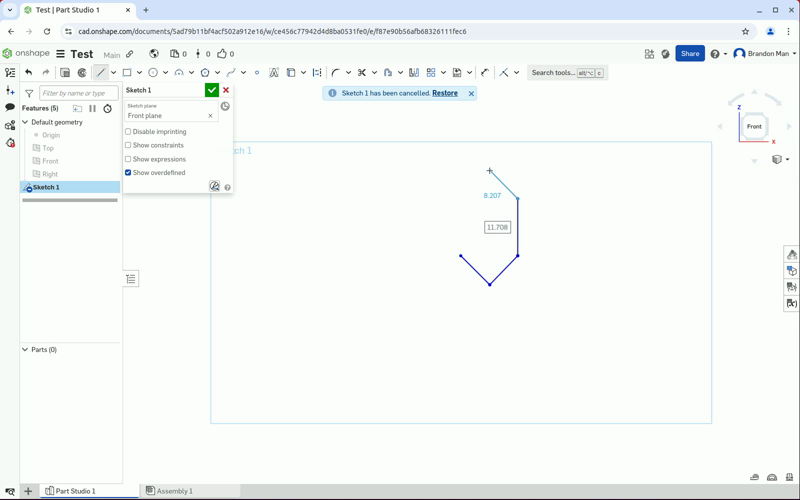
click(489, 170)
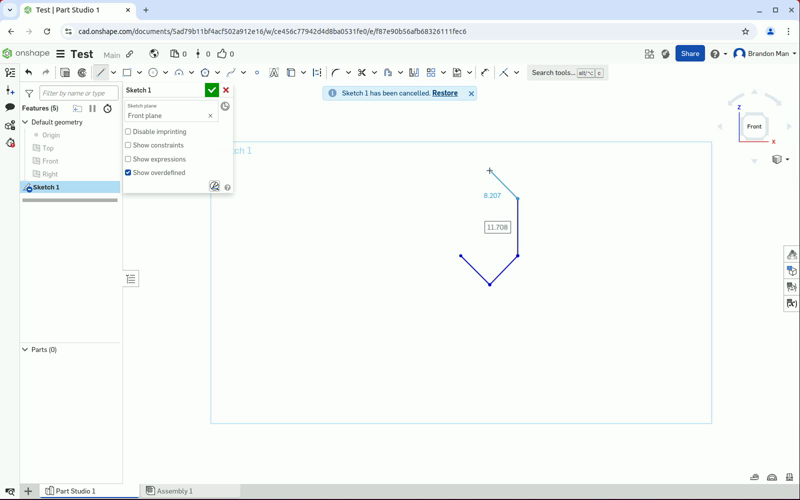
key_up(shift)
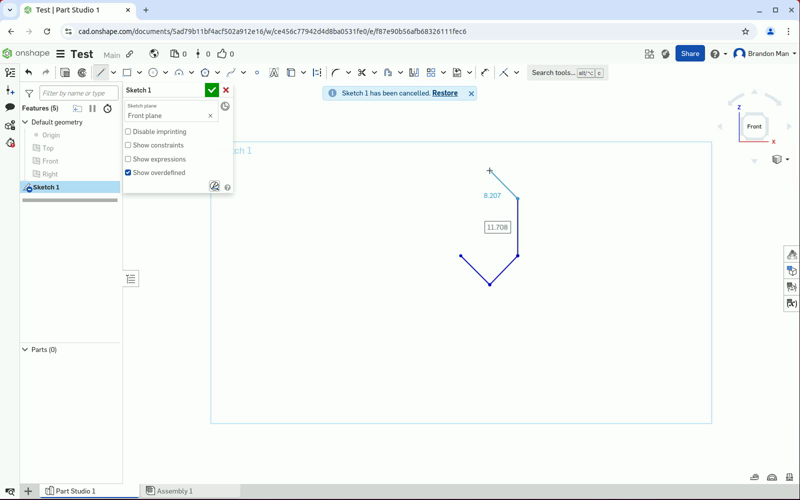
key_down(shift)
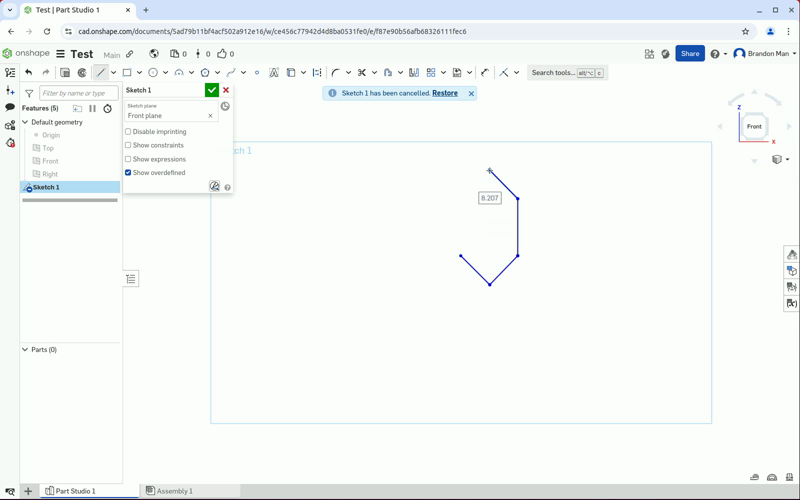
mouse_move(519, 170)
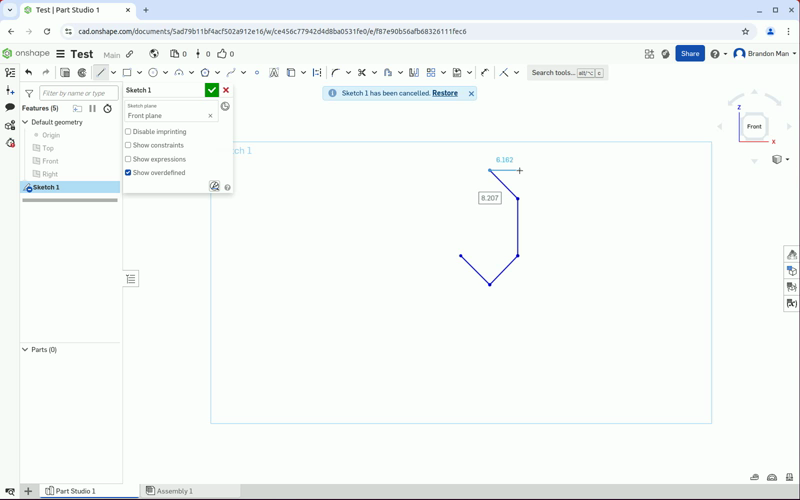
mouse_move(460, 198)
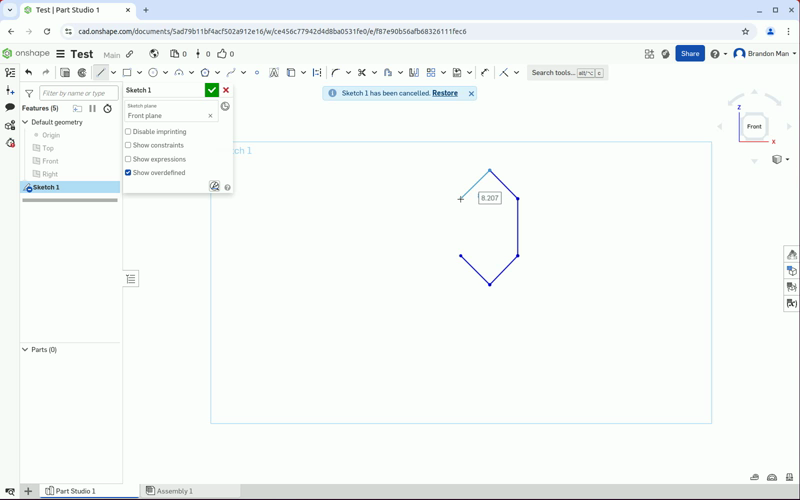
click(460, 198)
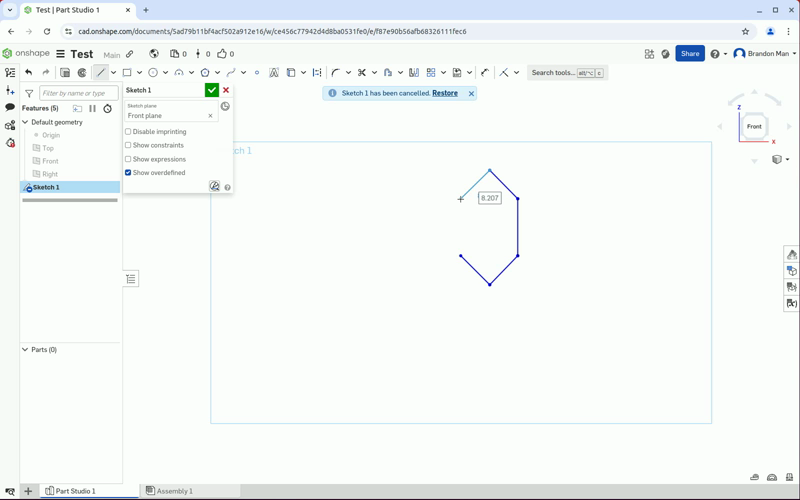
key_up(shift)
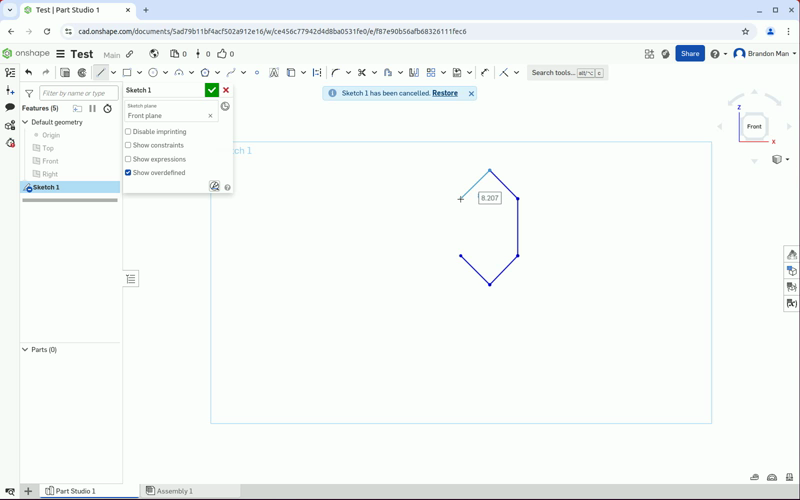
mouse_move(490, 198)
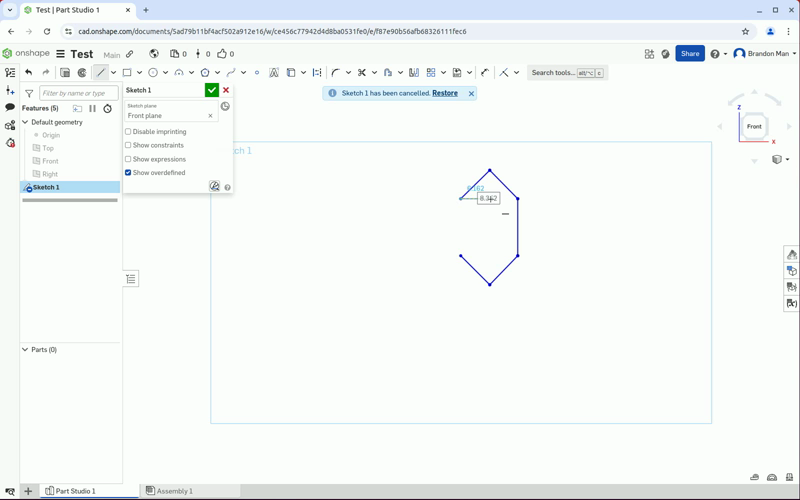
key_down(shift)
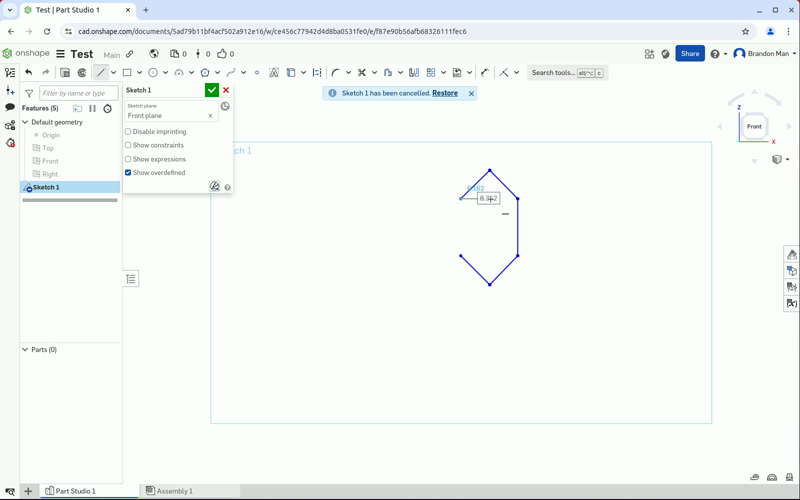
mouse_move(460, 255)
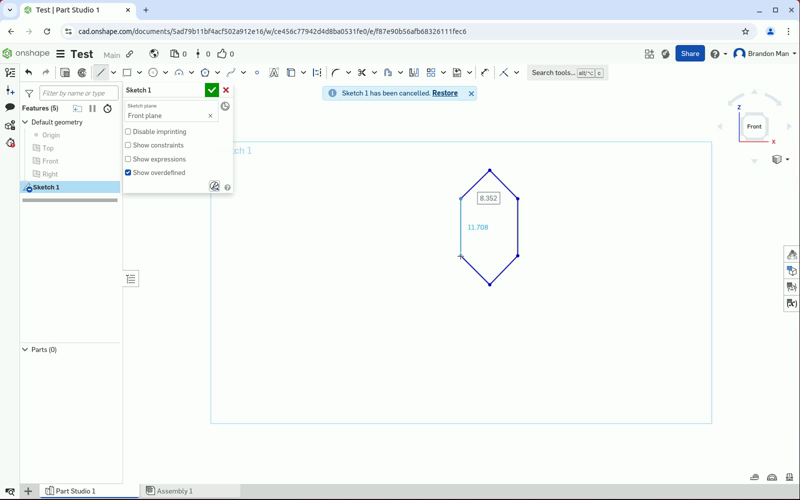
key_up(shift)
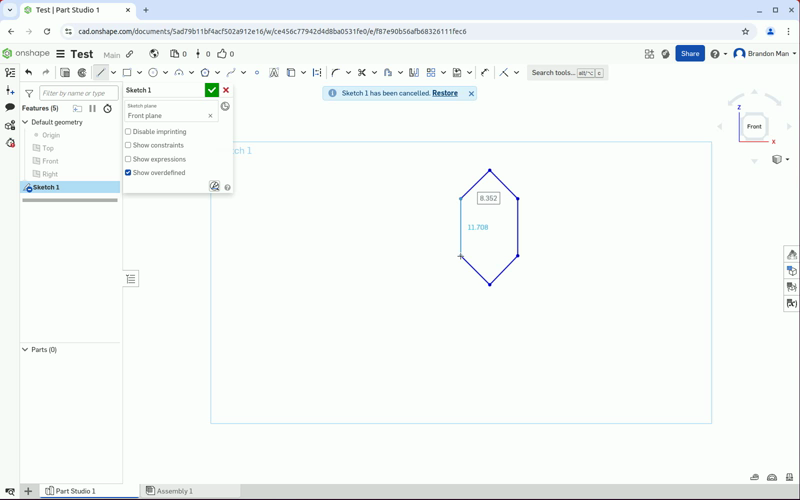
click(460, 255)
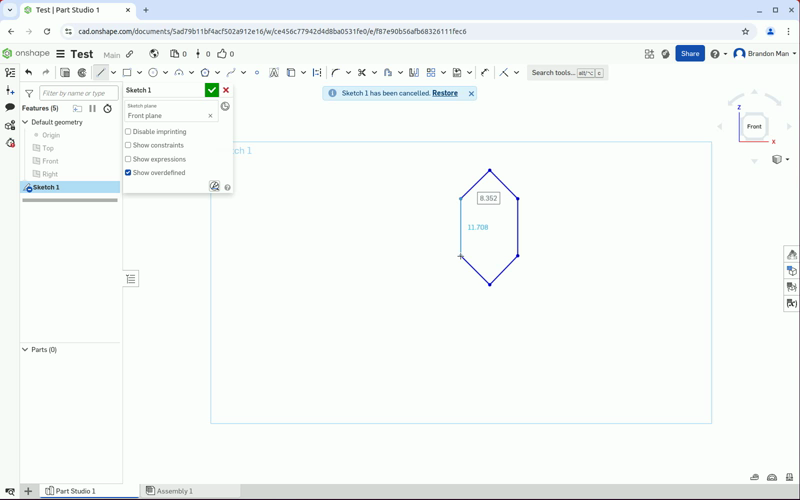
key(esc)
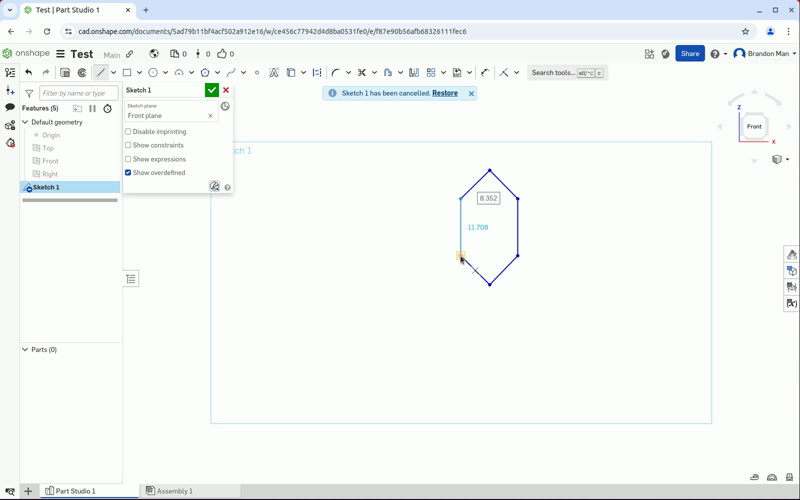
key(l)
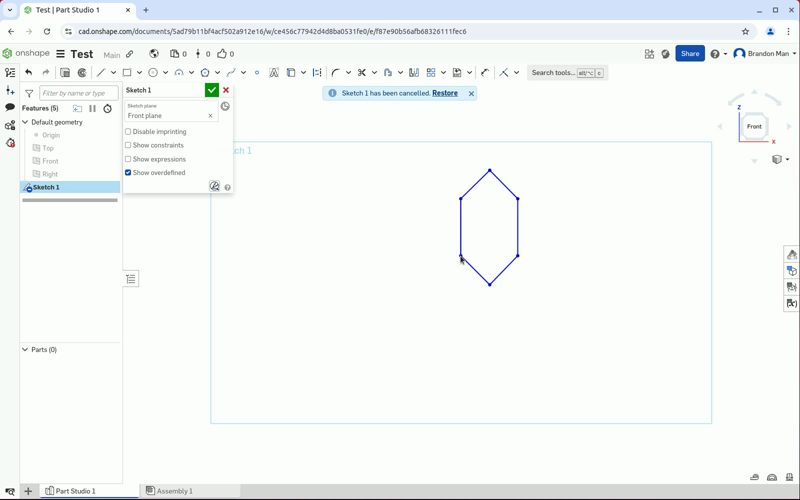
key_down(shift)
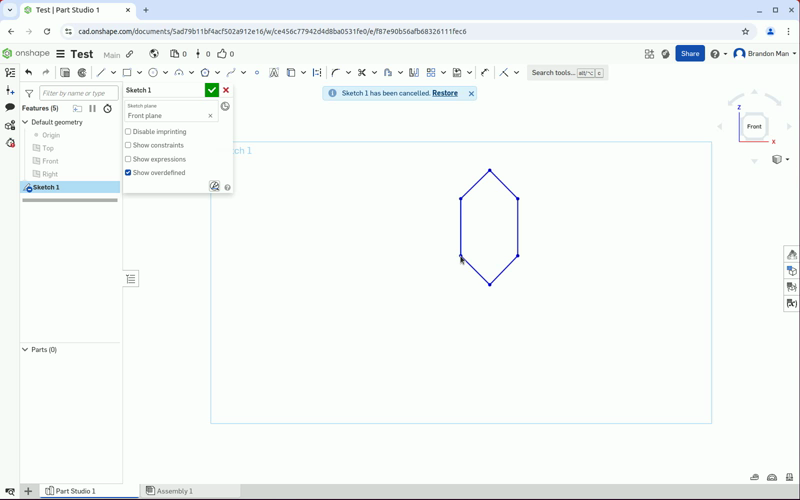
mouse_move(462, 255)
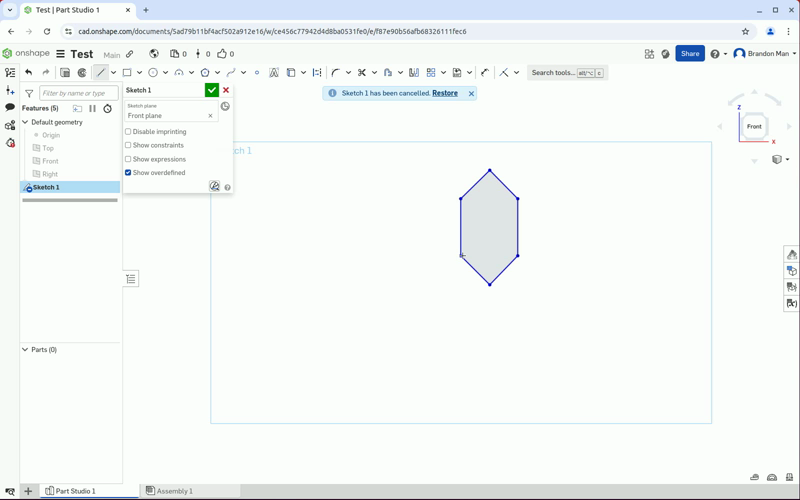
scroll(6)
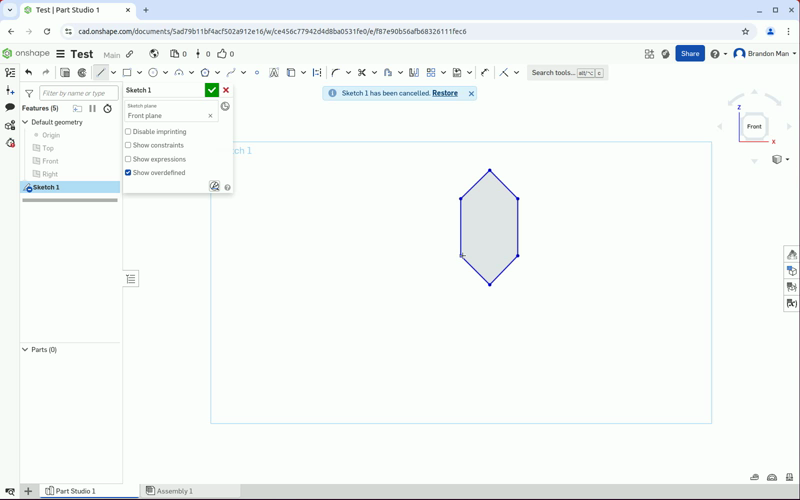
scroll(6)
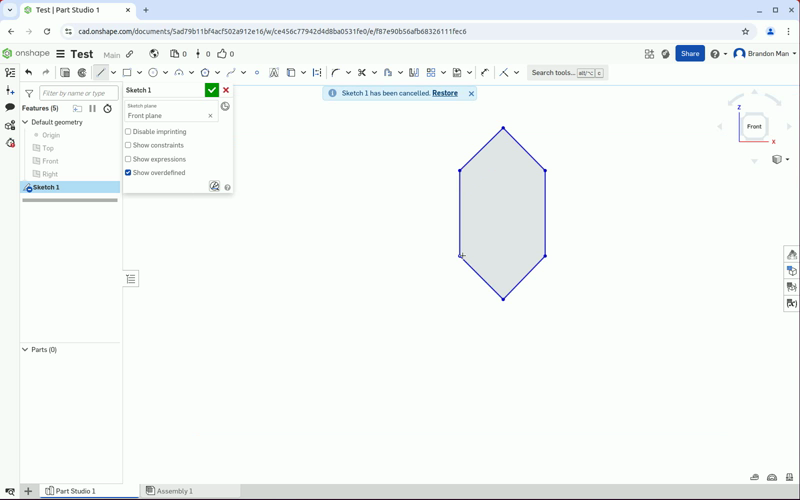
scroll(6)
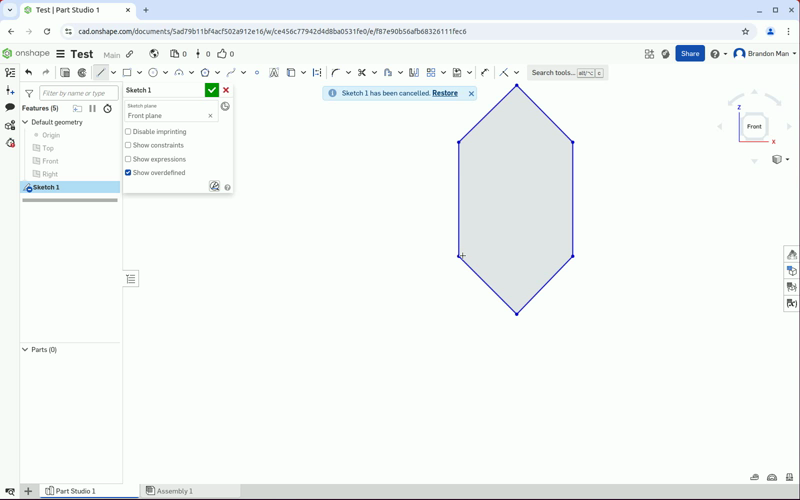
scroll(6)
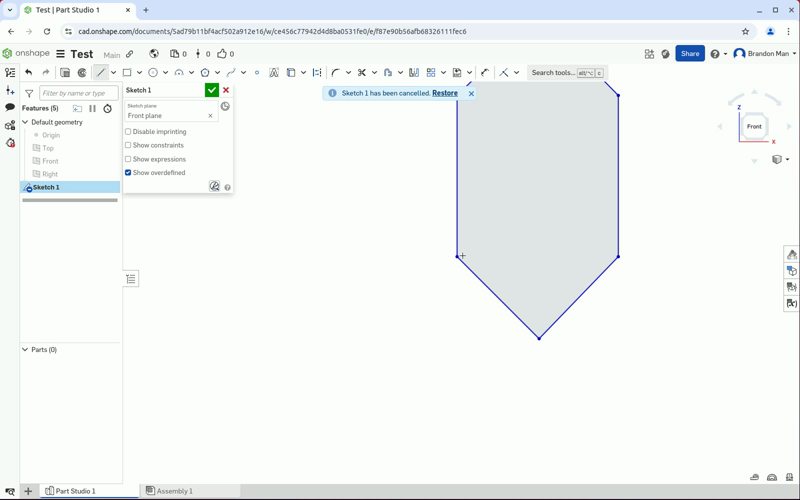
scroll(6)
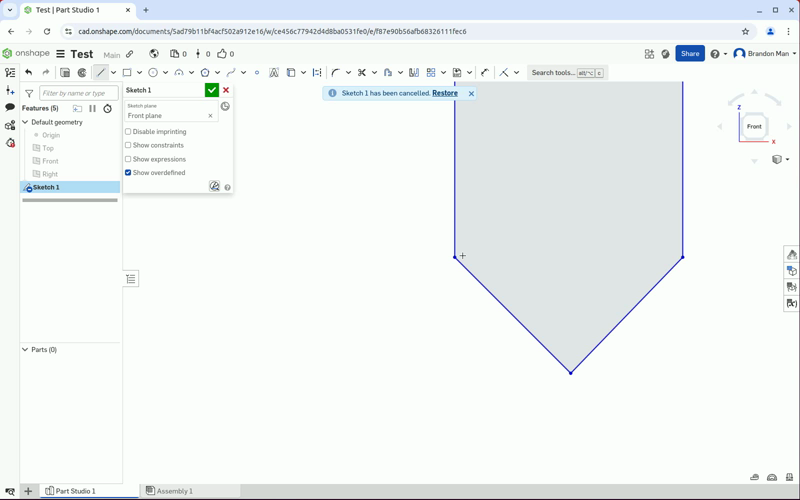
scroll(6)
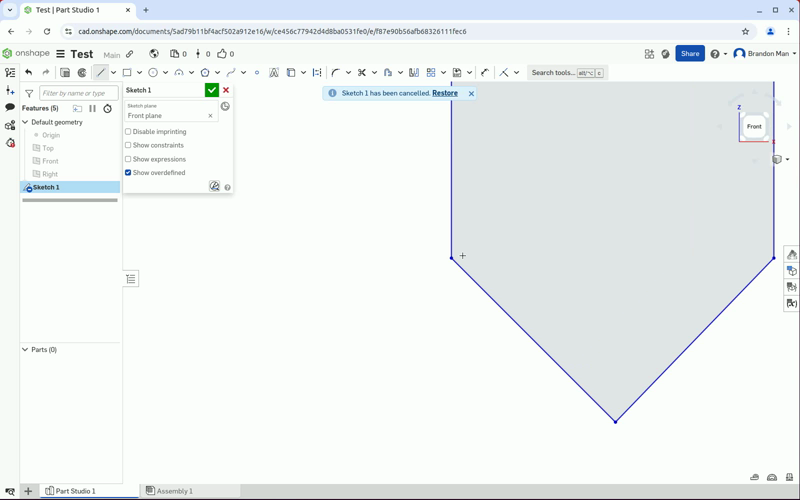
scroll(6)
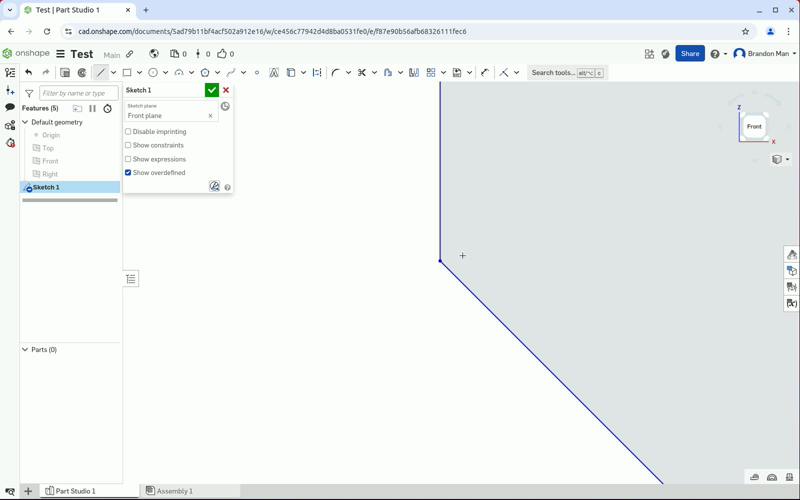
click(462, 255)
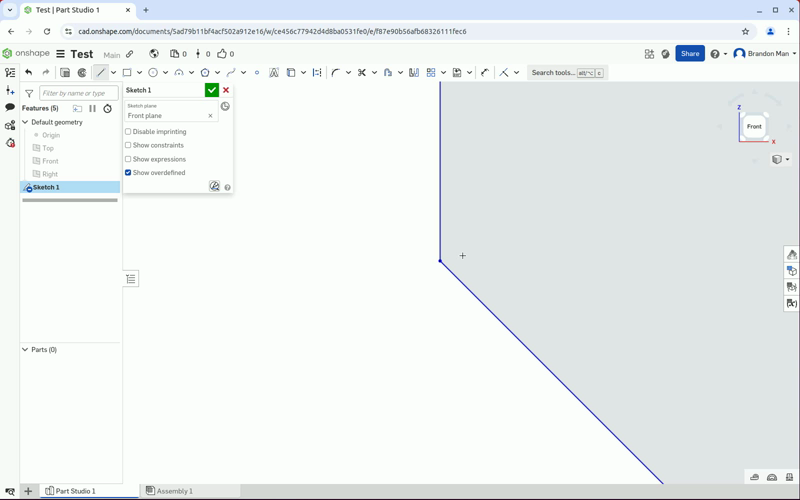
scroll(-6)
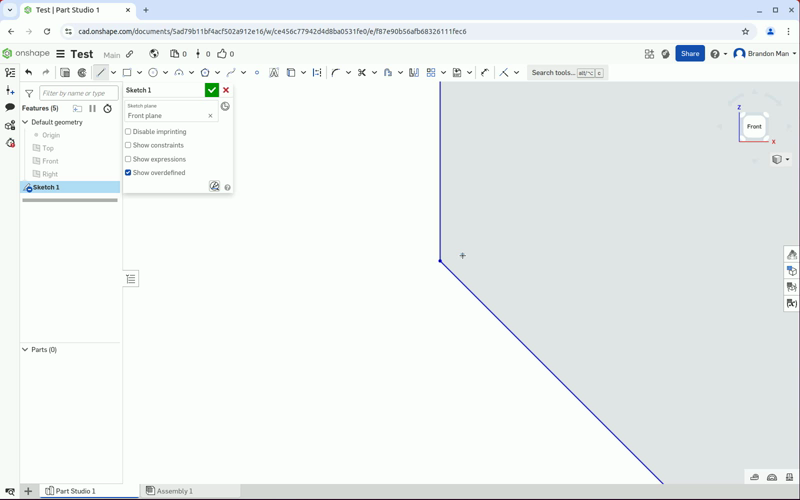
scroll(-6)
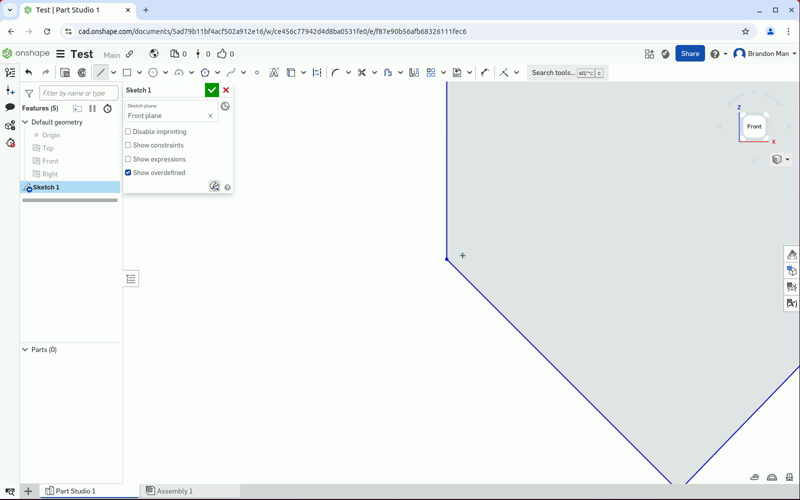
scroll(-6)
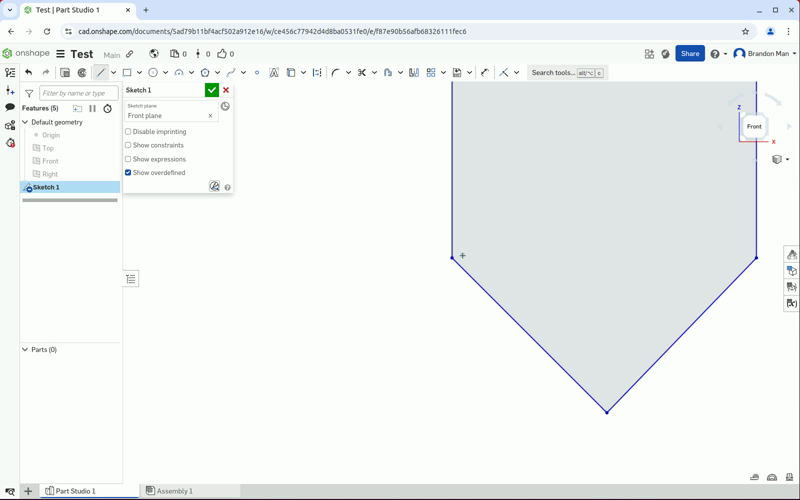
scroll(-6)
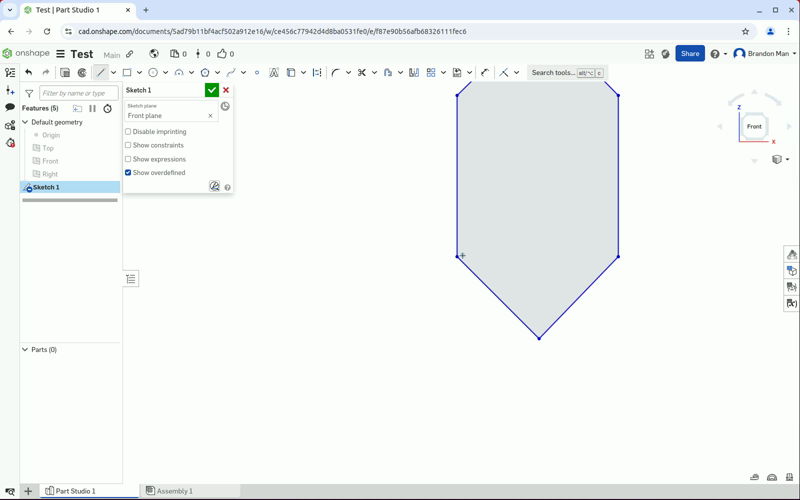
scroll(-6)
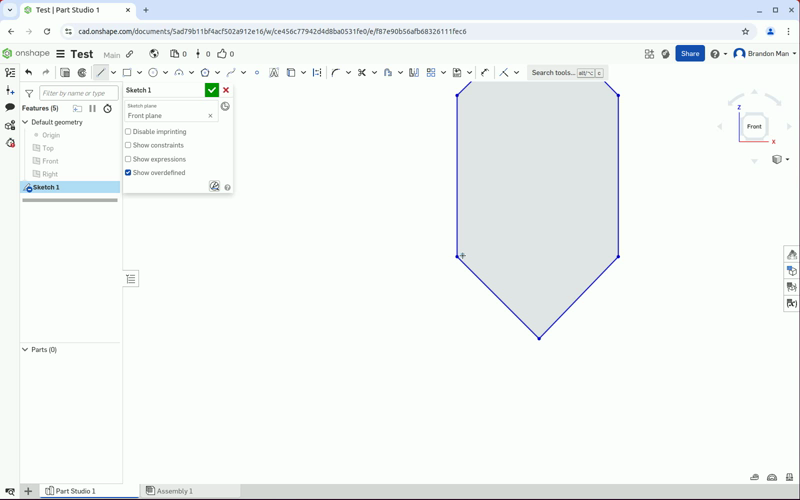
scroll(-6)
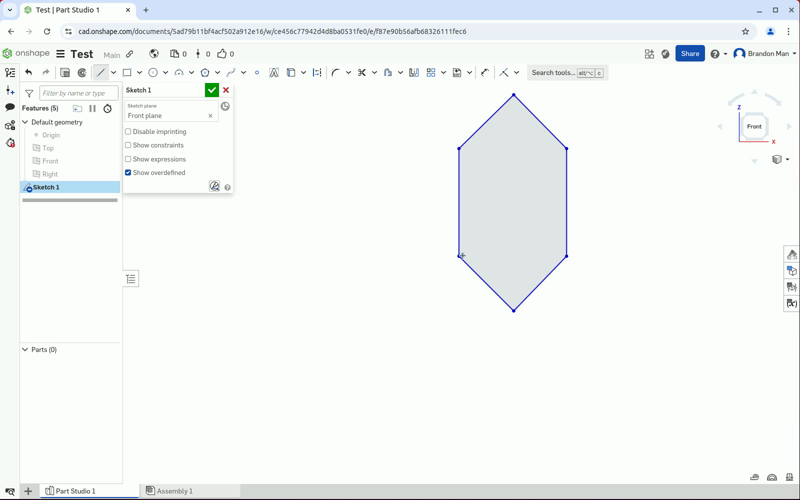
scroll(-6)
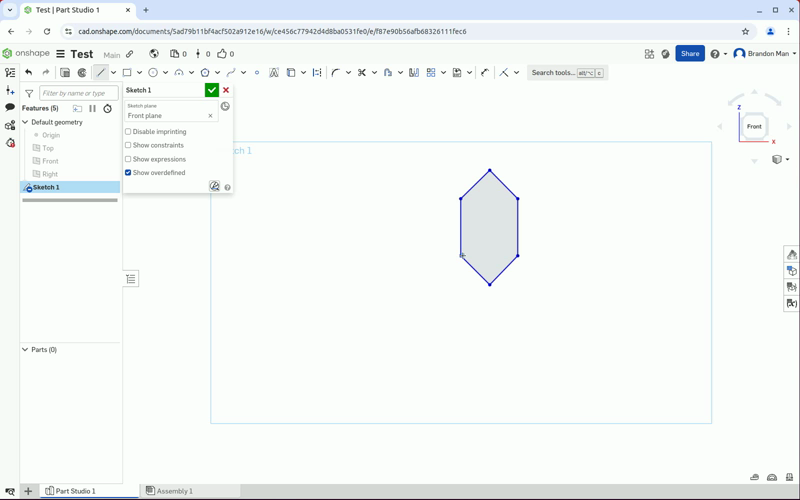
key_up(shift)
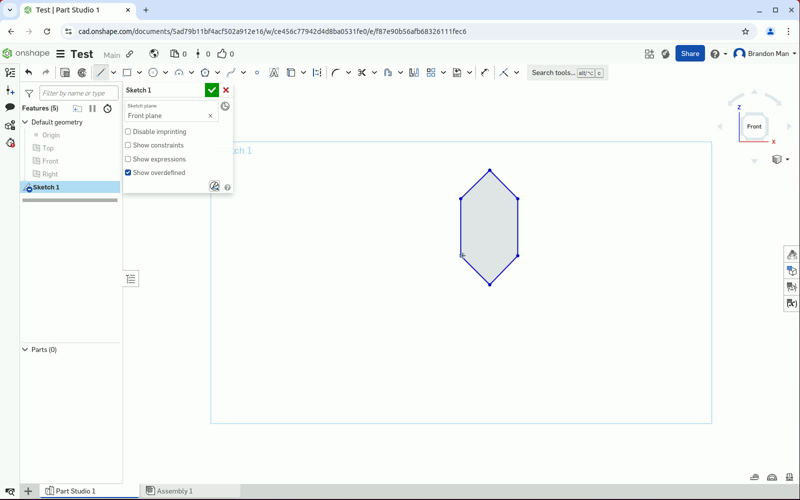
key_down(shift)
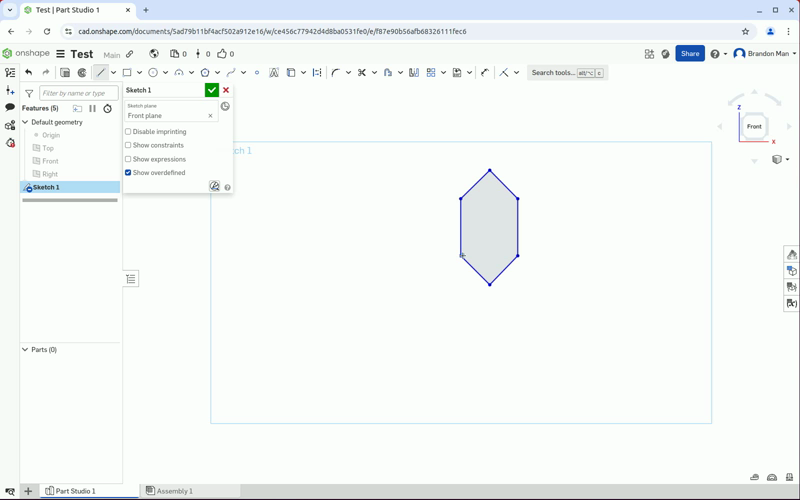
mouse_move(492, 255)
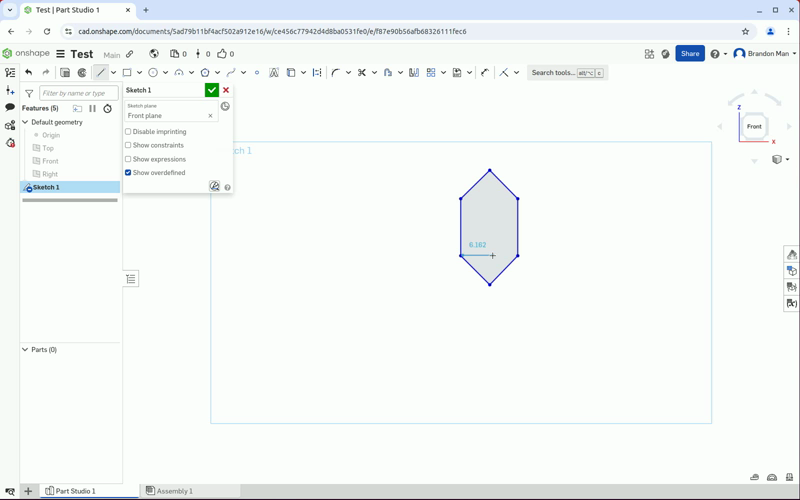
mouse_move(489, 282)
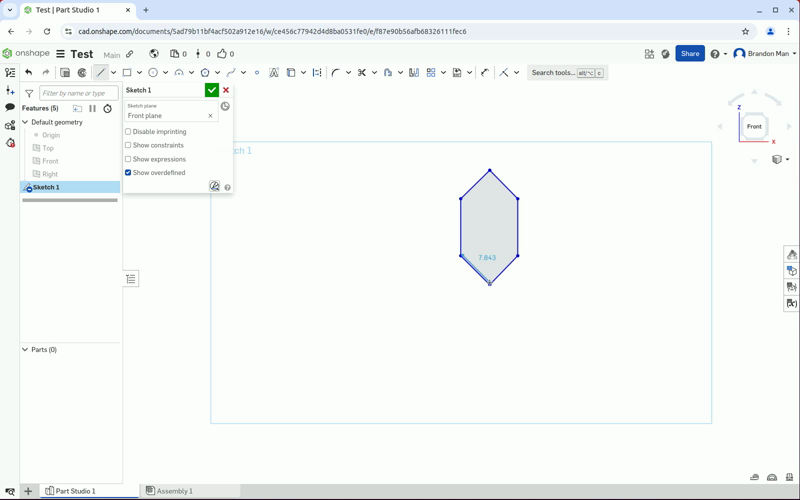
scroll(6)
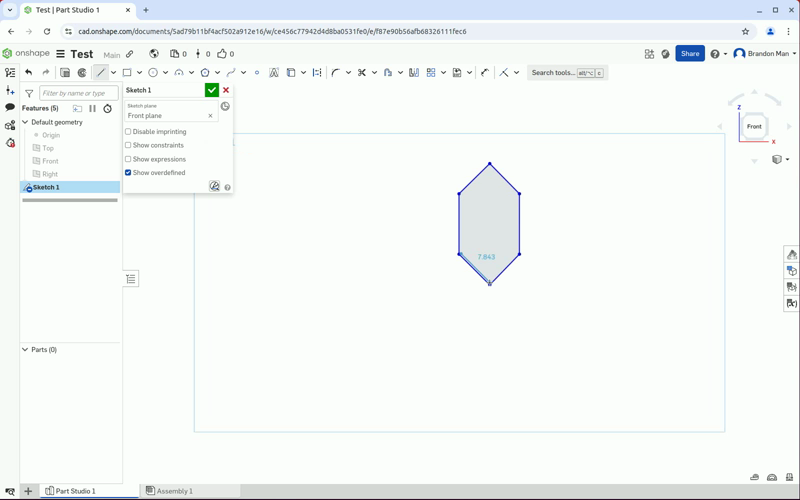
scroll(6)
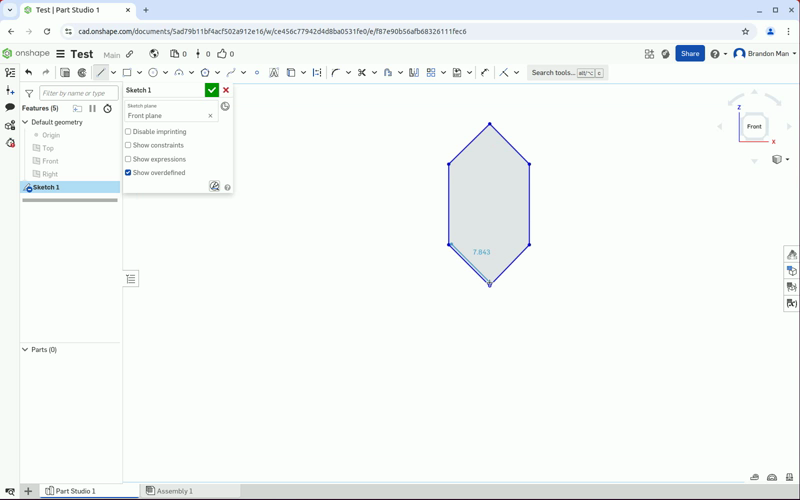
scroll(6)
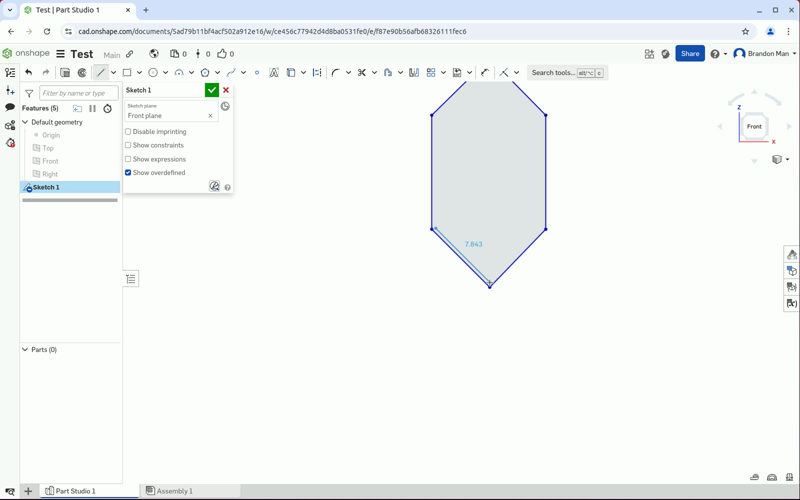
scroll(6)
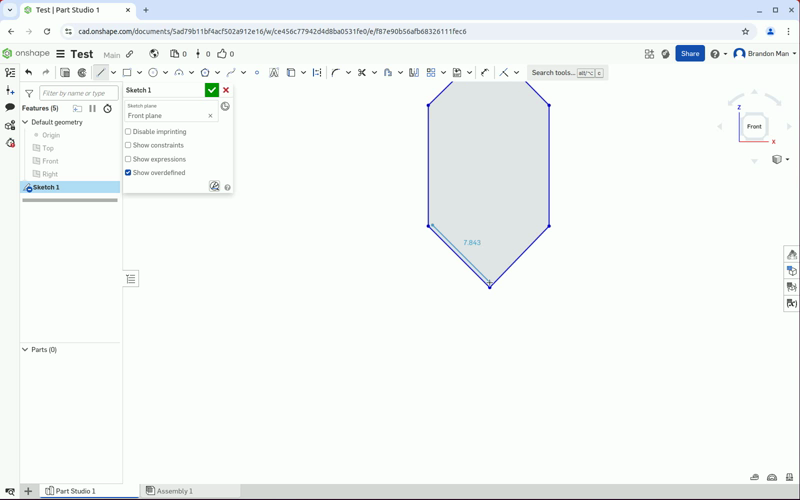
scroll(6)
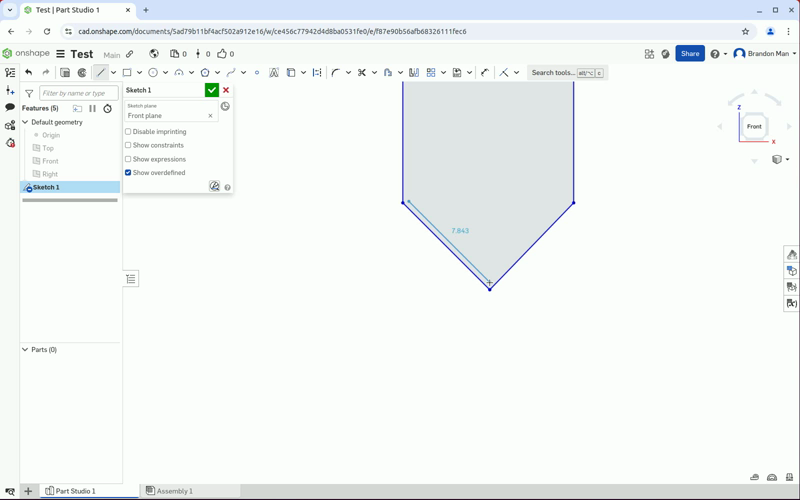
scroll(6)
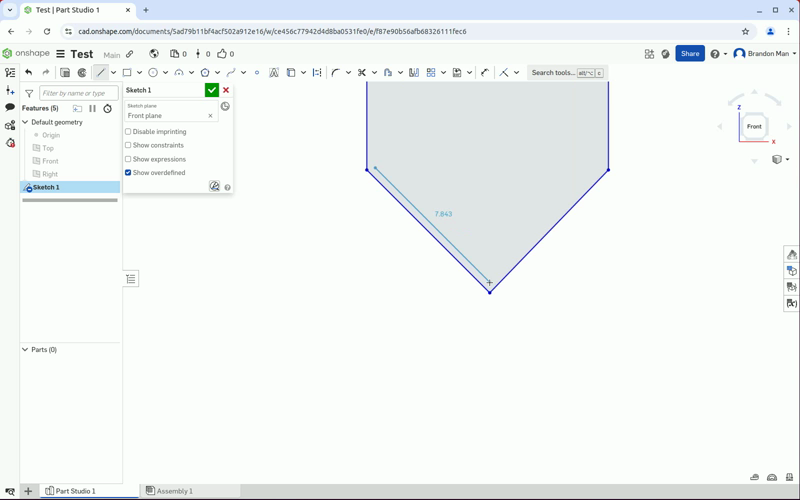
scroll(6)
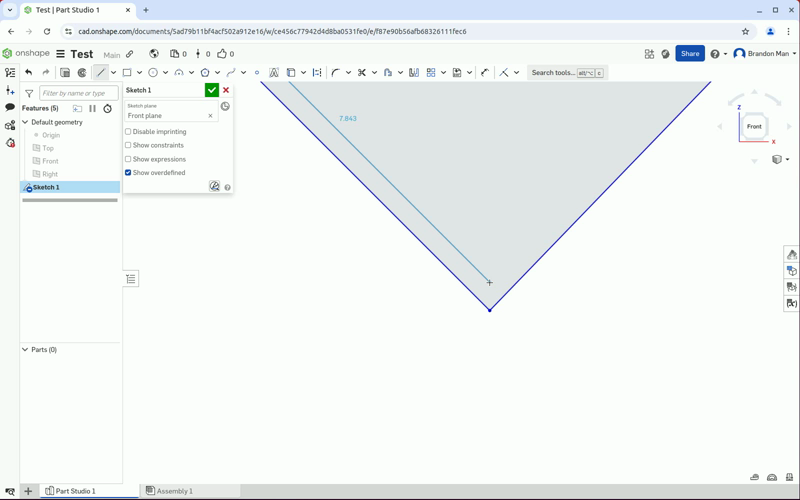
click(489, 282)
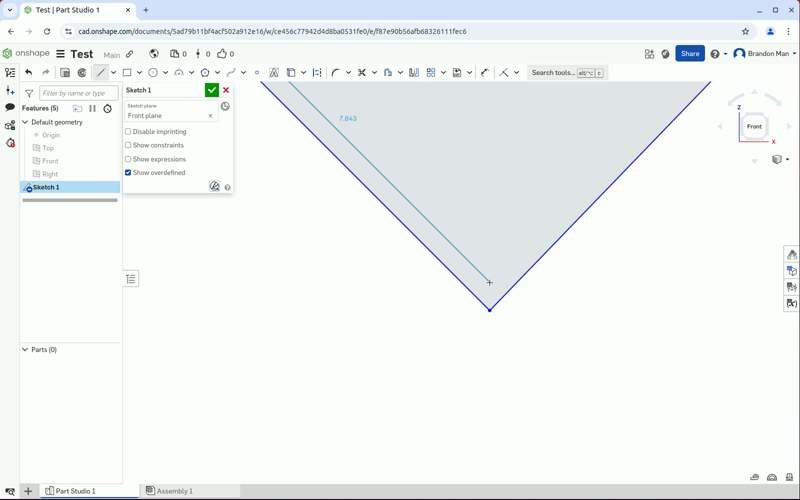
scroll(-6)
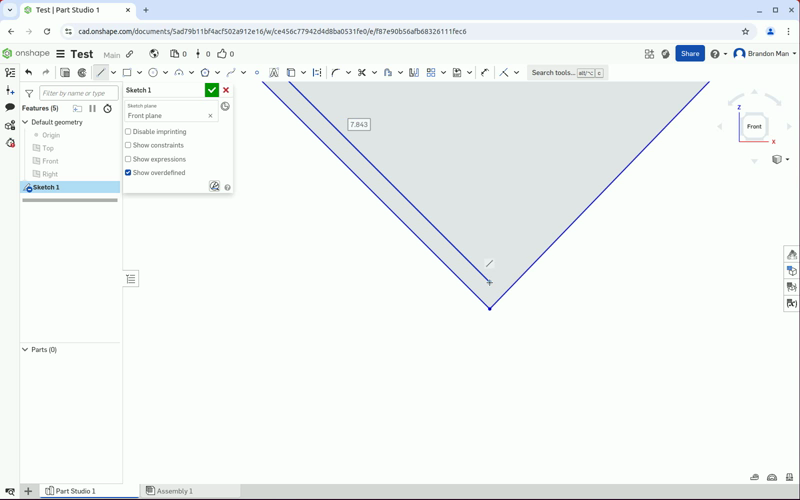
scroll(-6)
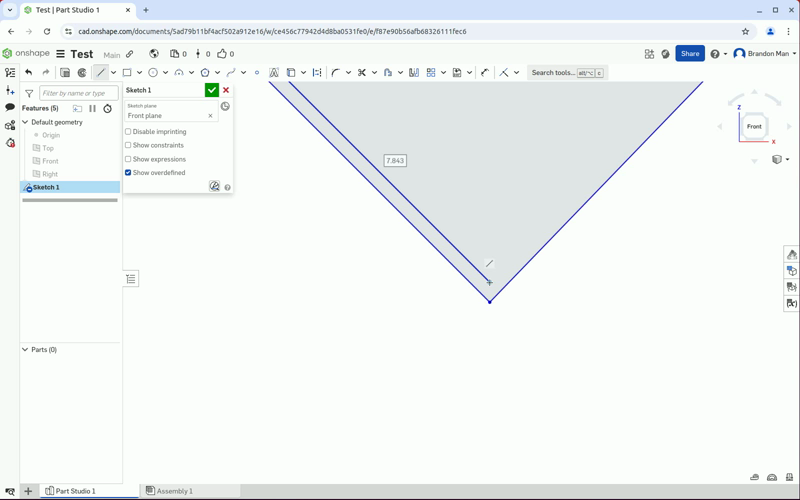
scroll(-6)
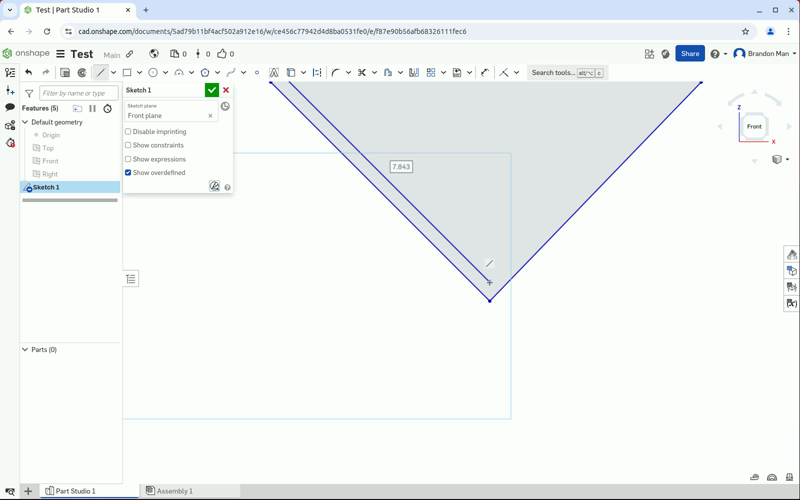
scroll(-6)
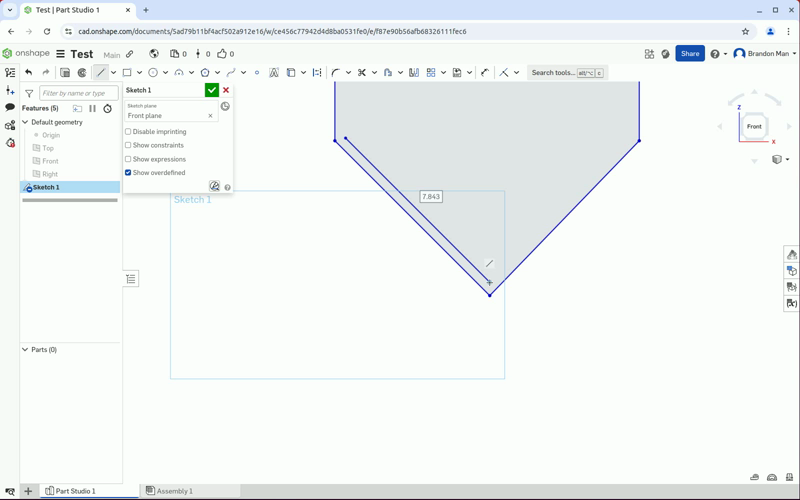
scroll(-6)
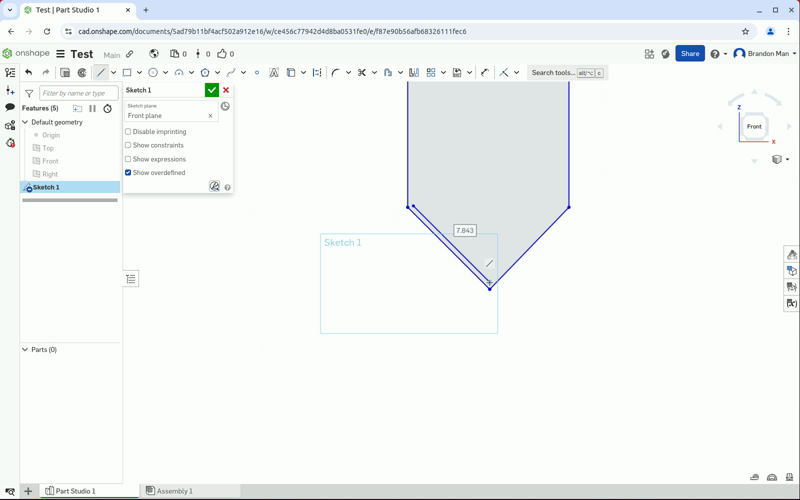
scroll(-6)
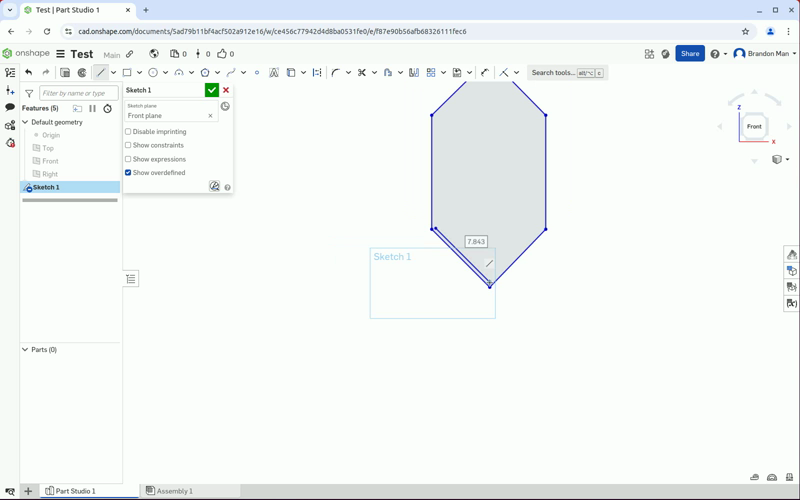
scroll(-6)
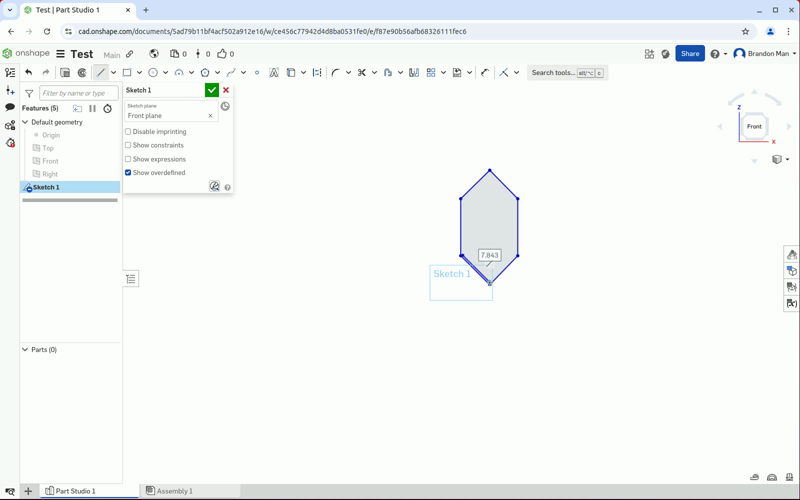
key_up(shift)
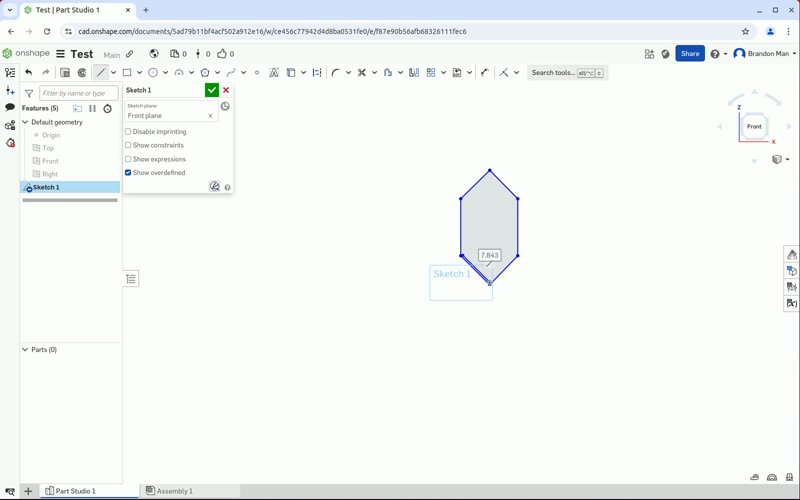
key_down(shift)
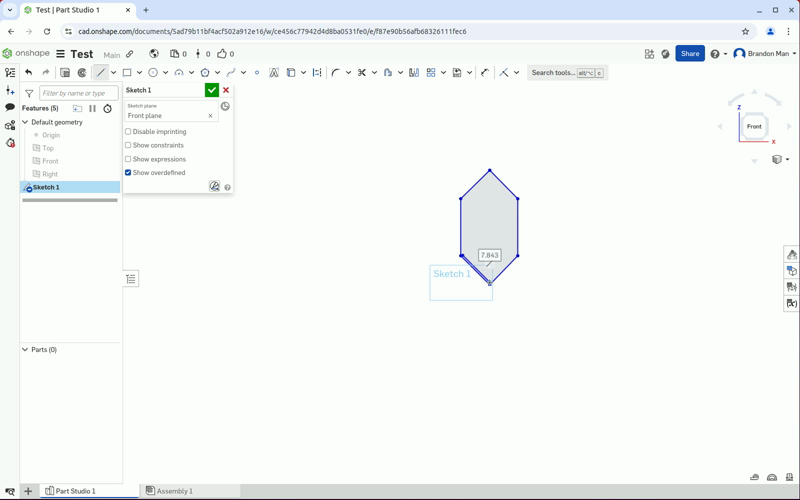
mouse_move(519, 282)
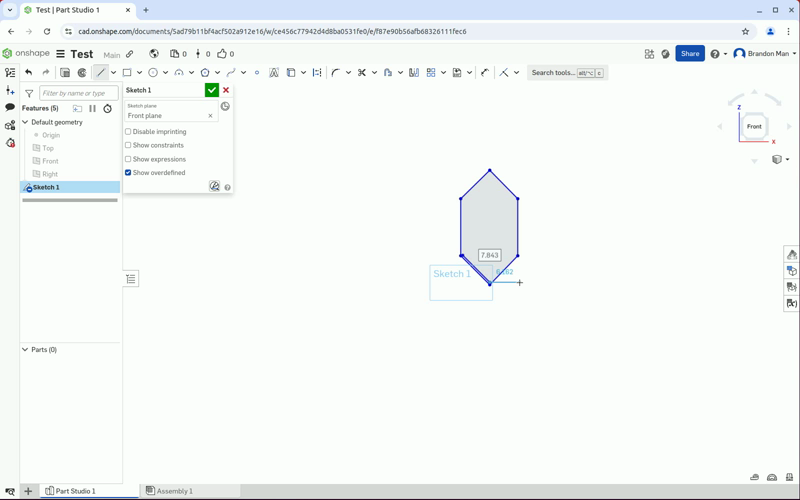
mouse_move(516, 255)
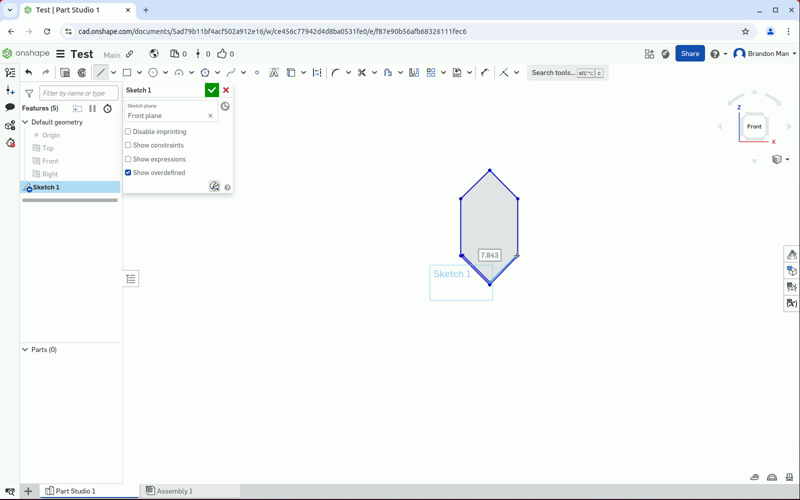
scroll(6)
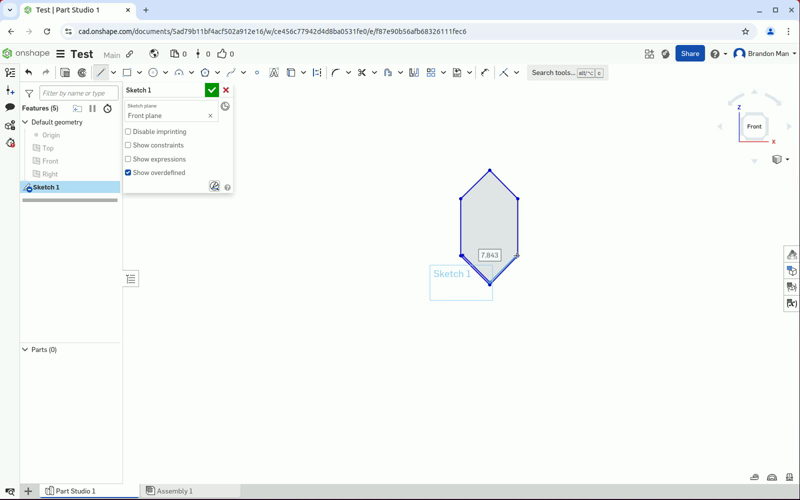
scroll(6)
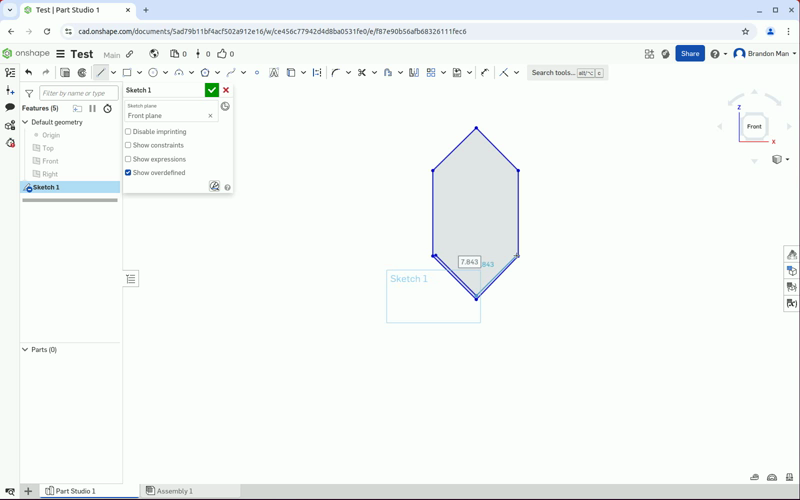
scroll(6)
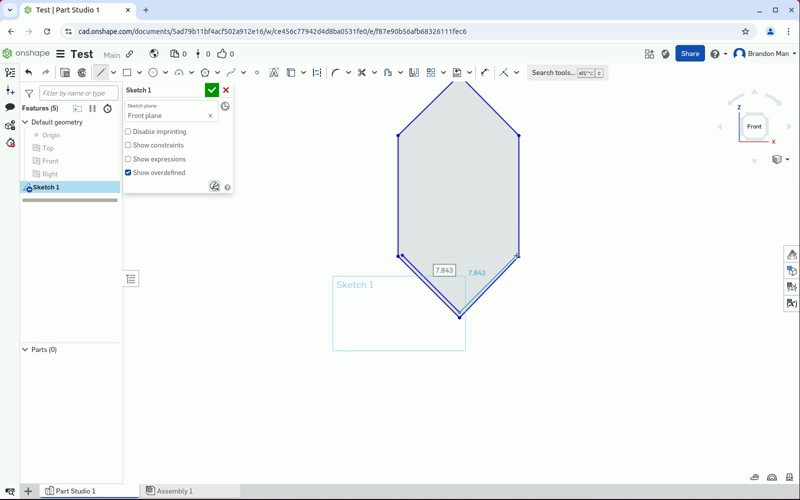
scroll(6)
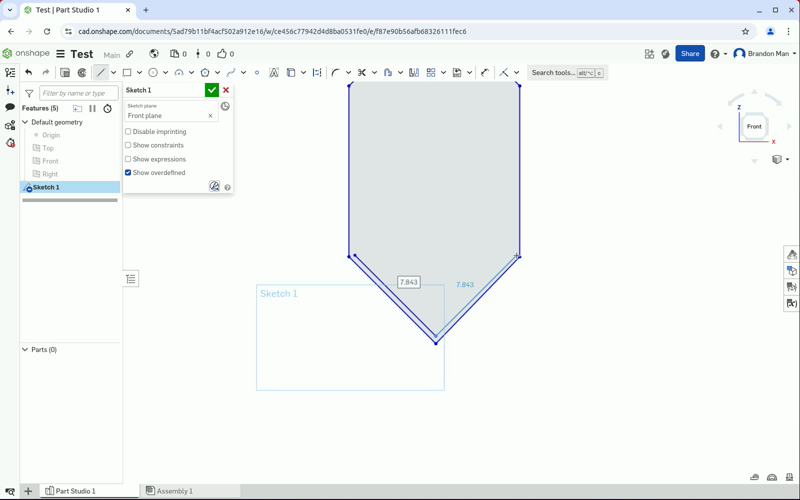
scroll(6)
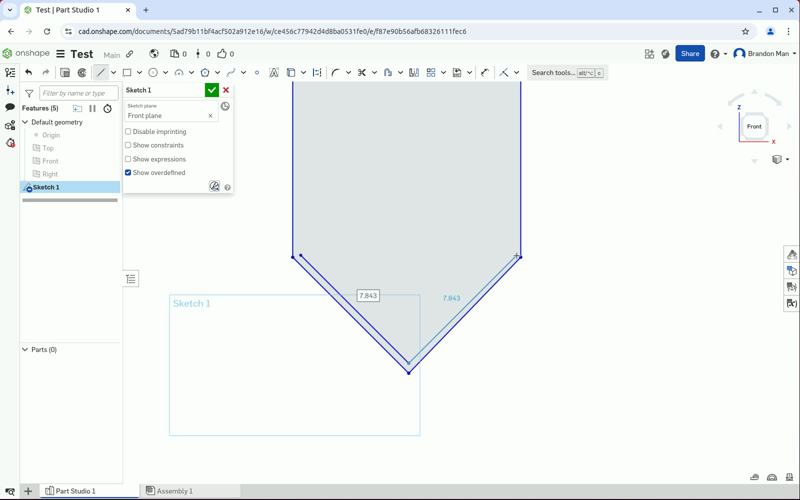
scroll(6)
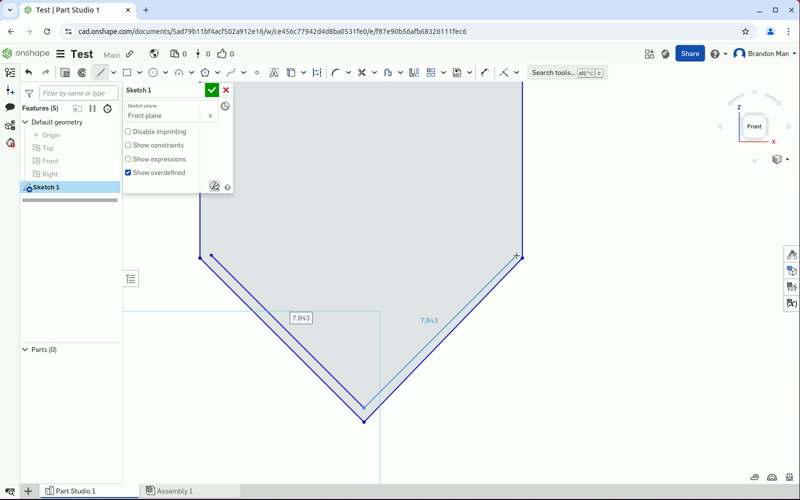
scroll(6)
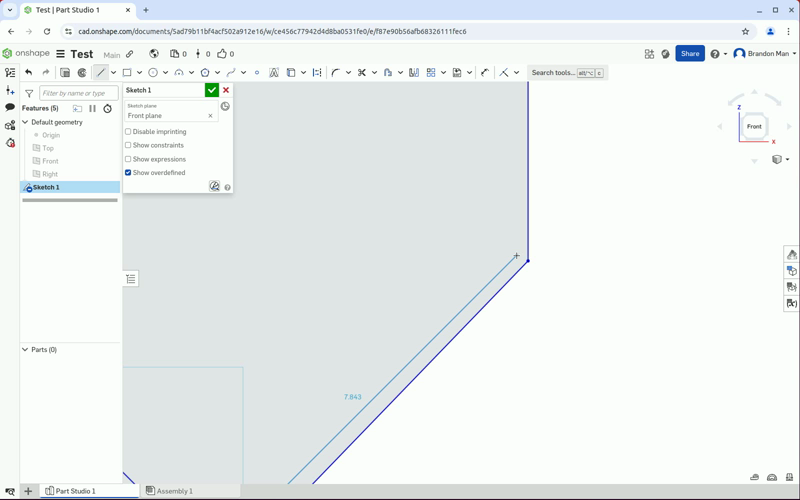
click(516, 255)
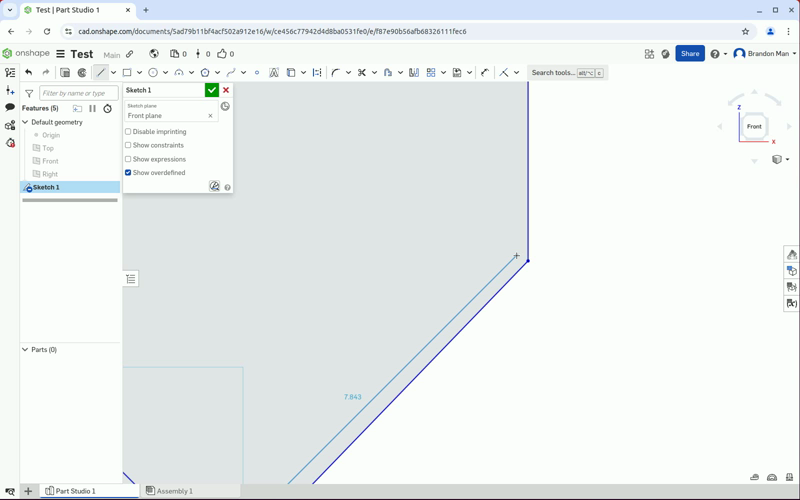
scroll(-6)
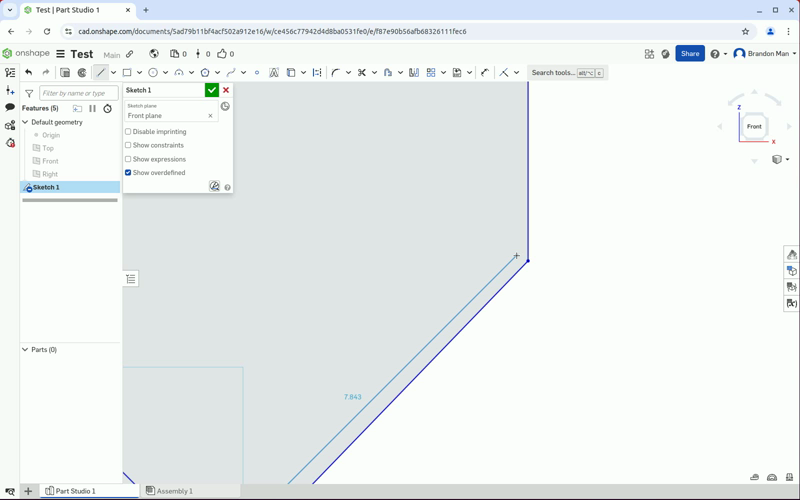
scroll(-6)
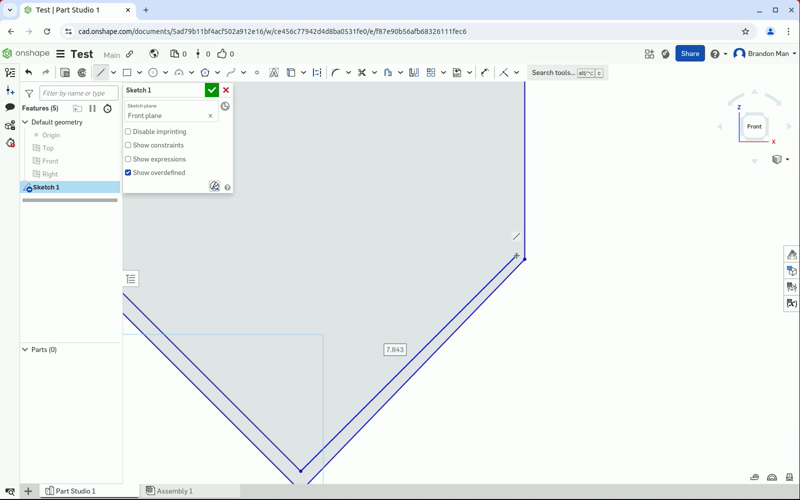
scroll(-6)
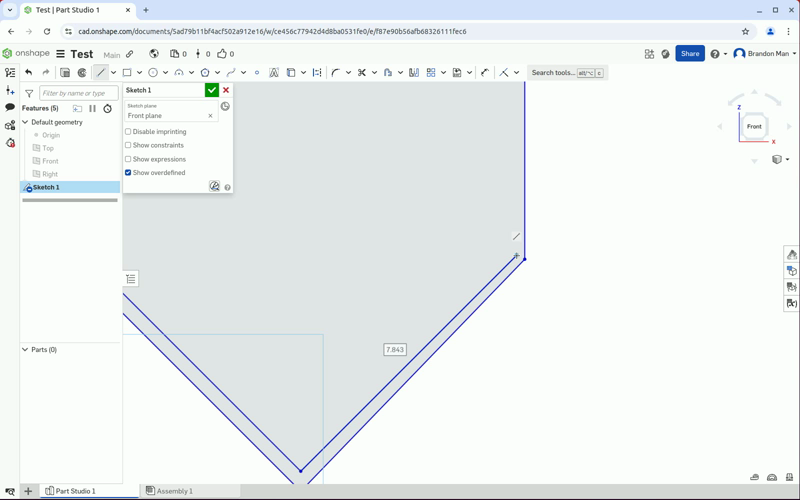
scroll(-6)
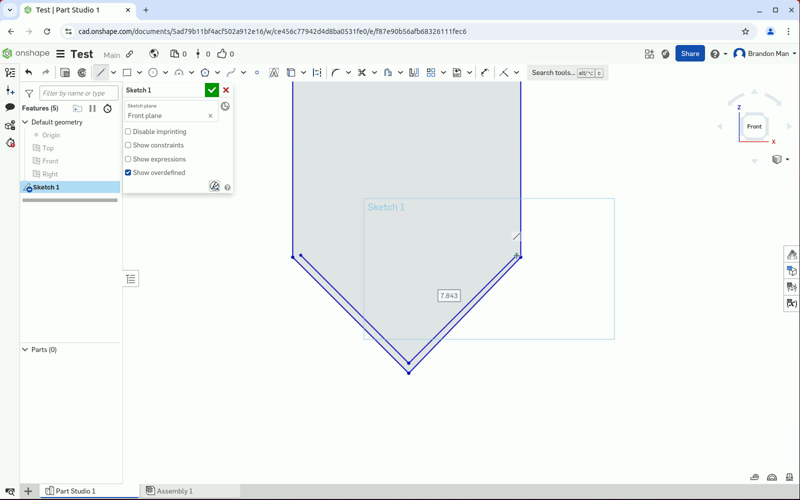
scroll(-6)
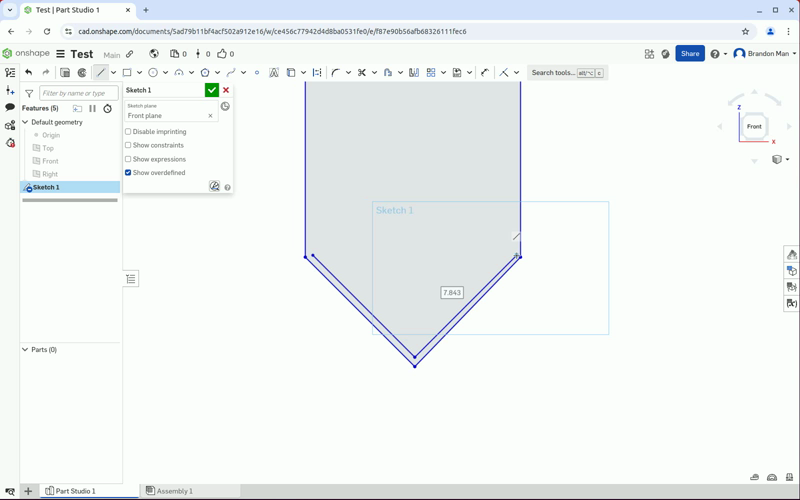
scroll(-6)
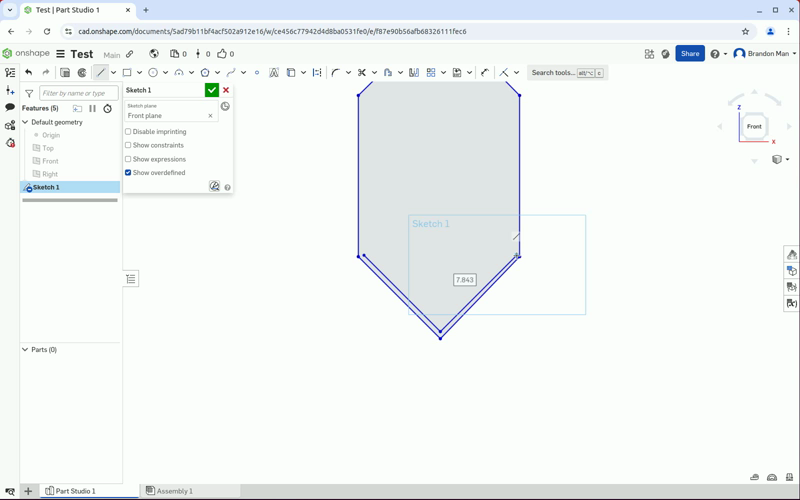
scroll(-6)
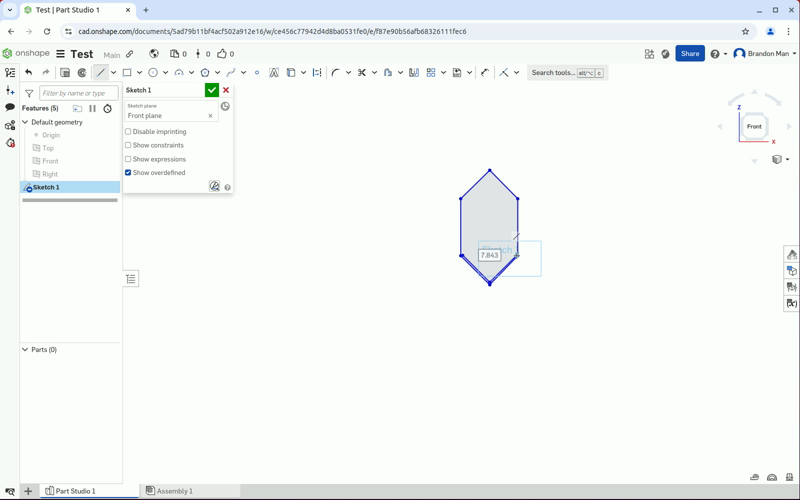
key_up(shift)
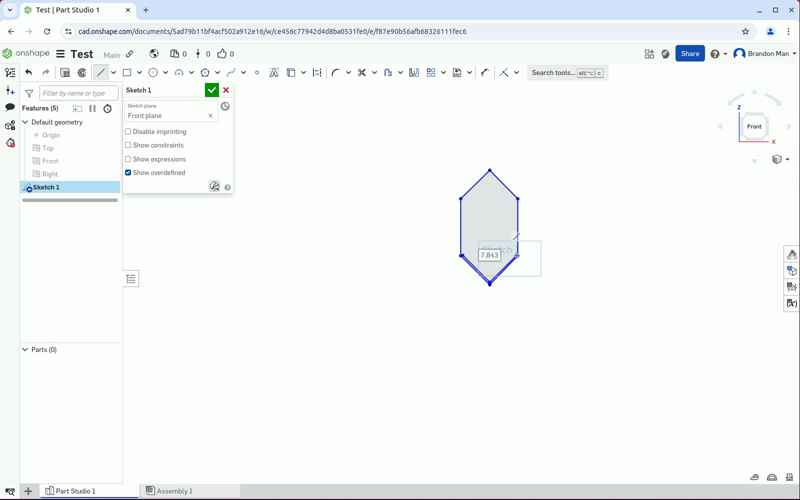
key_down(shift)
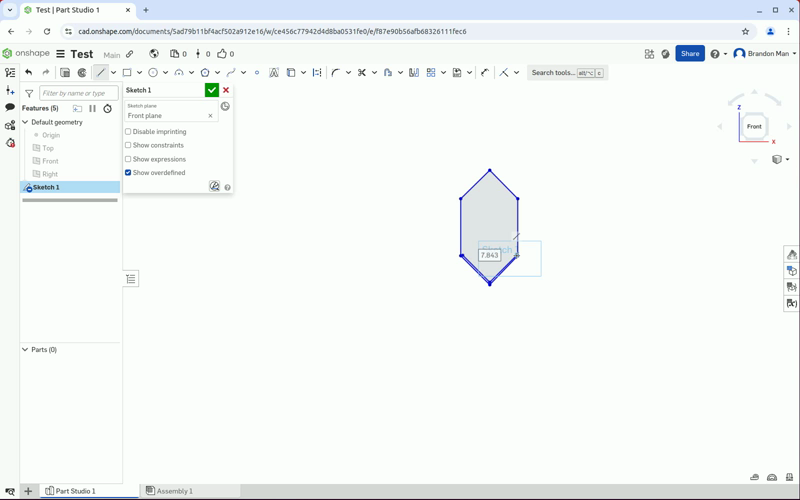
mouse_move(546, 255)
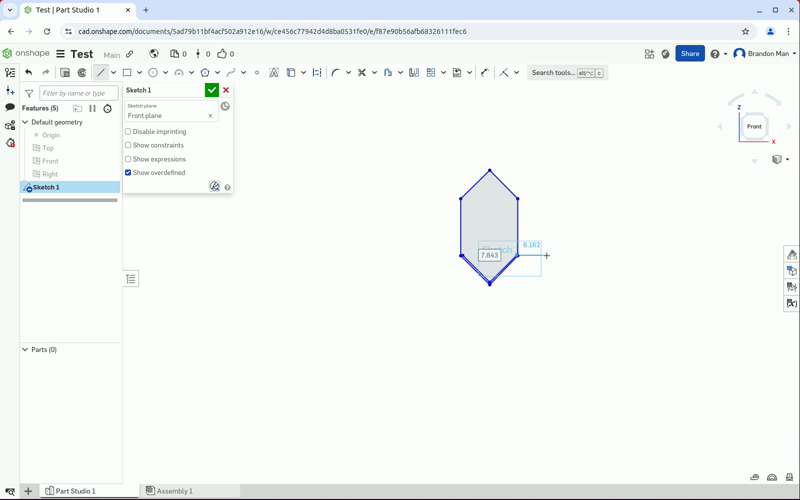
mouse_move(516, 198)
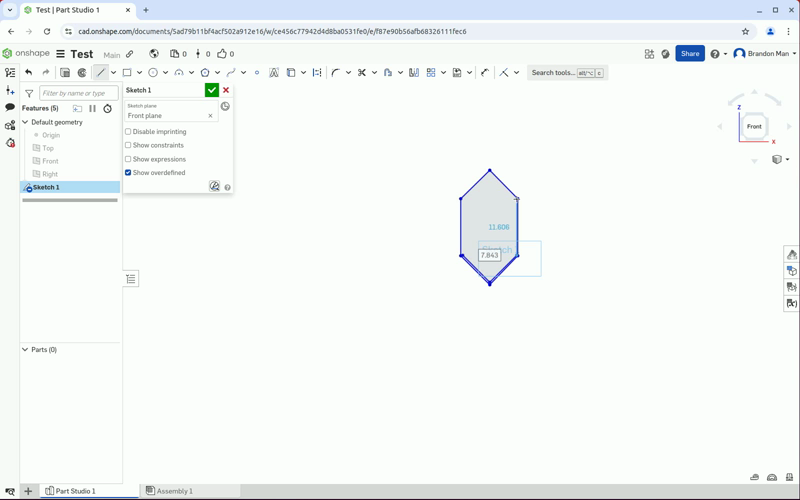
scroll(6)
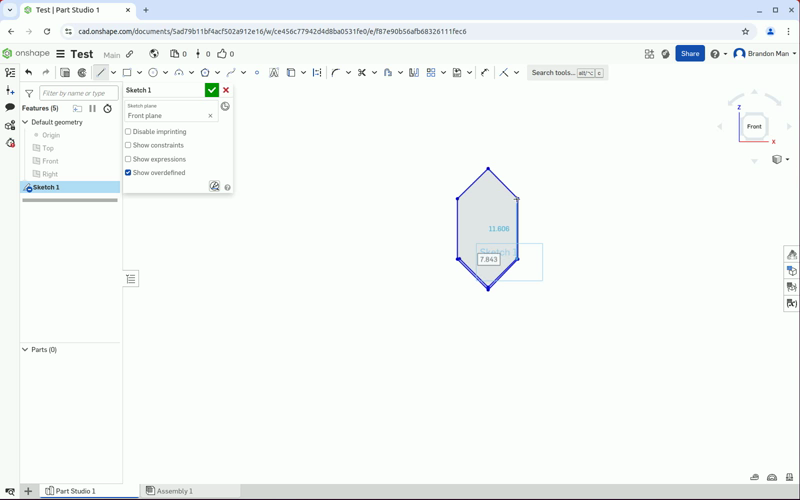
scroll(6)
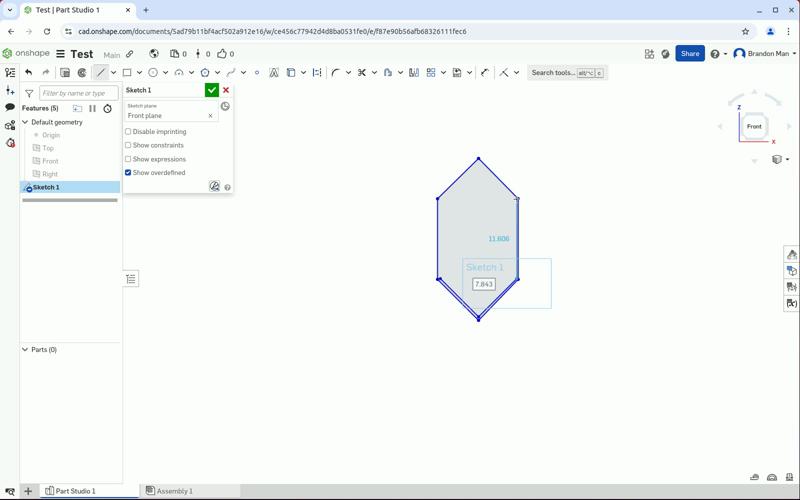
scroll(6)
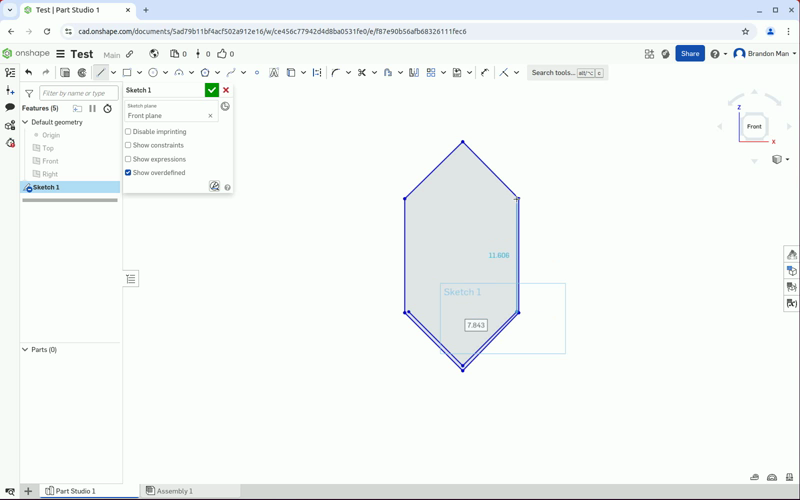
scroll(6)
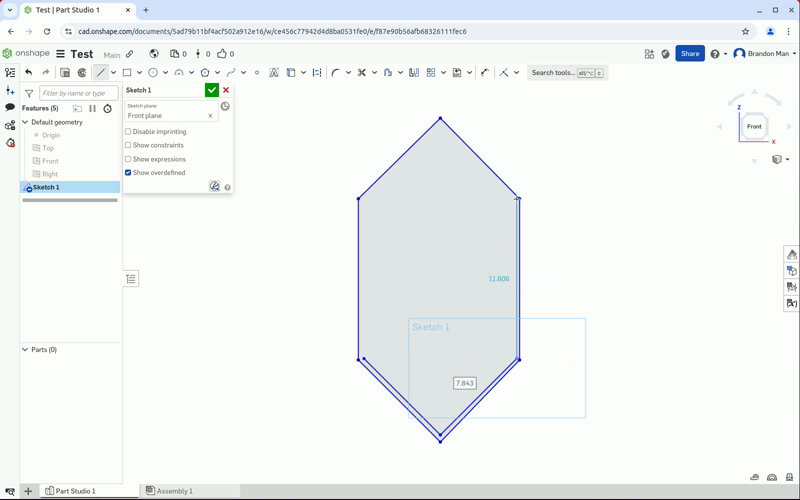
scroll(6)
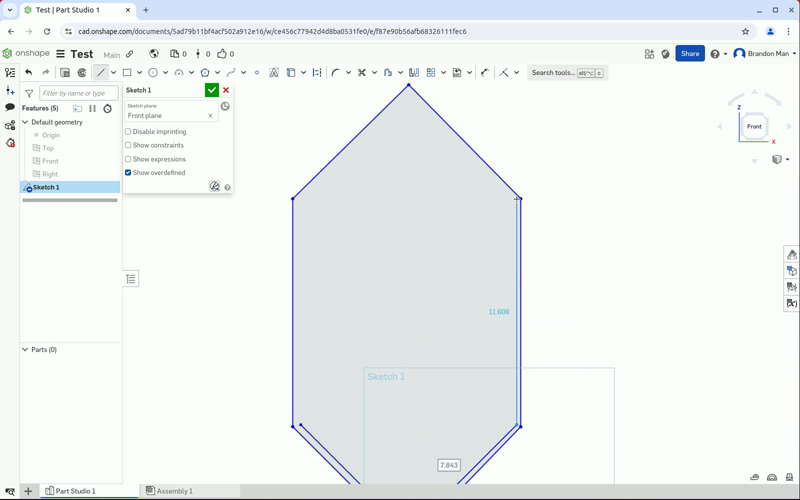
scroll(6)
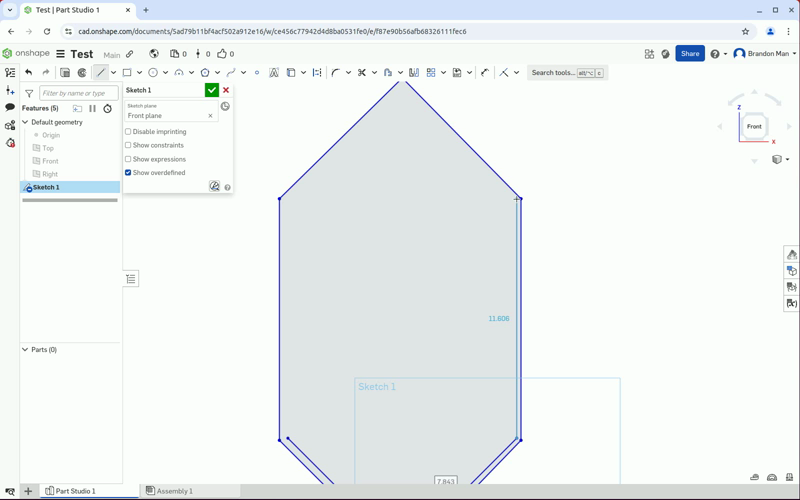
scroll(6)
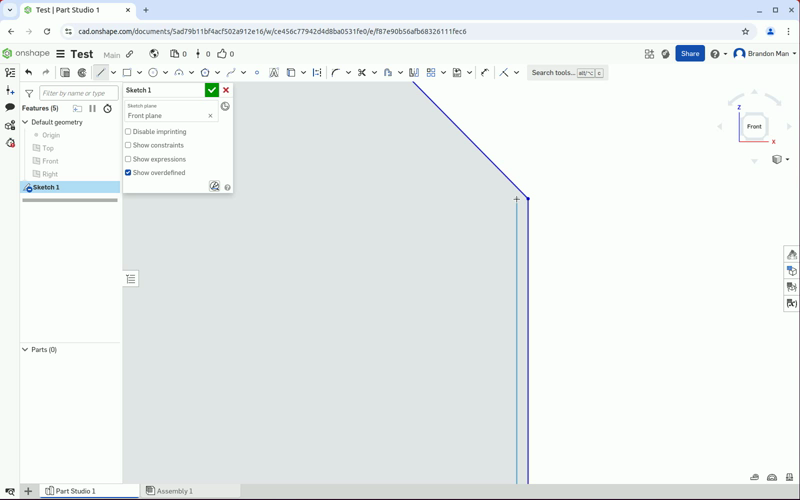
click(516, 198)
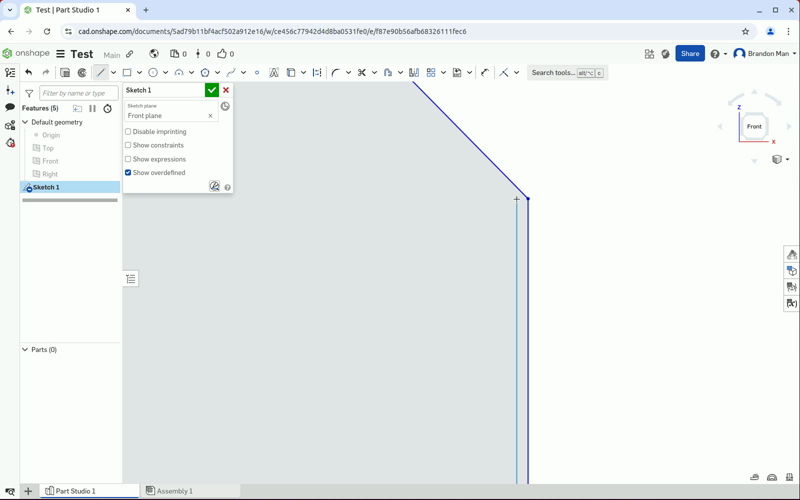
scroll(-6)
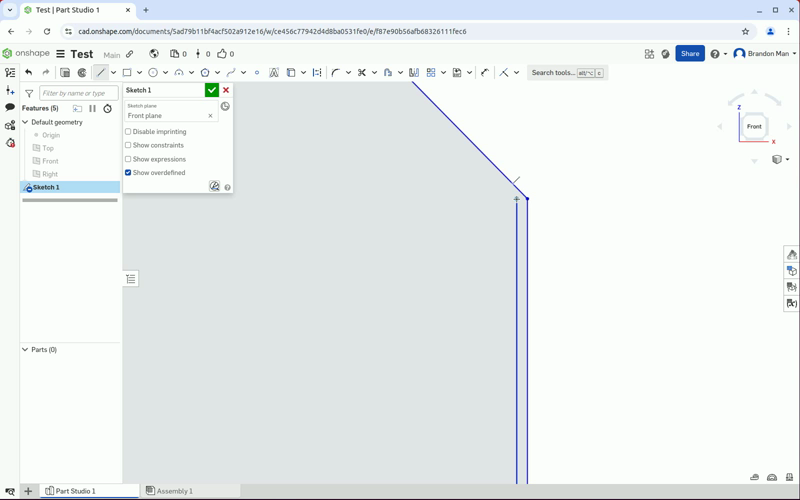
scroll(-6)
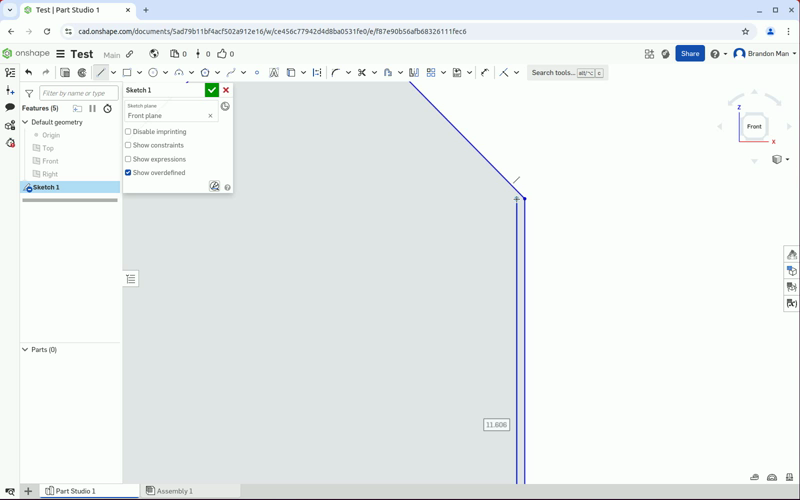
scroll(-6)
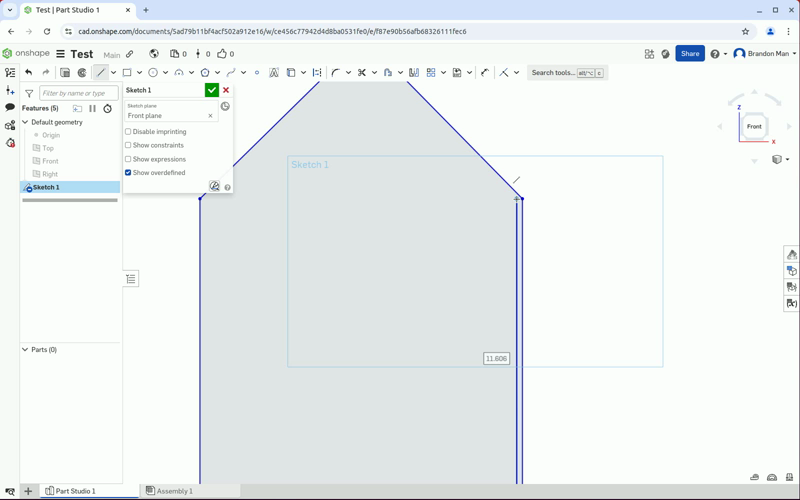
scroll(-6)
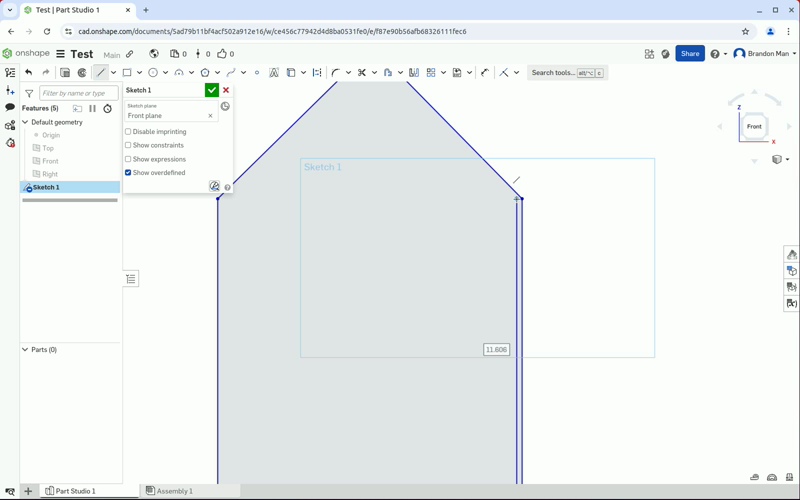
scroll(-6)
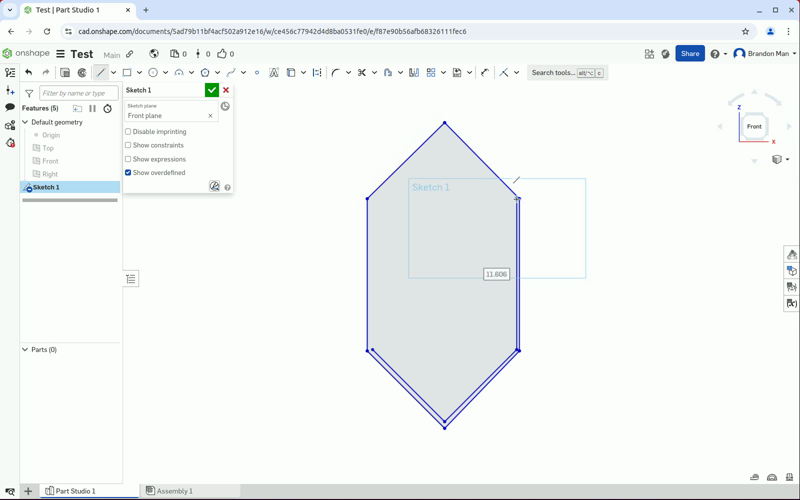
scroll(-6)
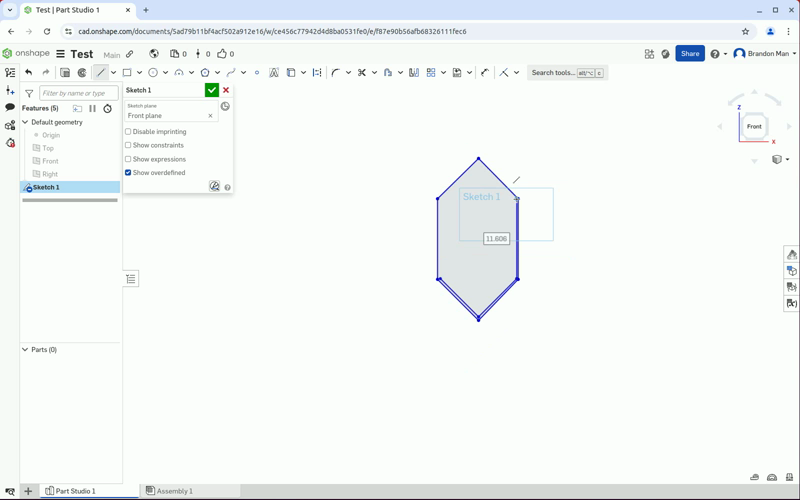
scroll(-6)
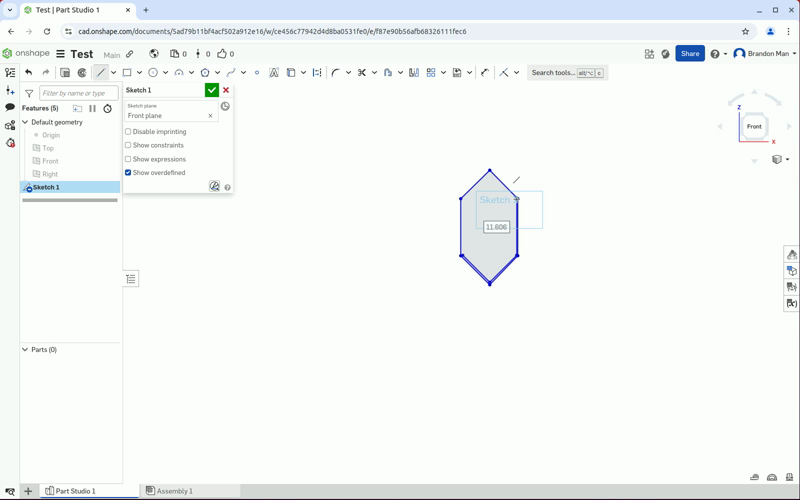
key_up(shift)
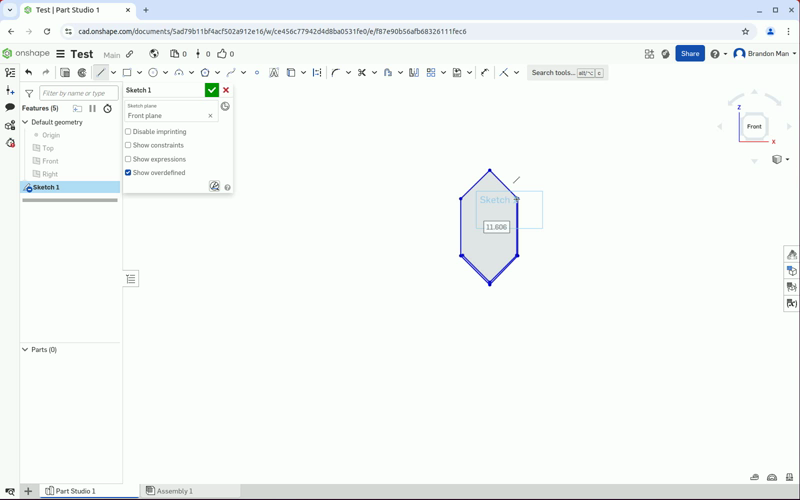
key_down(shift)
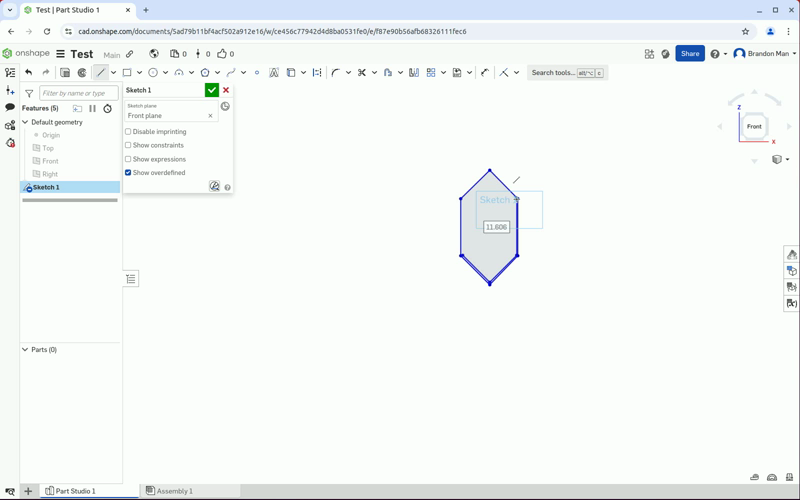
mouse_move(546, 198)
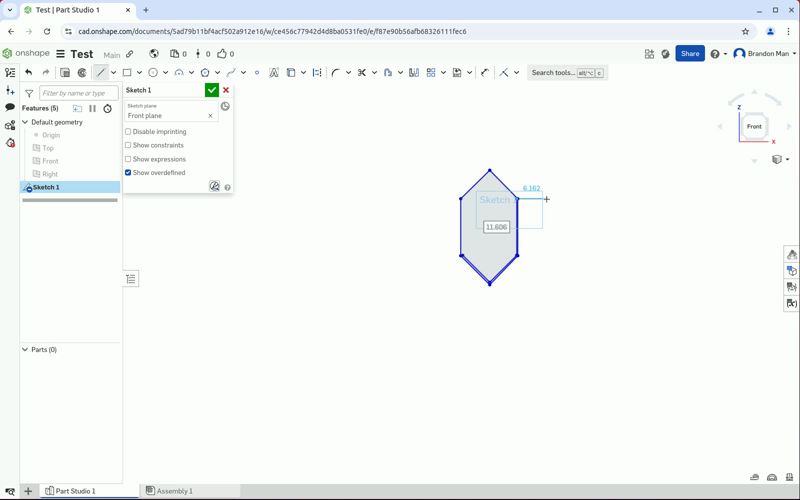
mouse_move(489, 171)
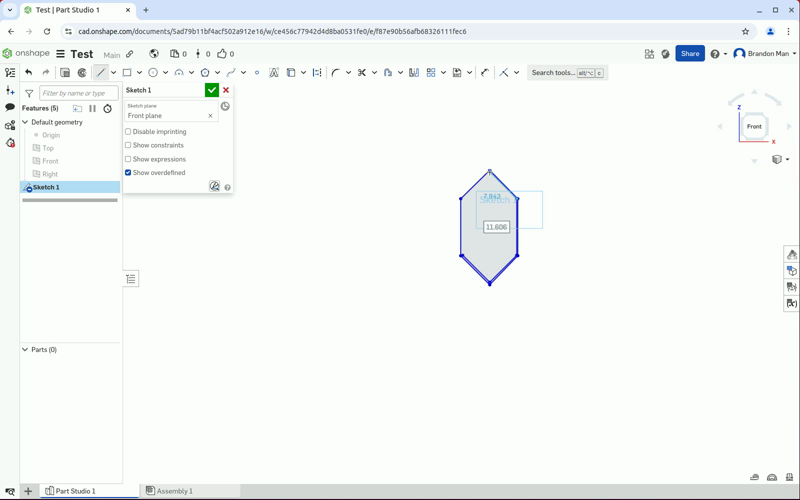
scroll(6)
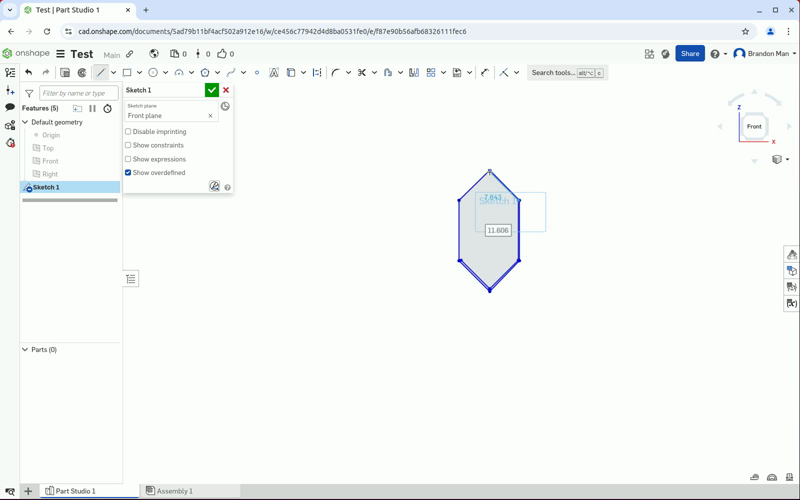
scroll(6)
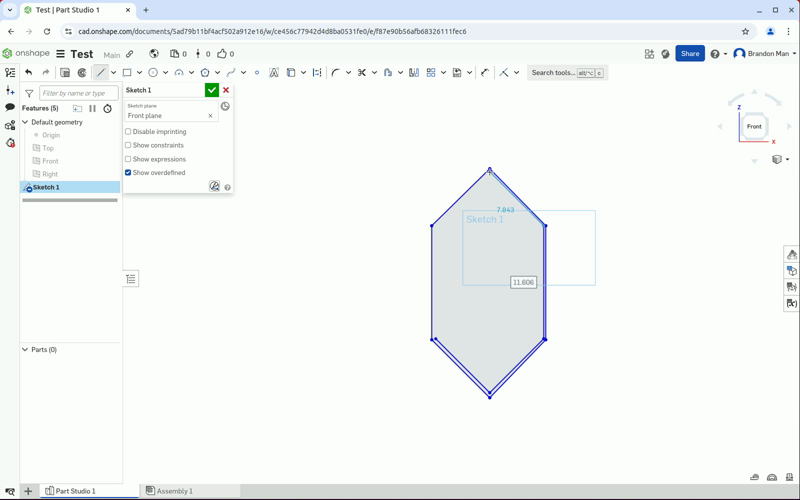
scroll(6)
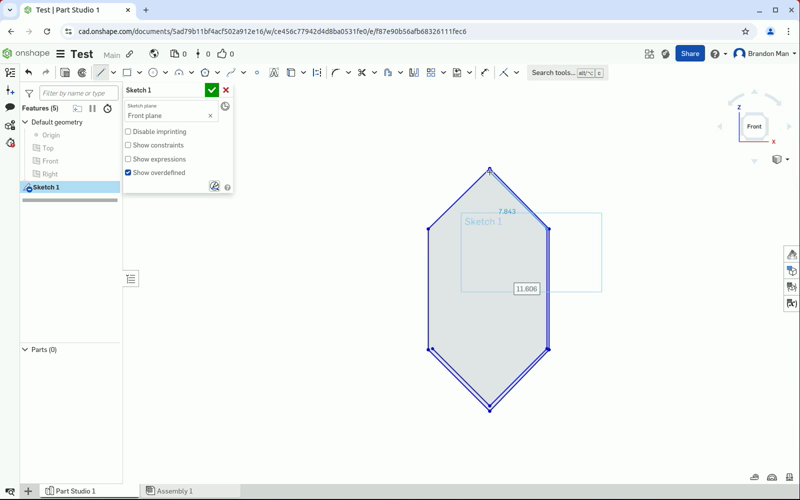
scroll(6)
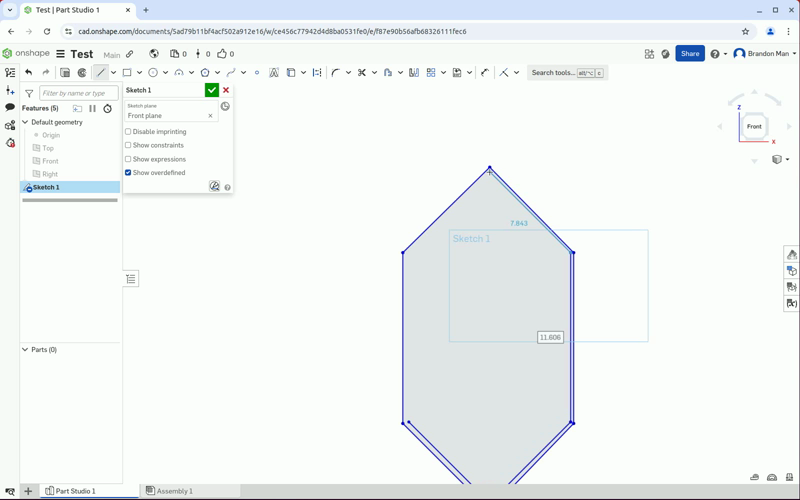
scroll(6)
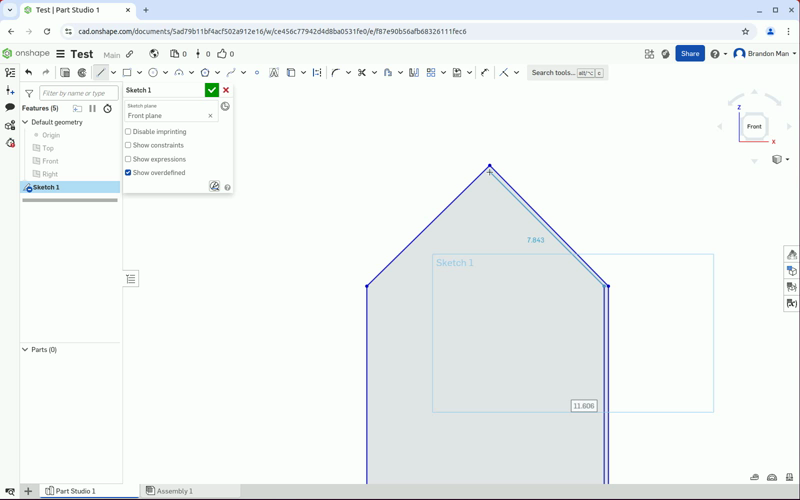
scroll(6)
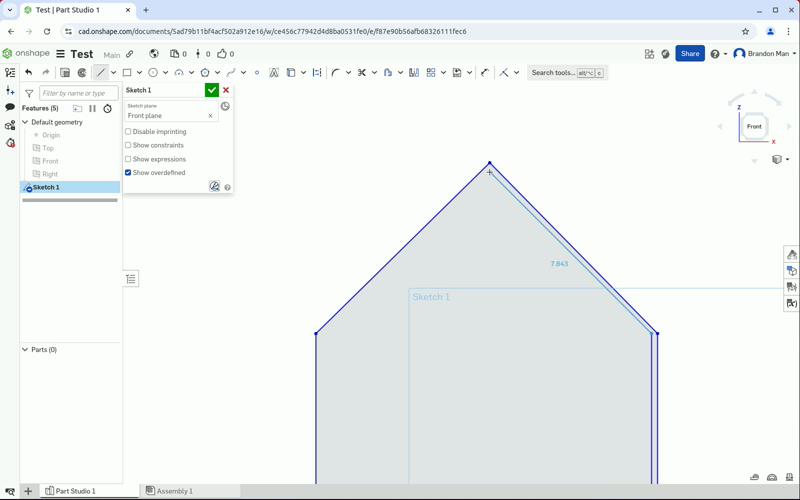
scroll(6)
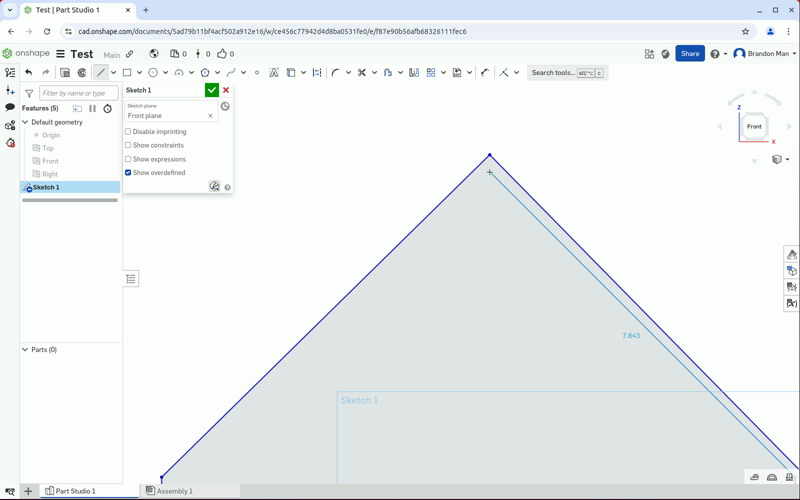
click(489, 171)
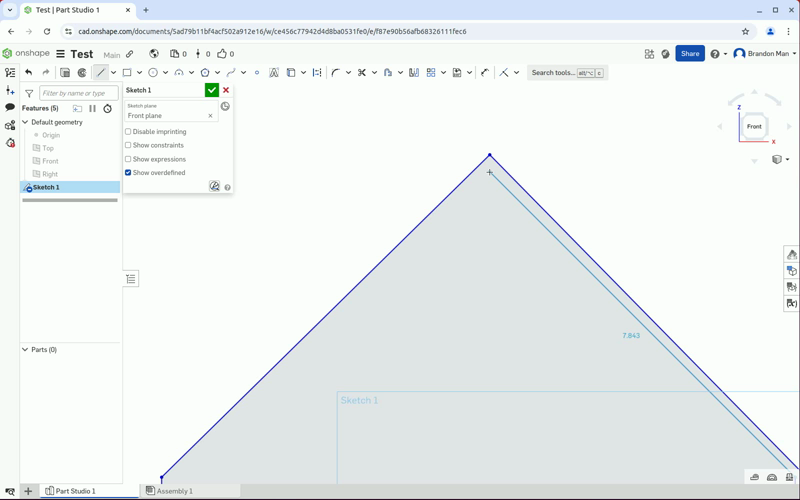
scroll(-6)
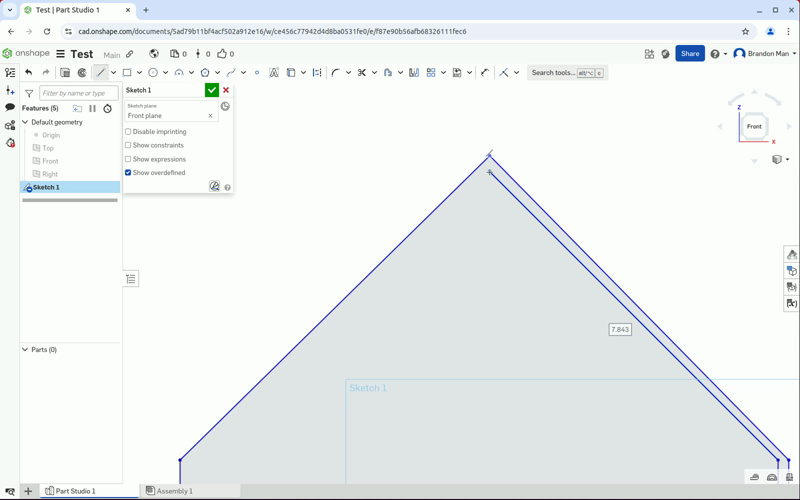
scroll(-6)
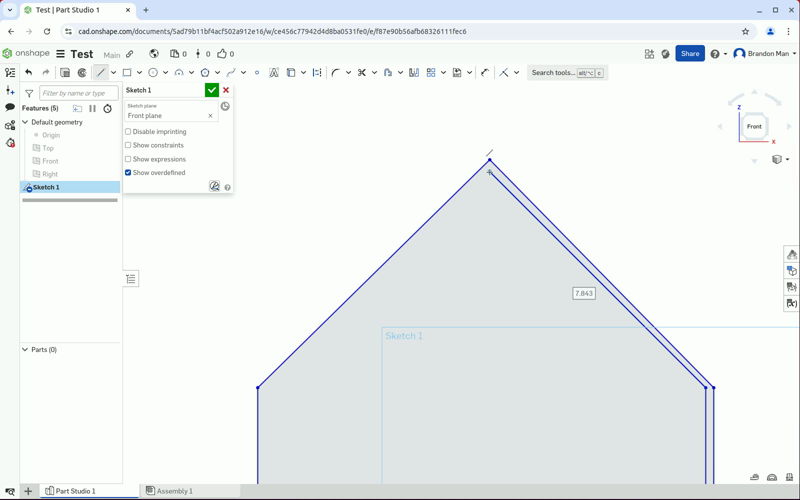
scroll(-6)
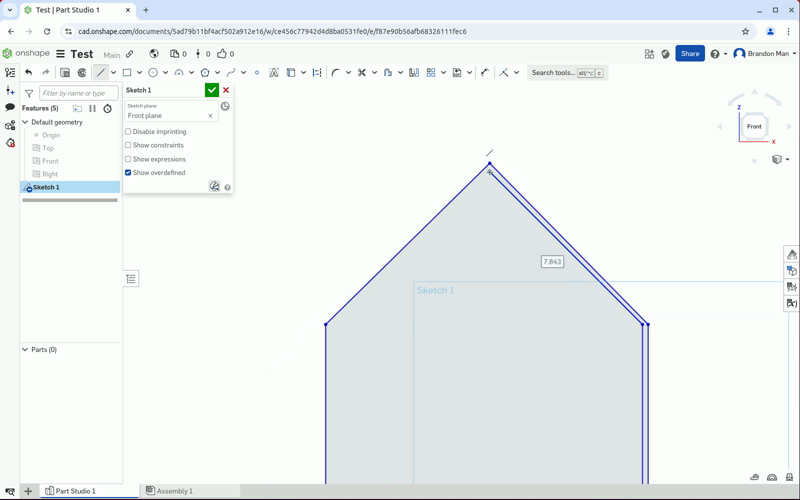
scroll(-6)
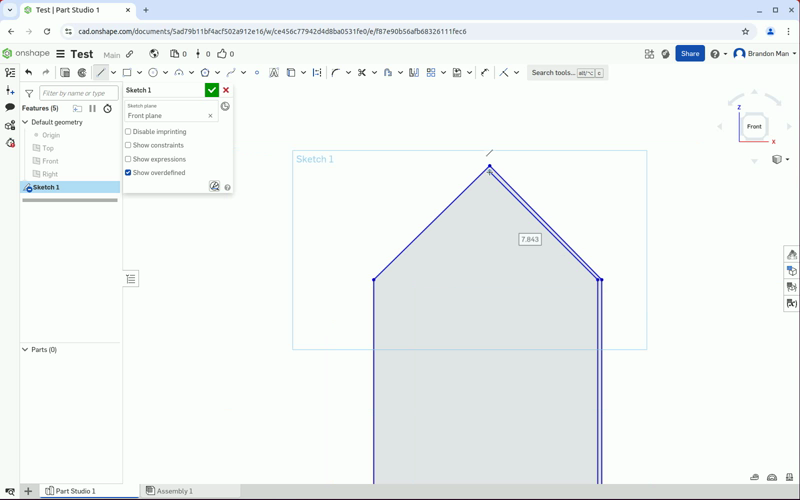
scroll(-6)
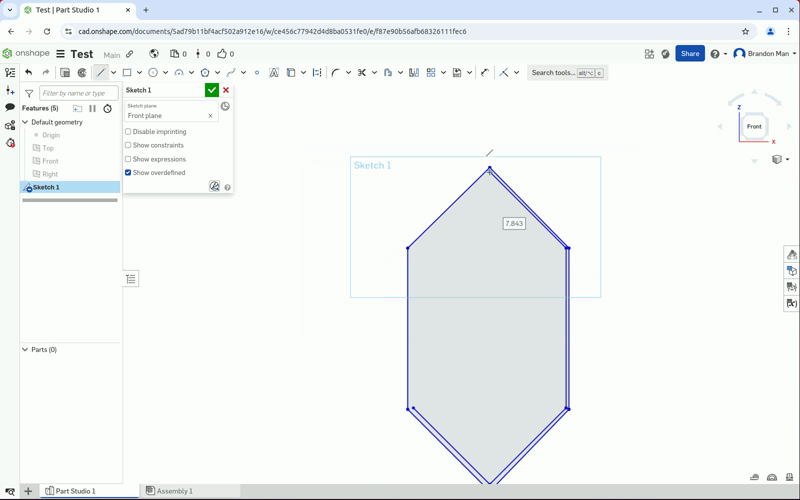
scroll(-6)
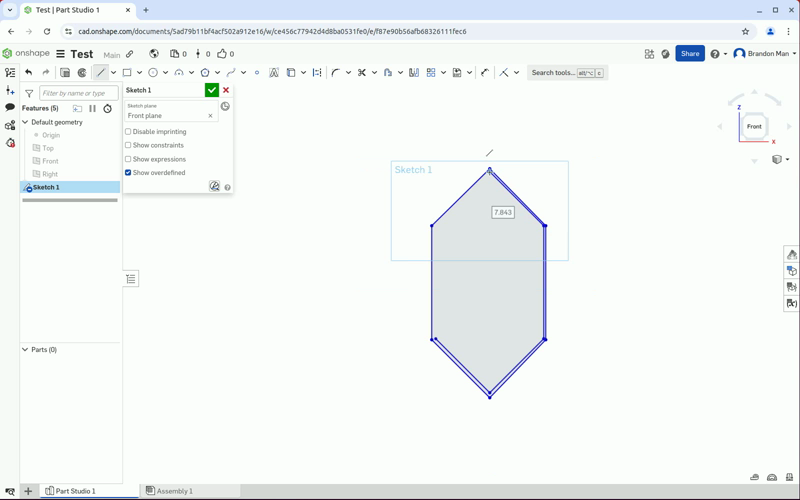
scroll(-6)
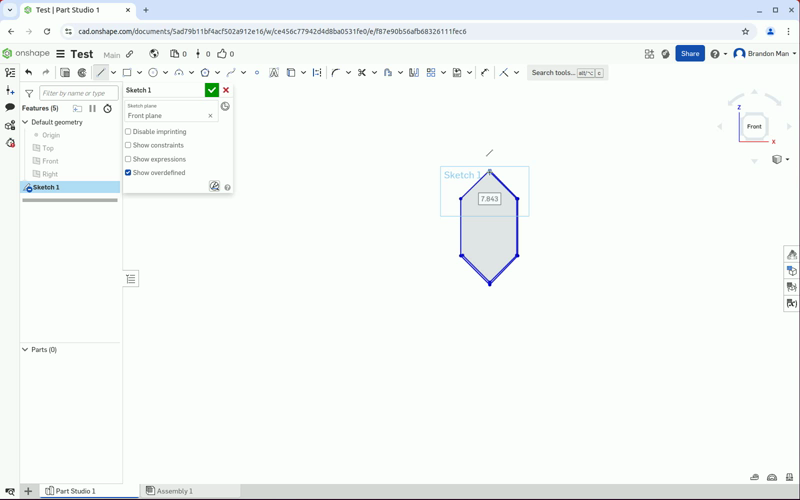
key_up(shift)
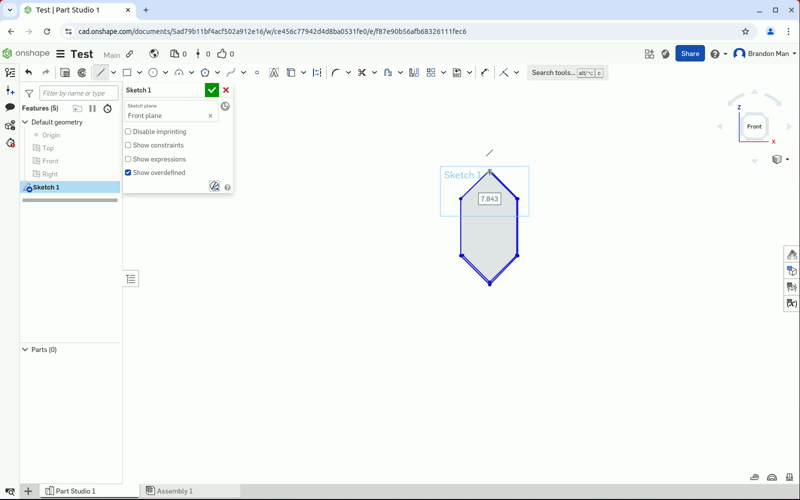
key_down(shift)
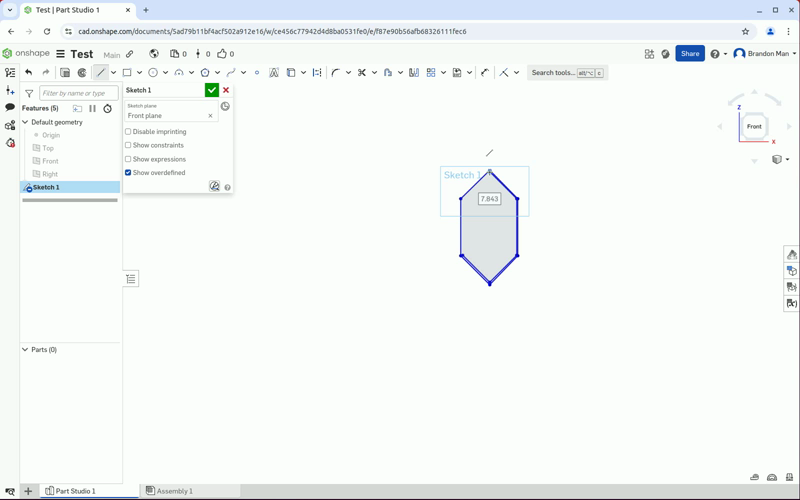
mouse_move(519, 171)
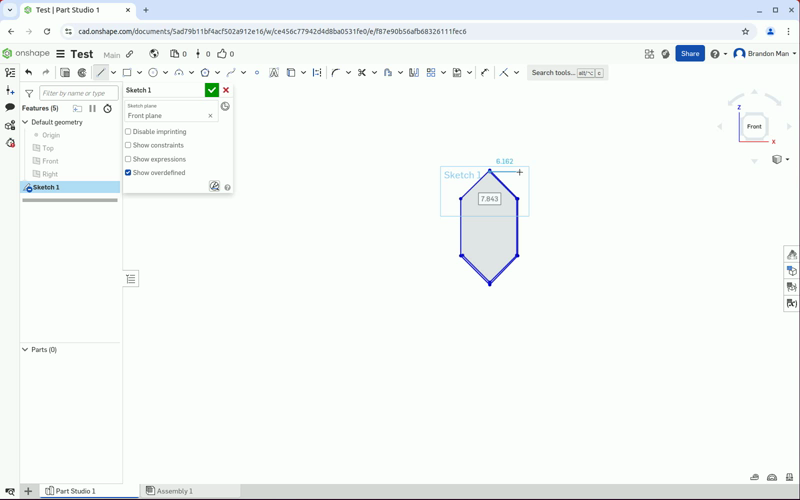
mouse_move(462, 198)
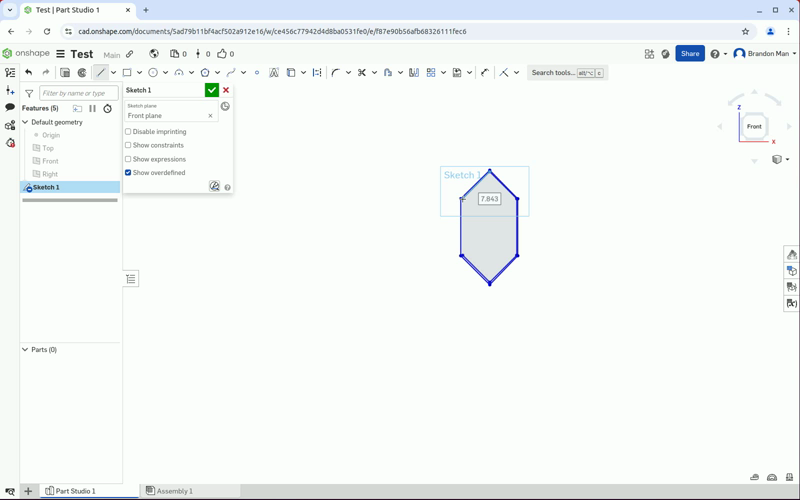
scroll(6)
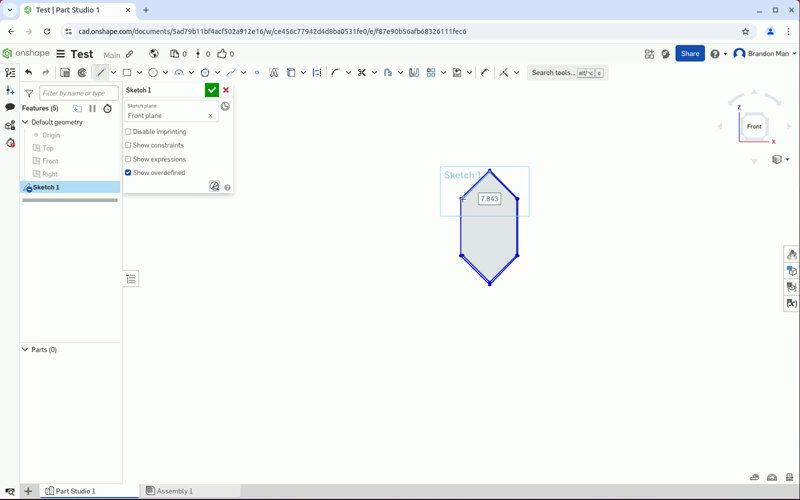
scroll(6)
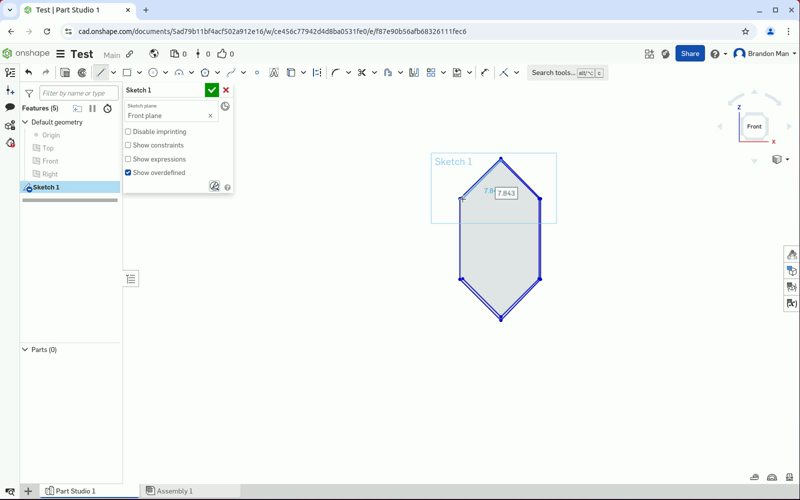
scroll(6)
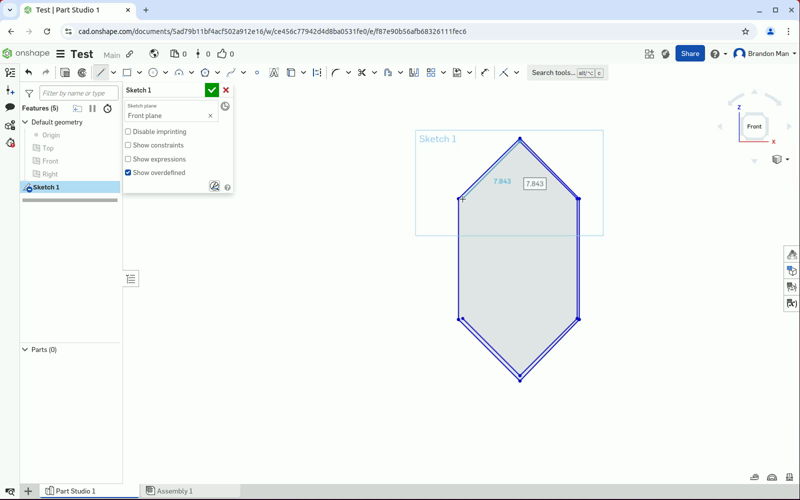
scroll(6)
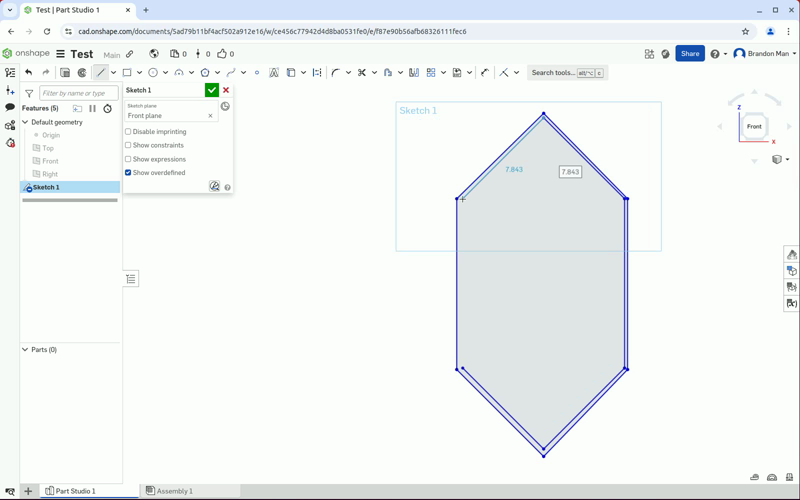
scroll(6)
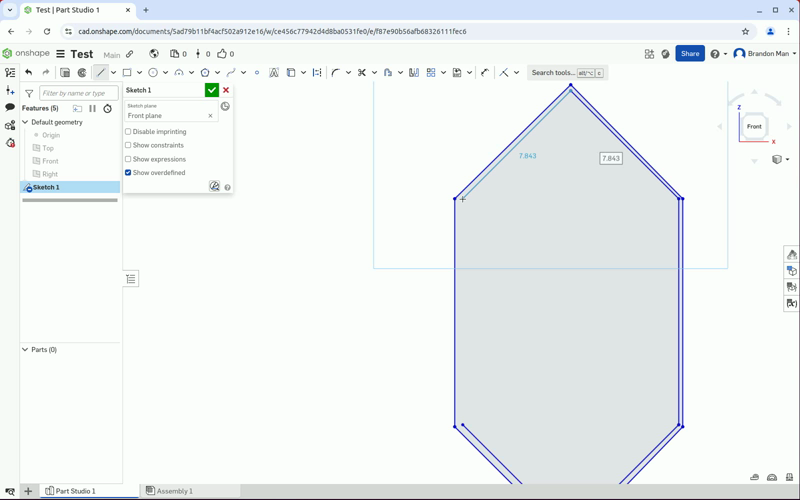
scroll(6)
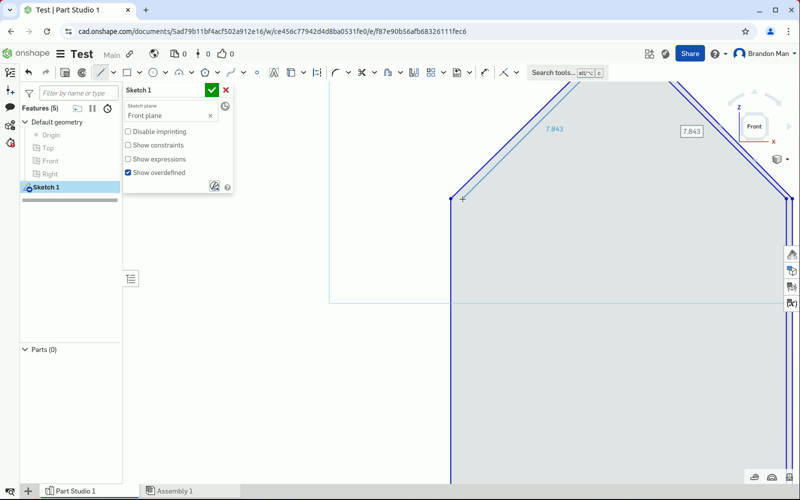
scroll(6)
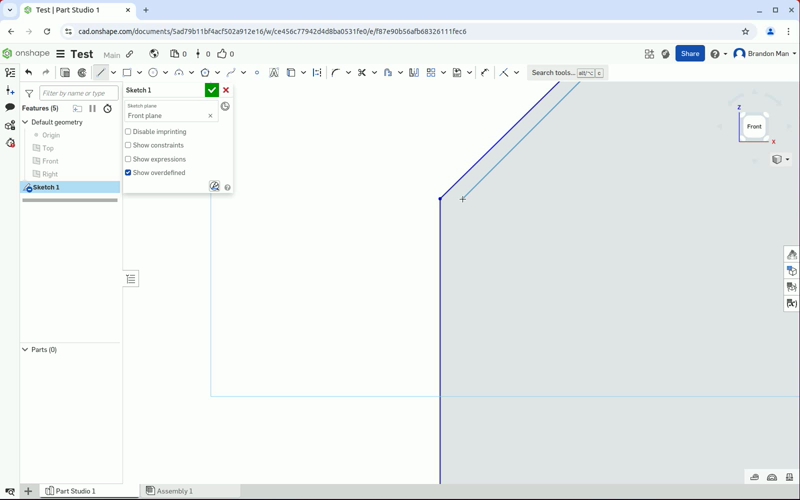
click(462, 198)
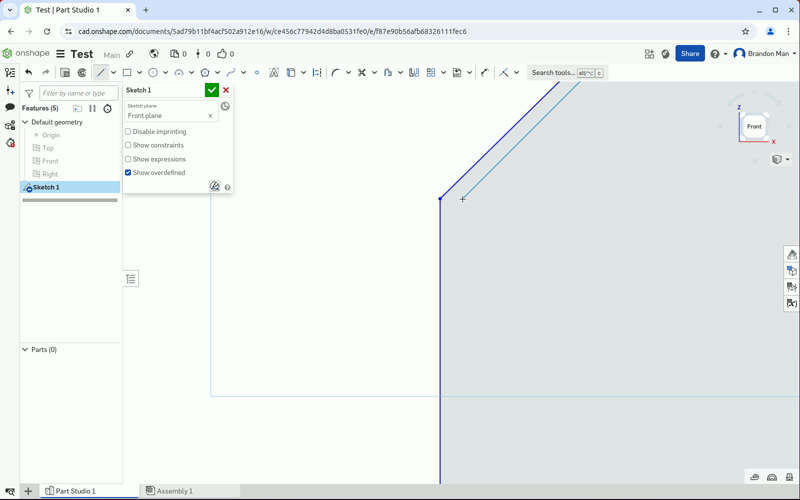
scroll(-6)
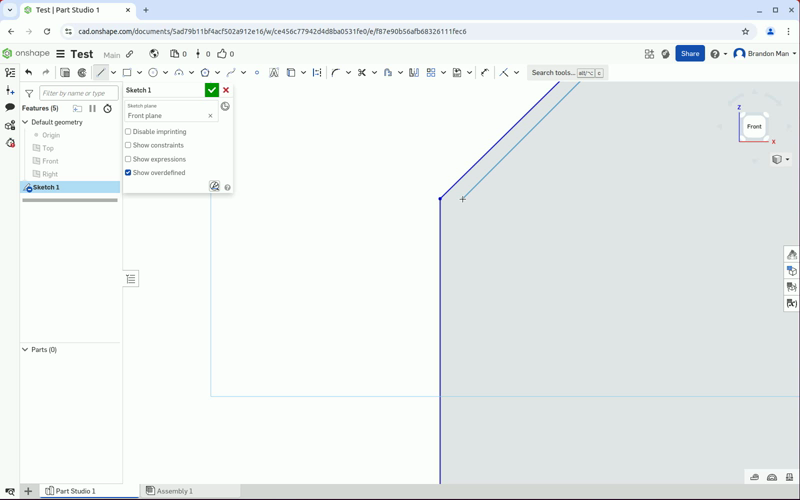
scroll(-6)
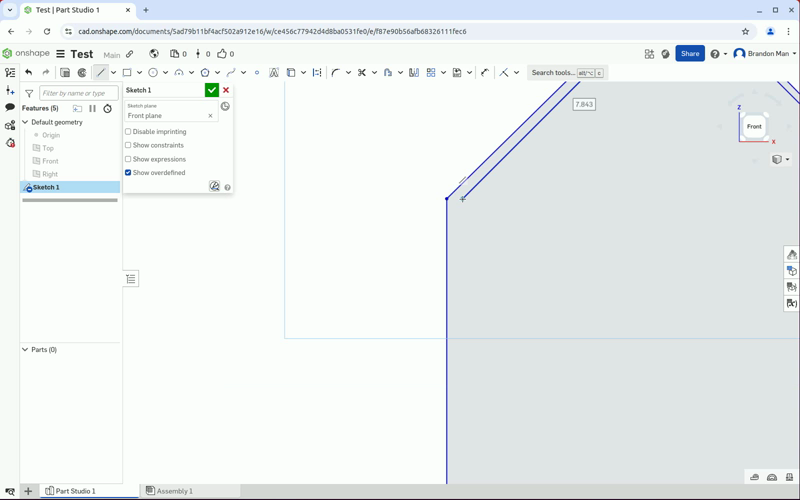
scroll(-6)
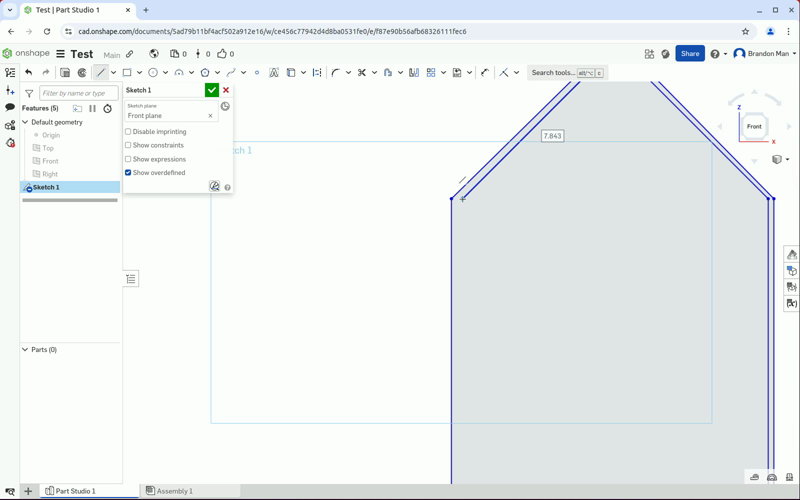
scroll(-6)
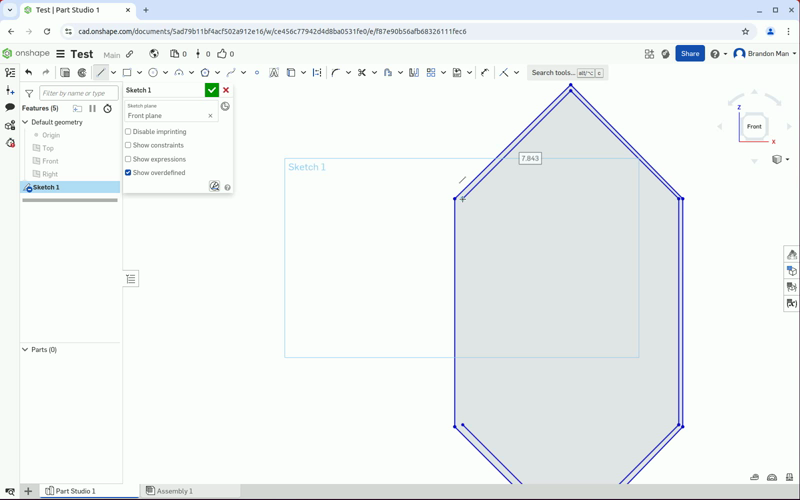
scroll(-6)
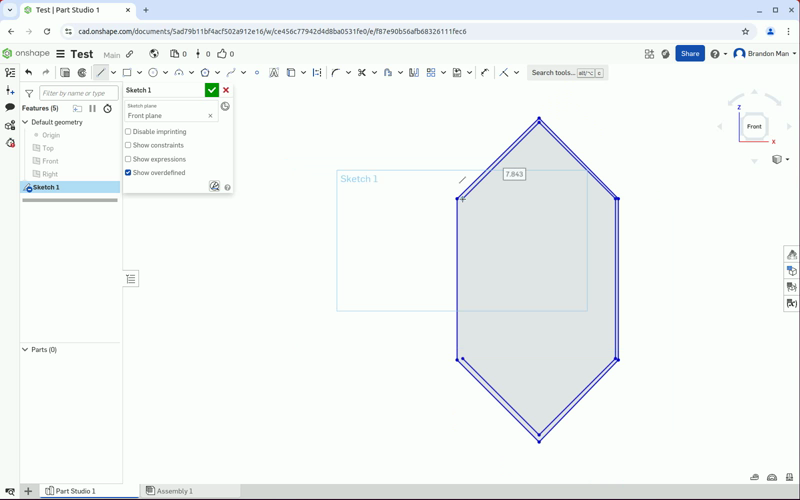
scroll(-6)
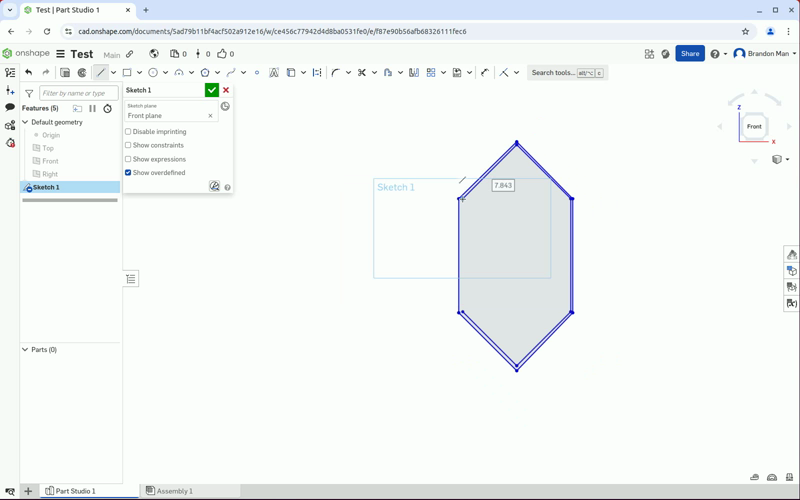
scroll(-6)
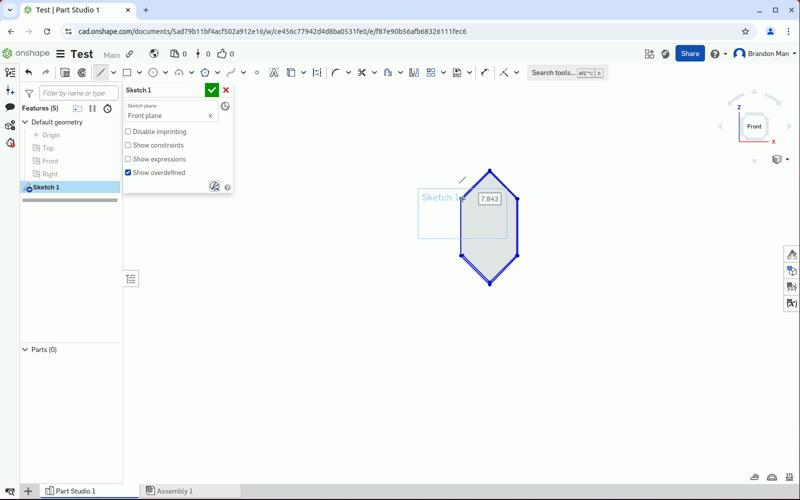
key_up(shift)
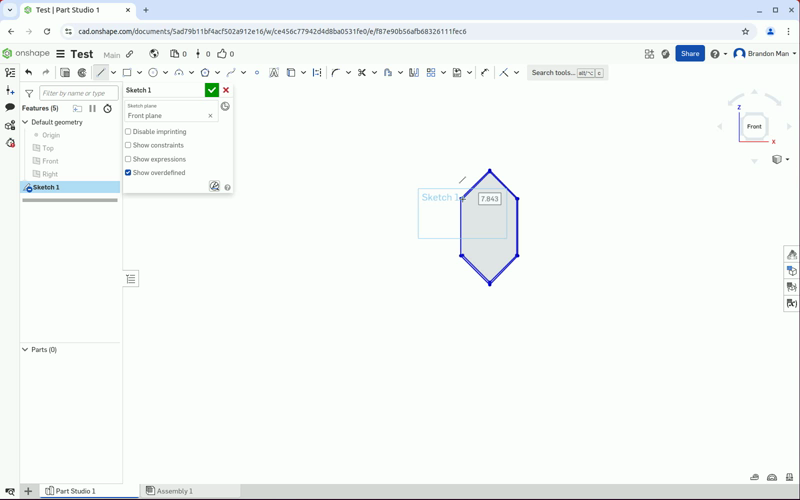
mouse_move(492, 198)
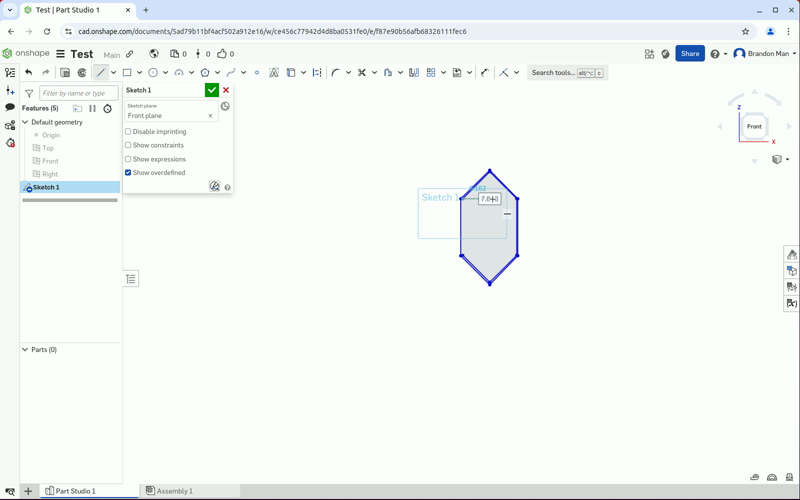
key_down(shift)
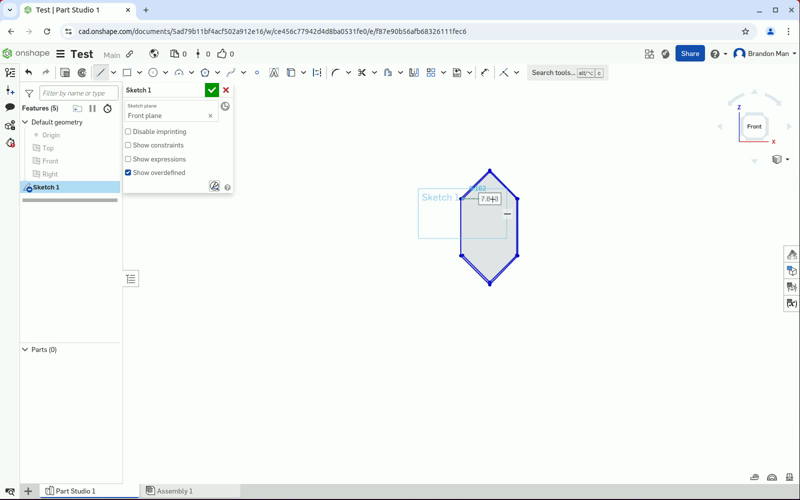
mouse_move(462, 255)
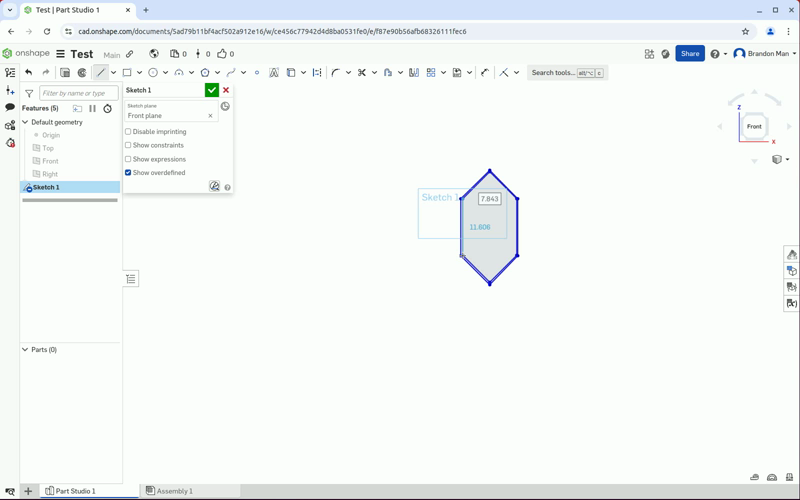
scroll(6)
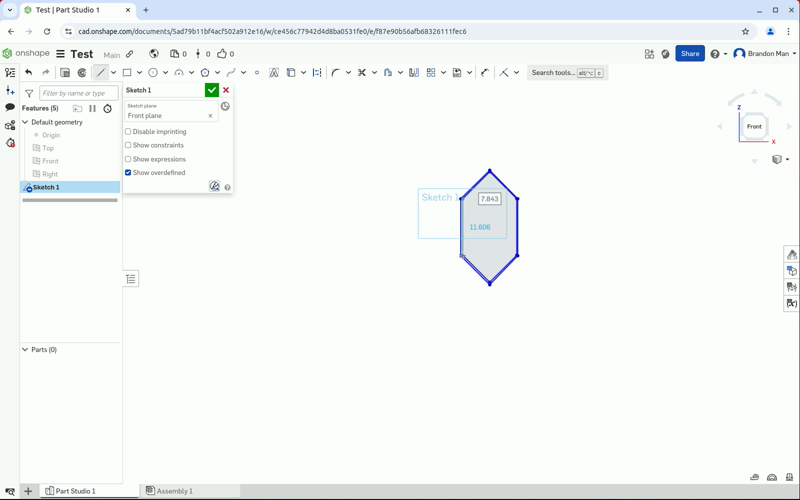
scroll(6)
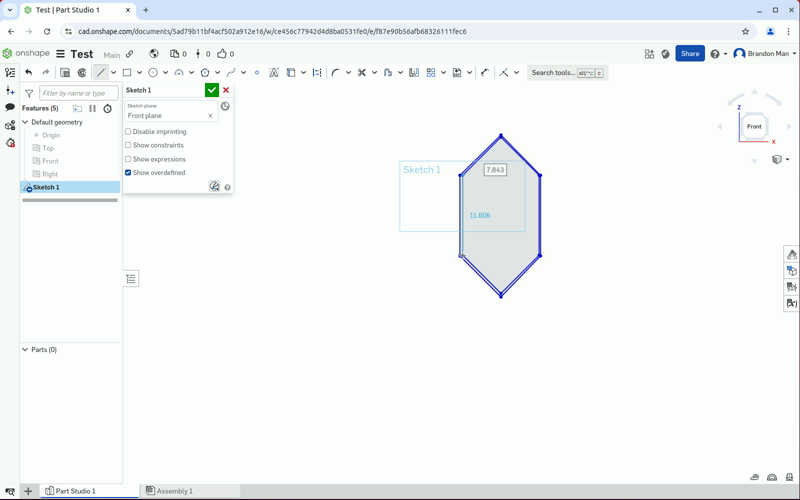
scroll(6)
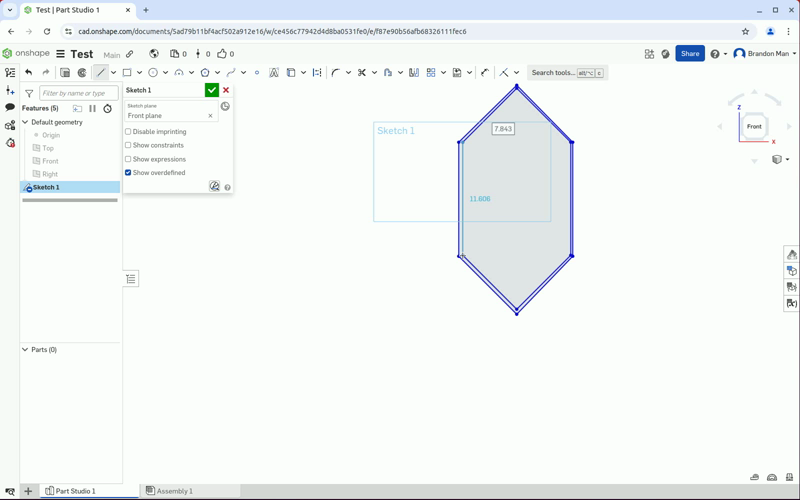
scroll(6)
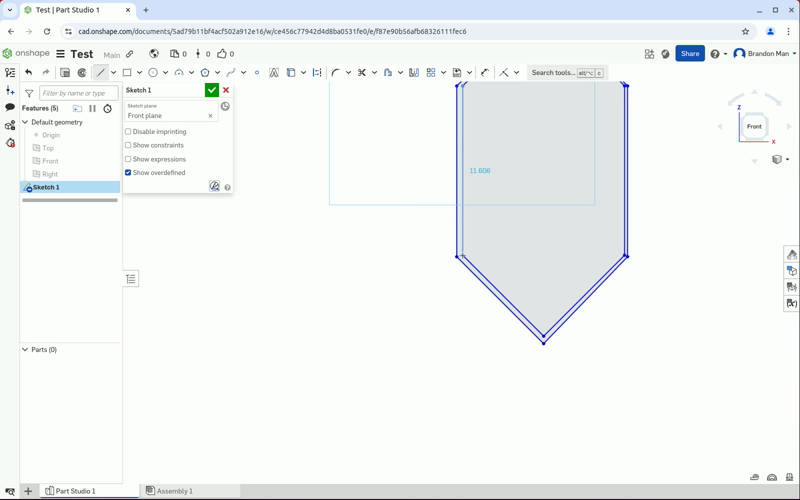
scroll(6)
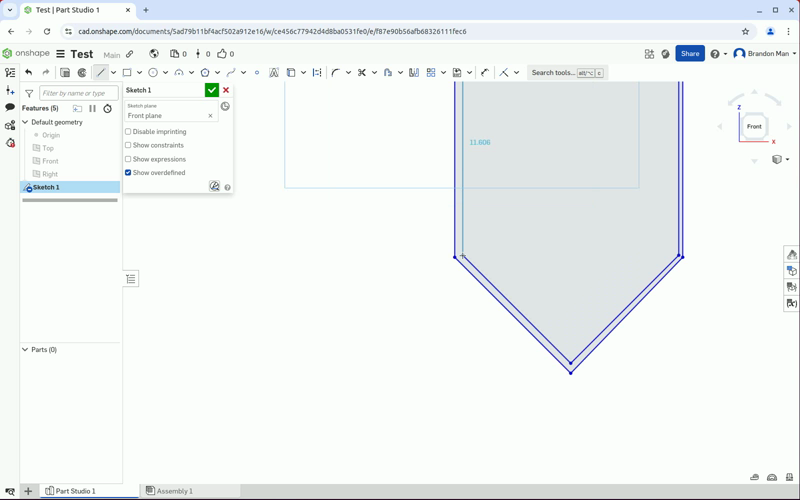
scroll(6)
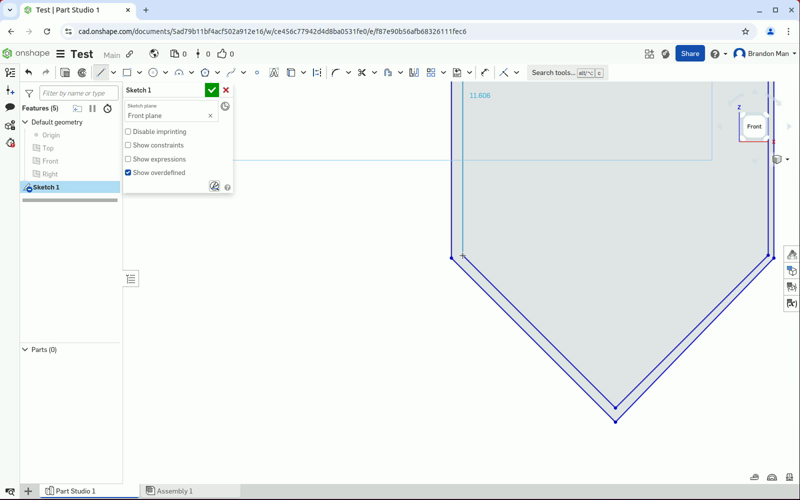
scroll(6)
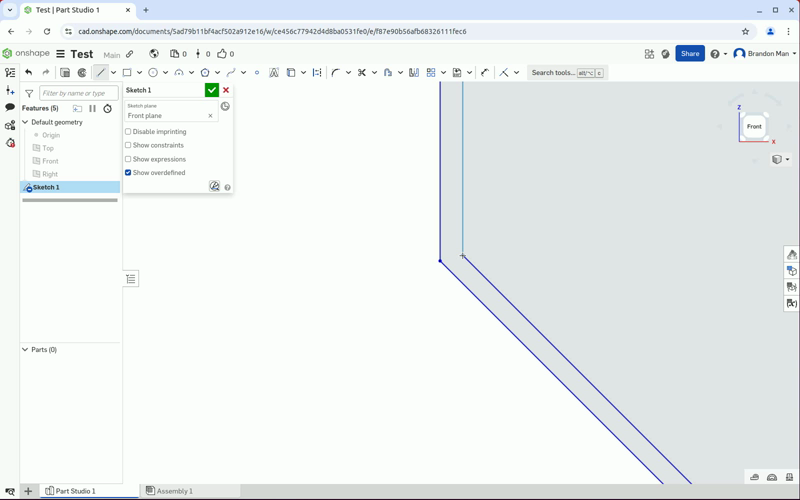
key_up(shift)
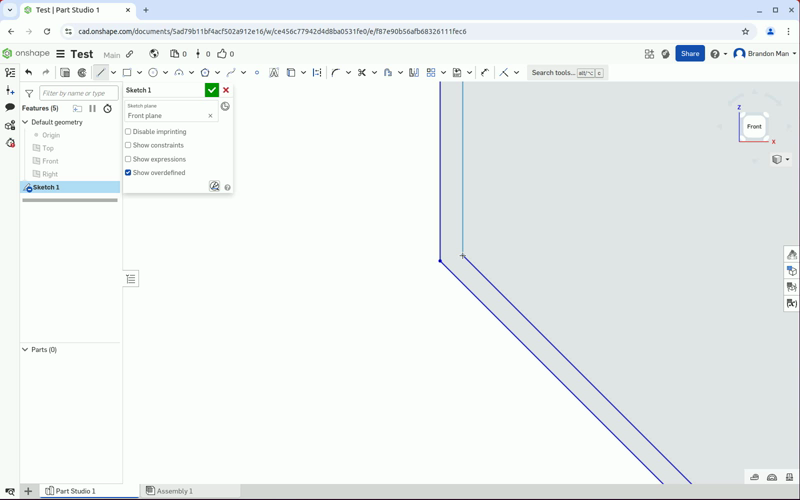
click(462, 255)
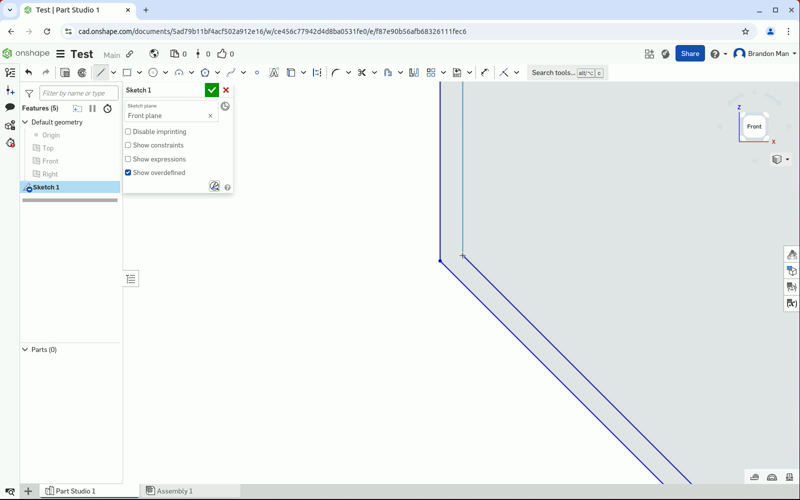
scroll(-6)
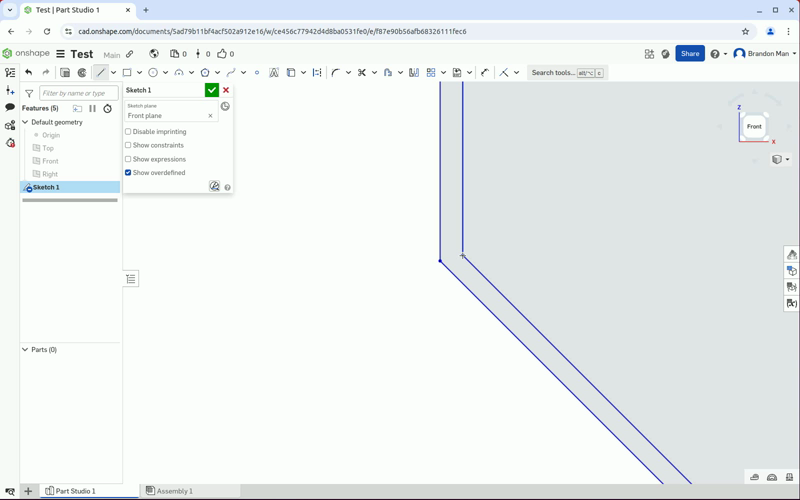
scroll(-6)
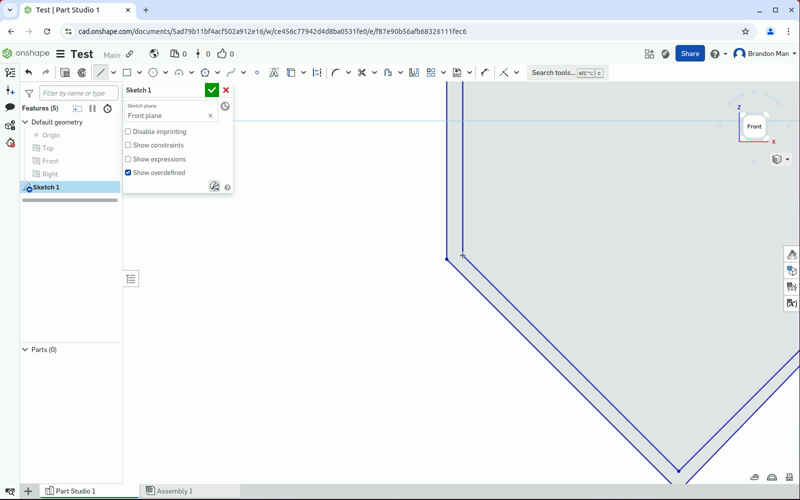
scroll(-6)
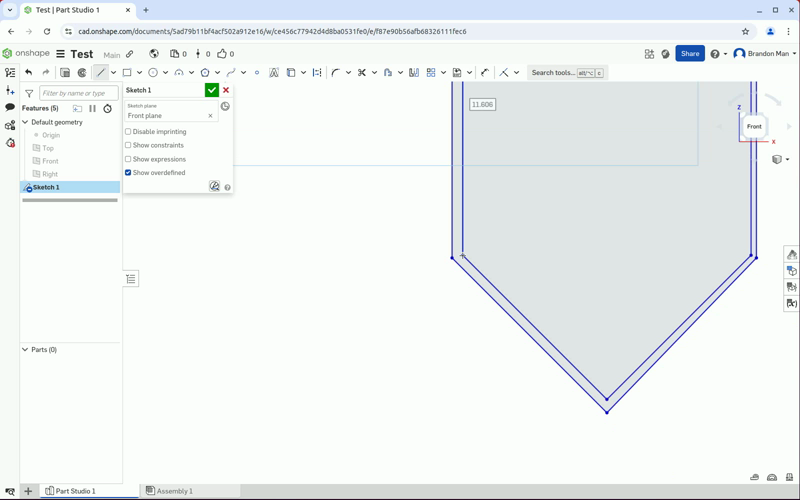
scroll(-6)
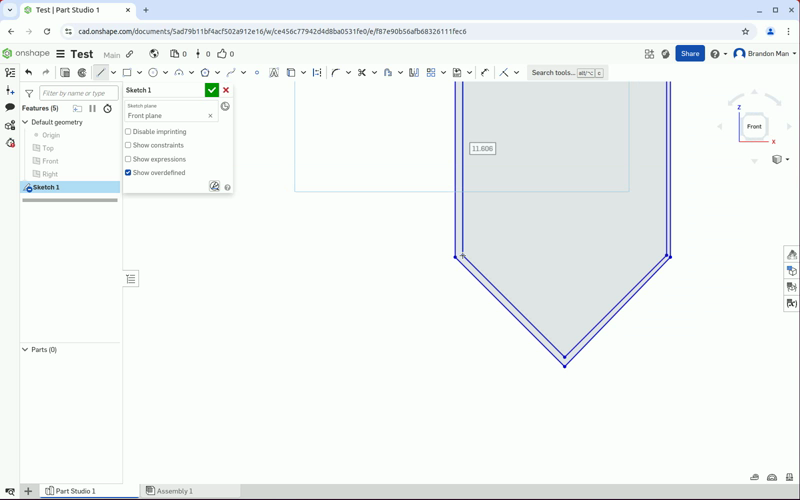
scroll(-6)
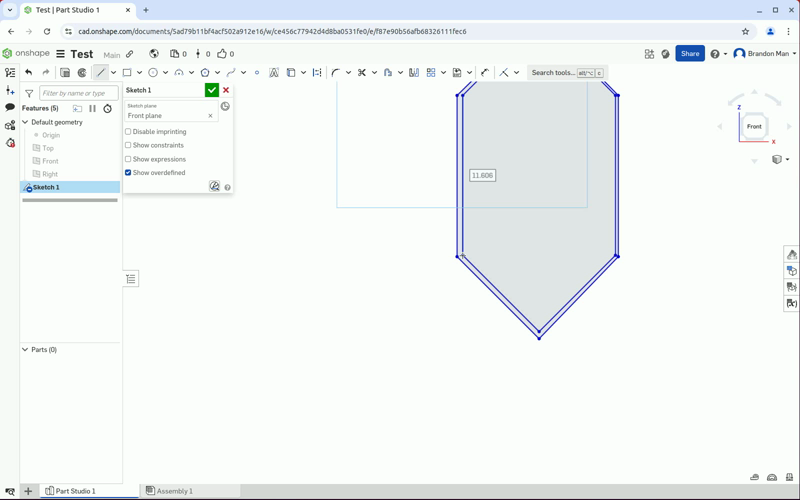
scroll(-6)
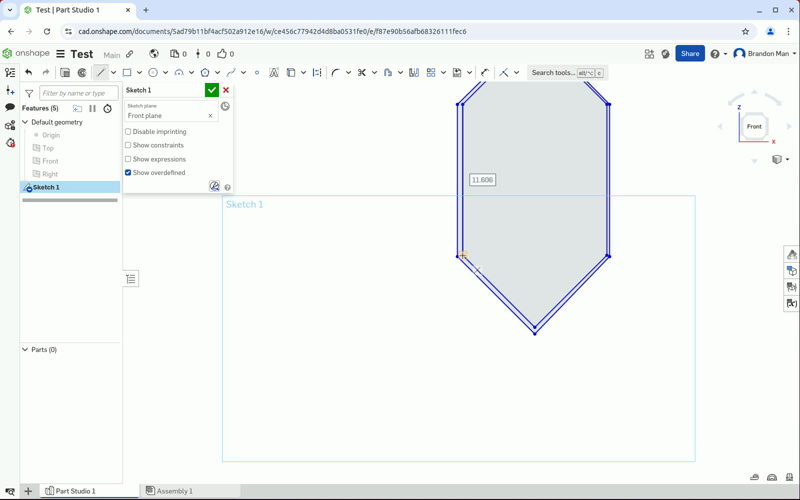
scroll(-6)
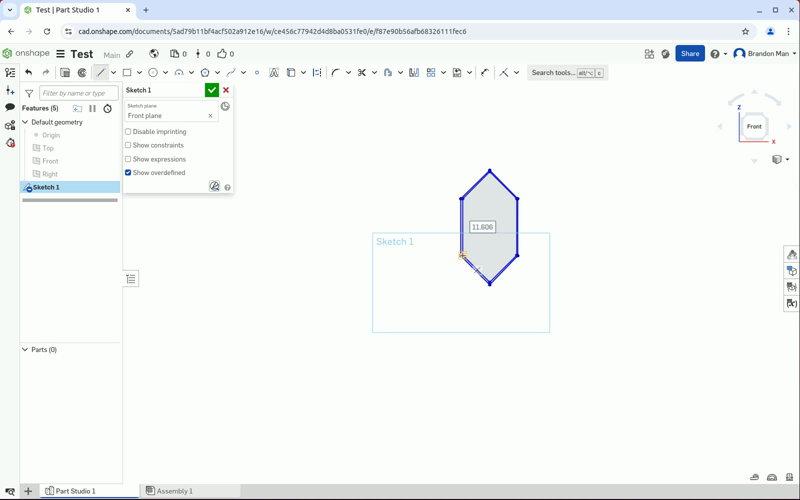
key(esc)
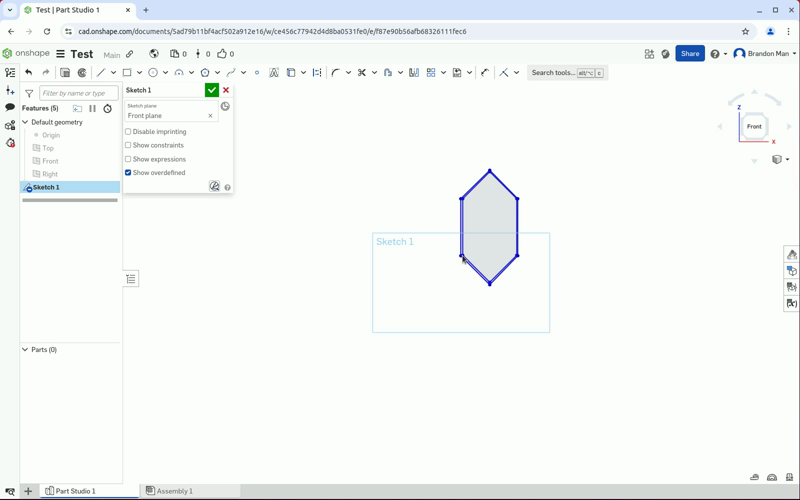
mouse_move(461, 235)
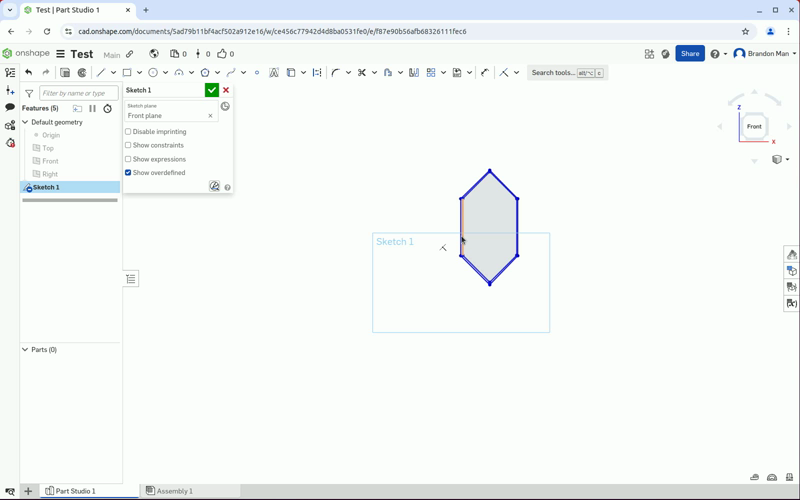
scroll(6)
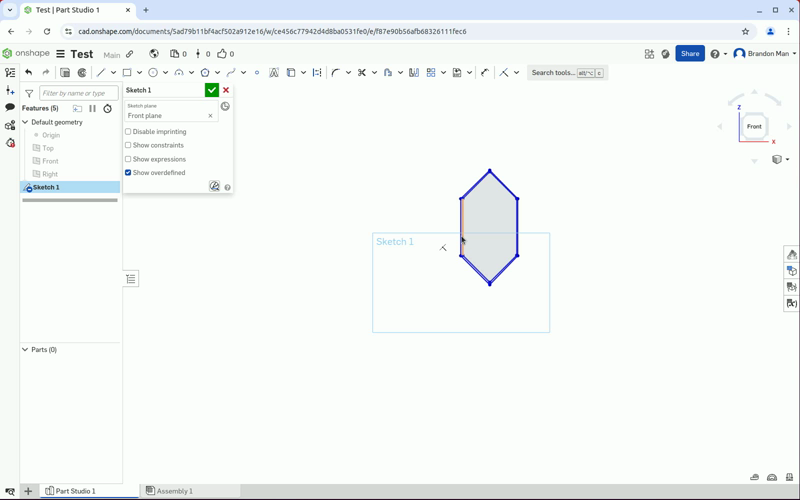
scroll(6)
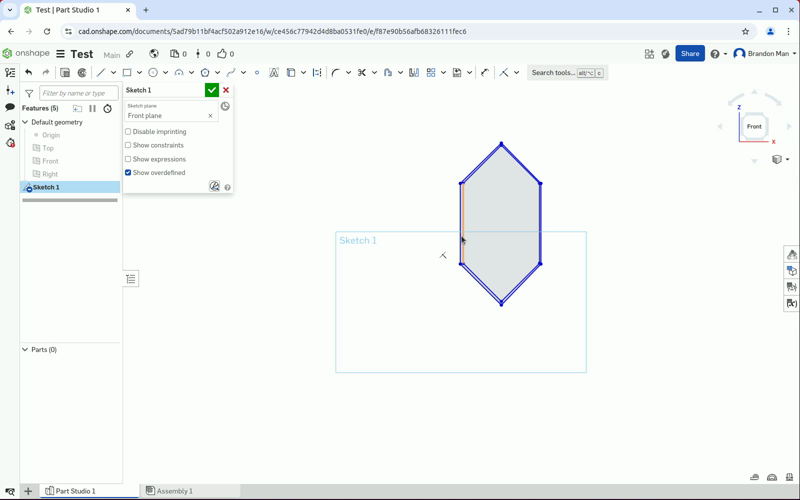
scroll(6)
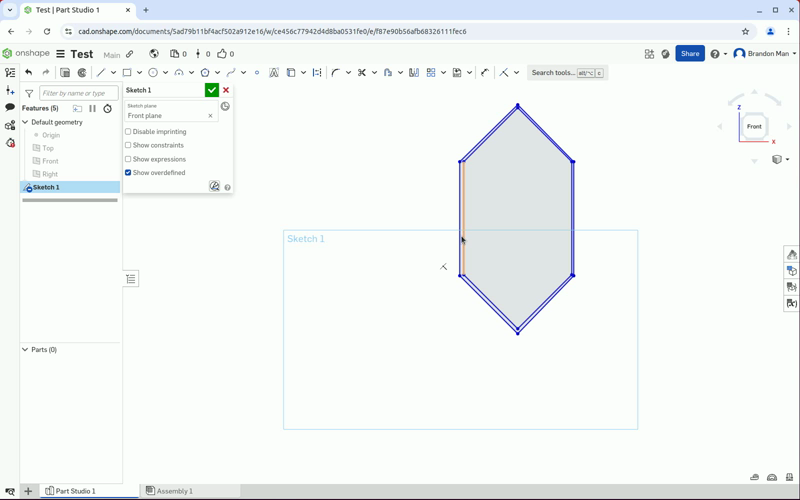
scroll(6)
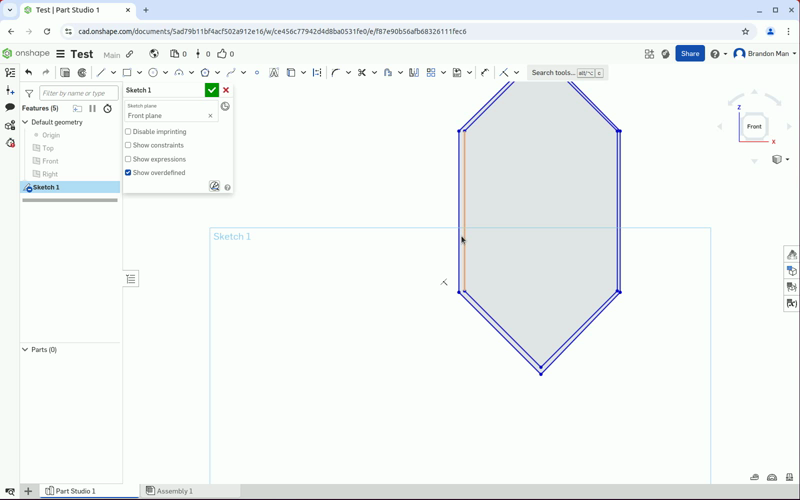
scroll(6)
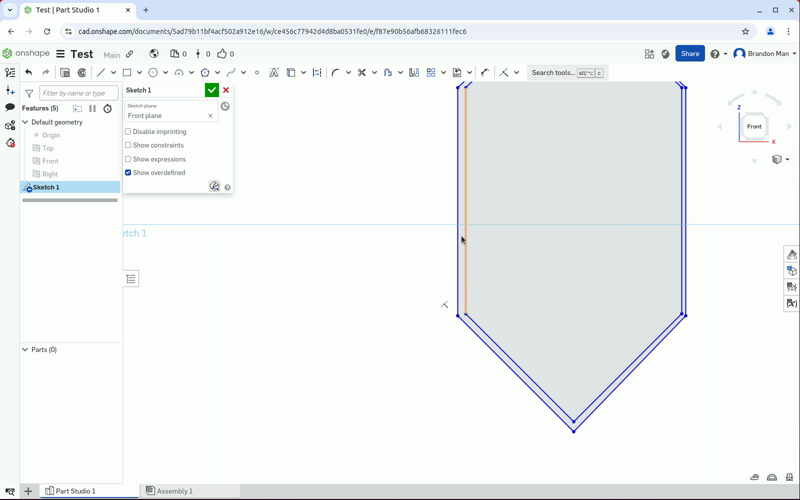
scroll(6)
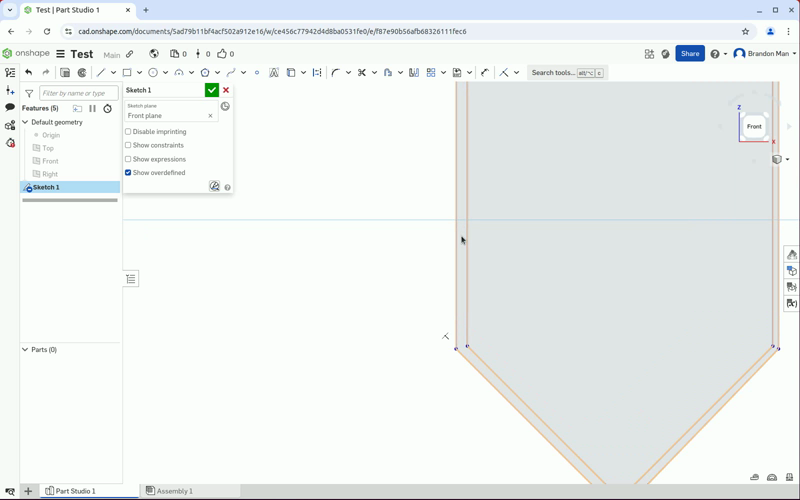
scroll(6)
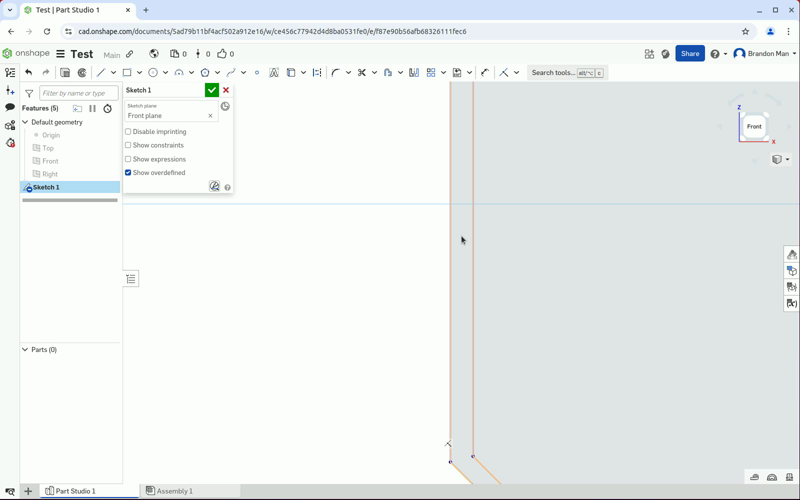
click(461, 235)
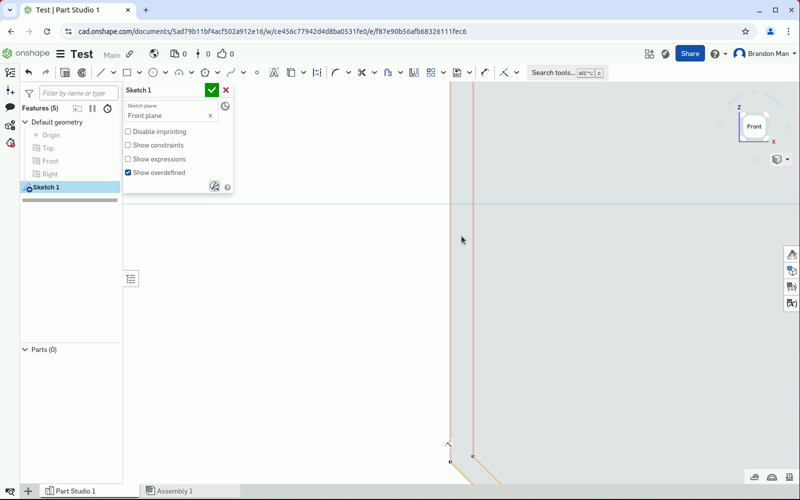
scroll(-6)
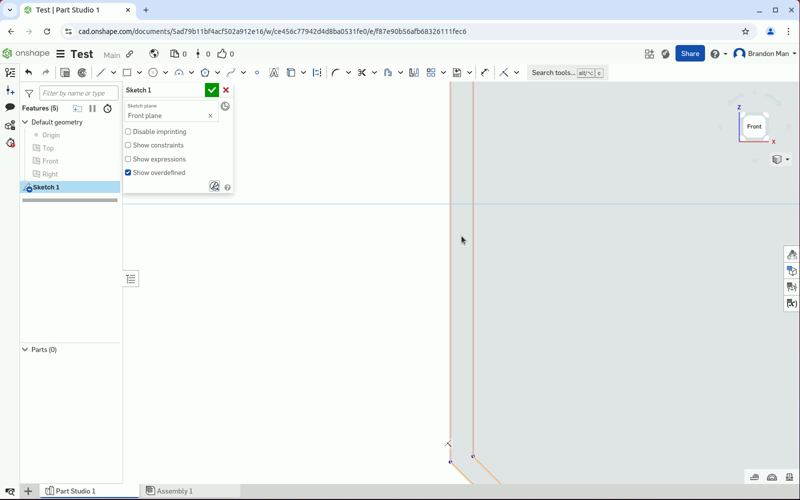
scroll(-6)
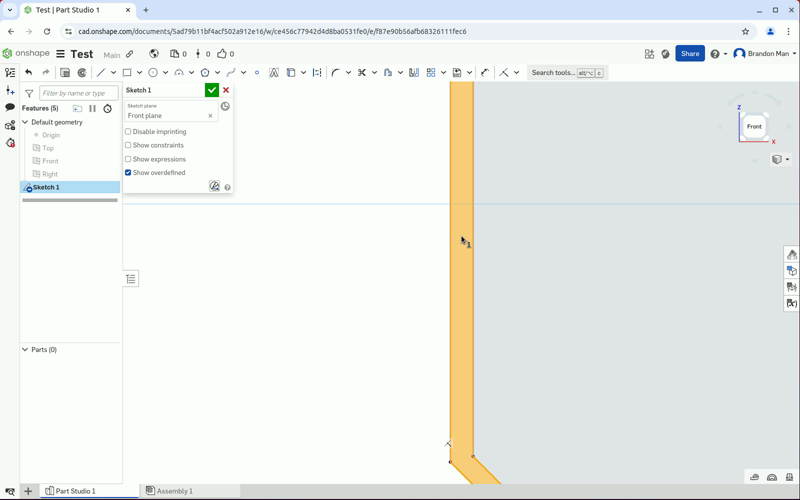
scroll(-6)
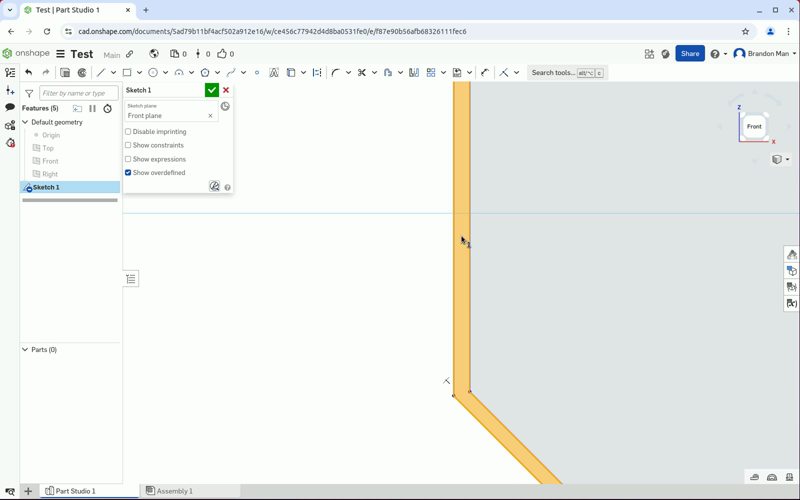
scroll(-6)
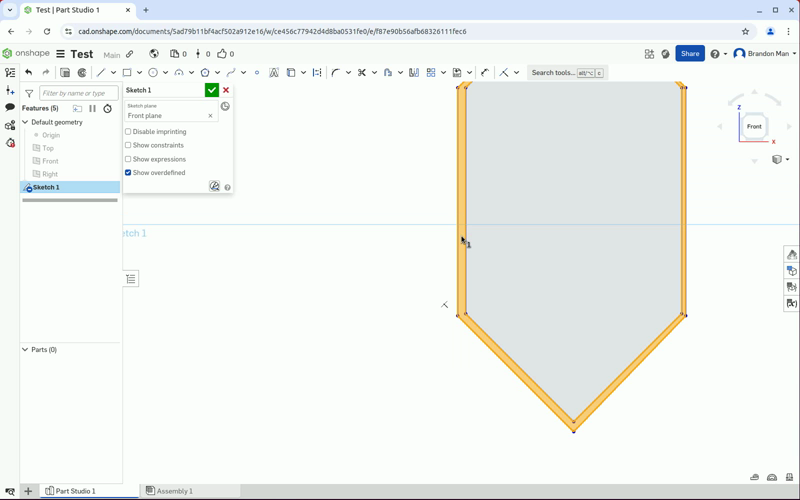
scroll(-6)
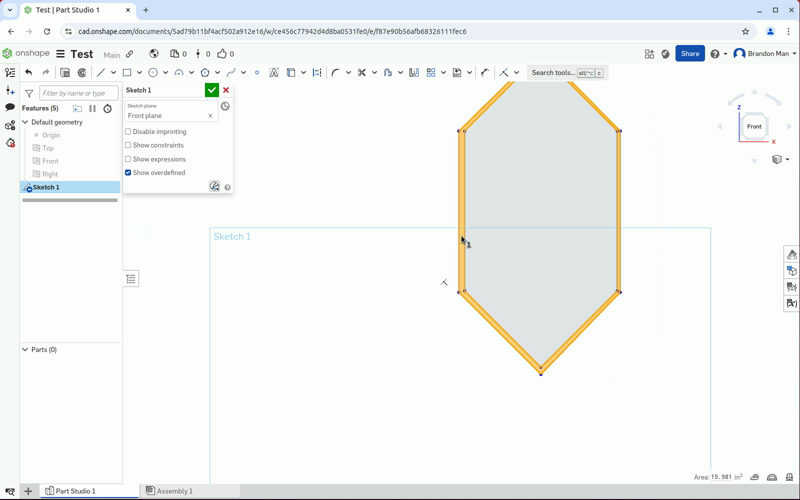
scroll(-6)
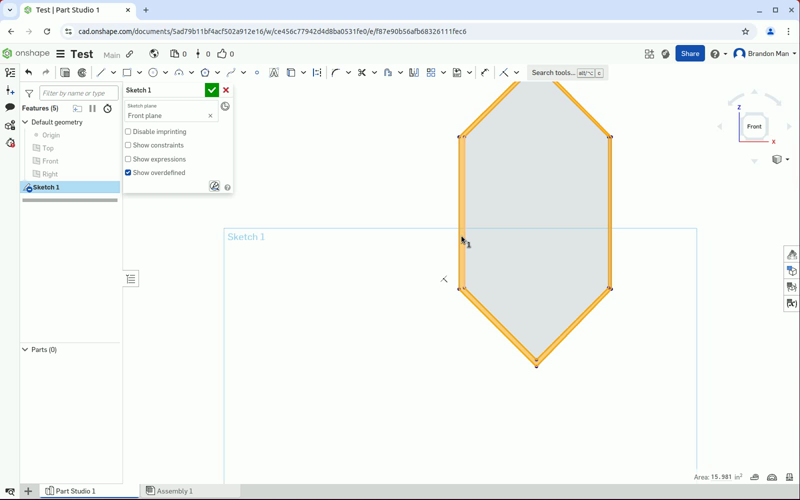
scroll(-6)
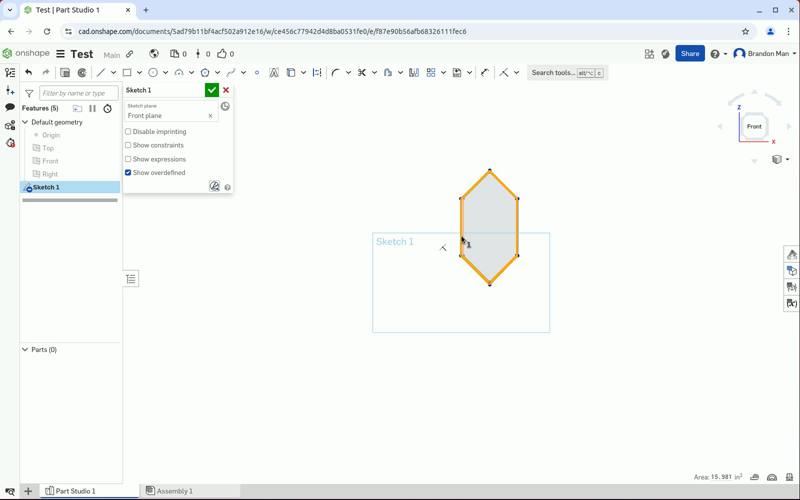
mouse_move(73, 352)
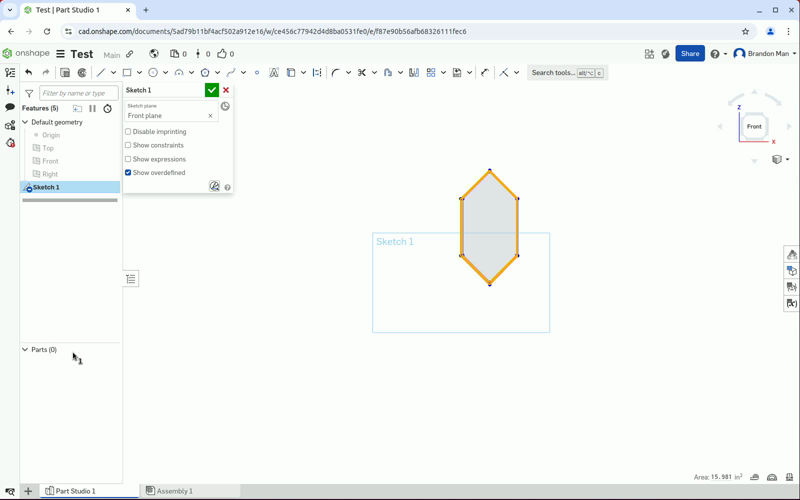
key(shift+y)
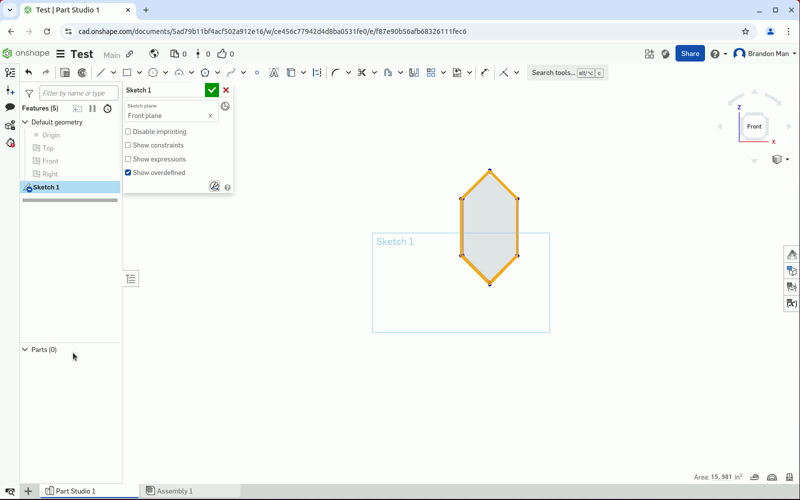
key(shift+e)
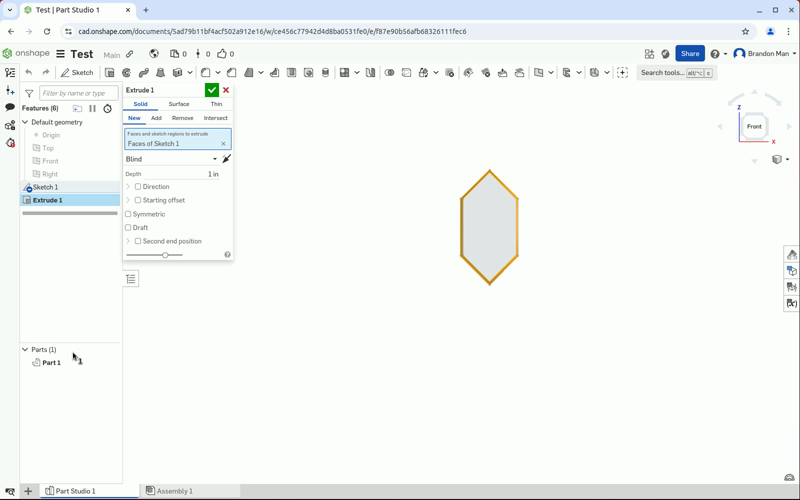
mouse_move(143, 106)
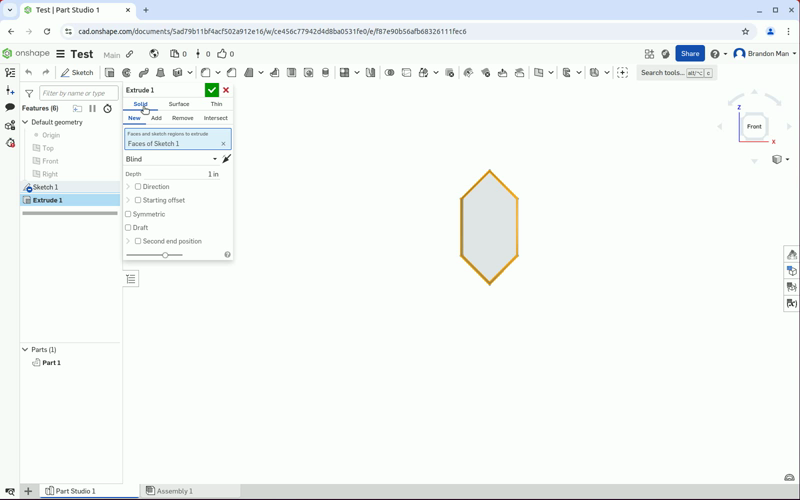
click(143, 106)
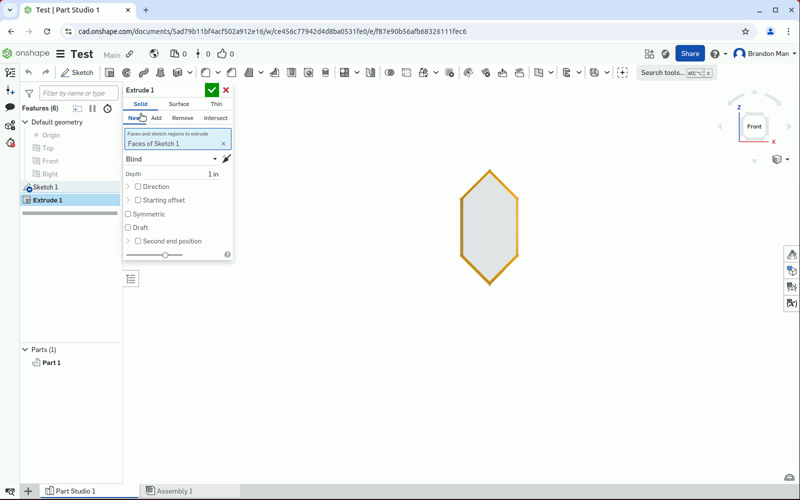
mouse_move(137, 120)
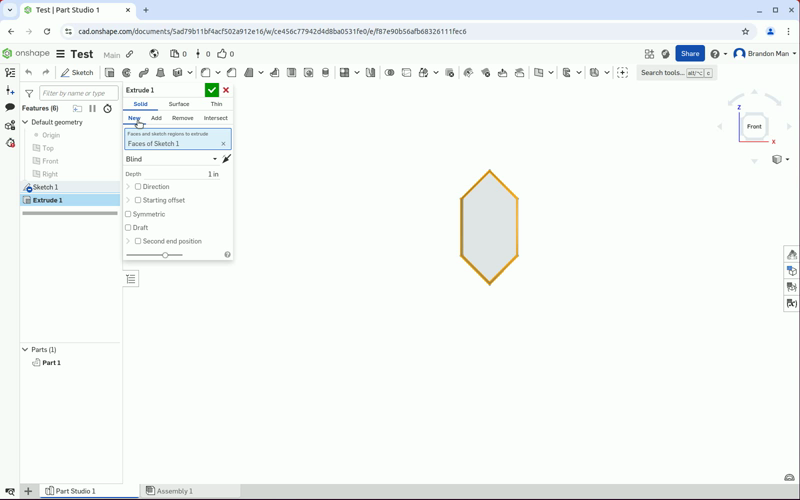
click(137, 120)
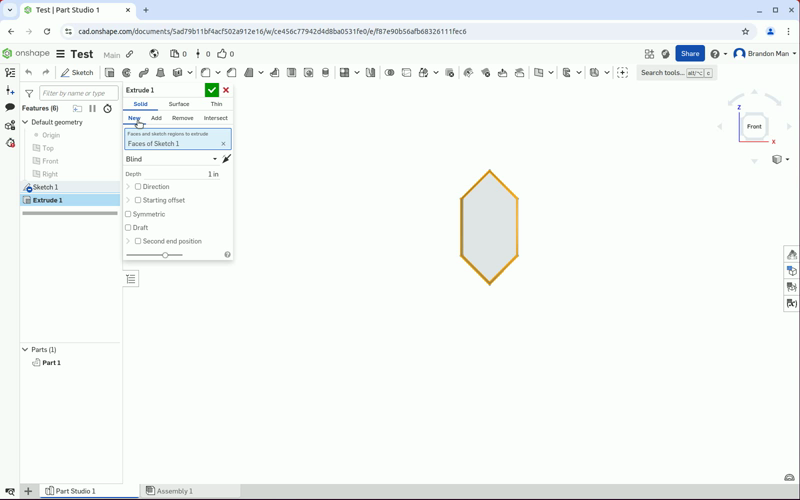
key(tab, 4)
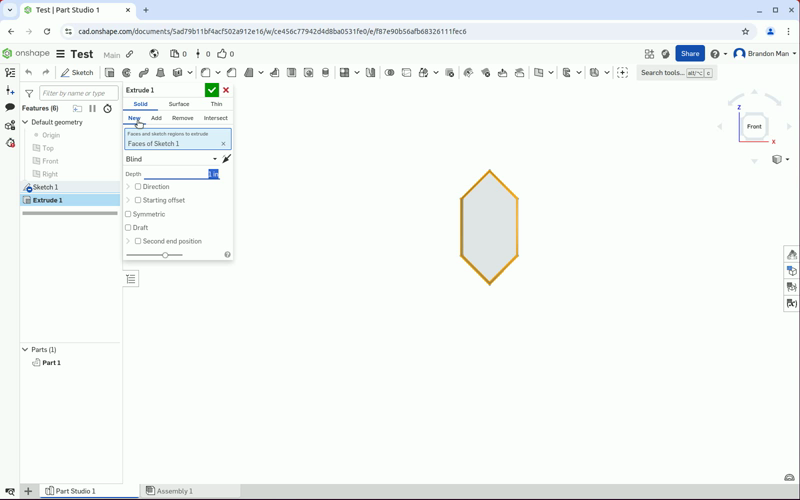
text(14.683)
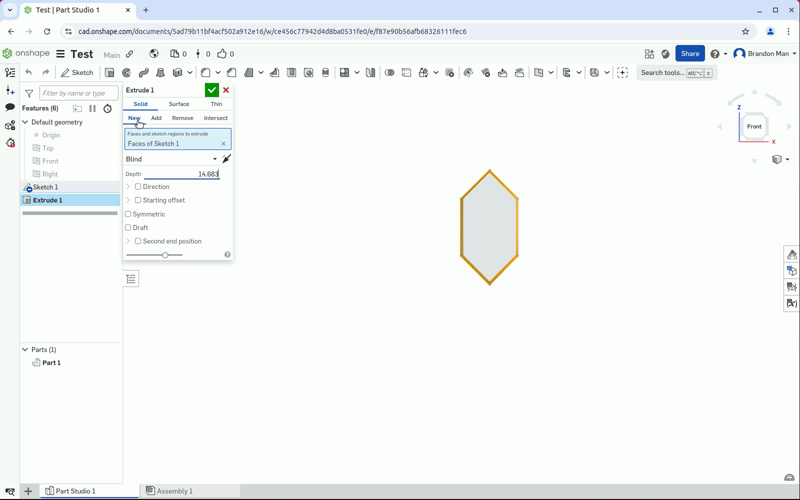
key(enter)
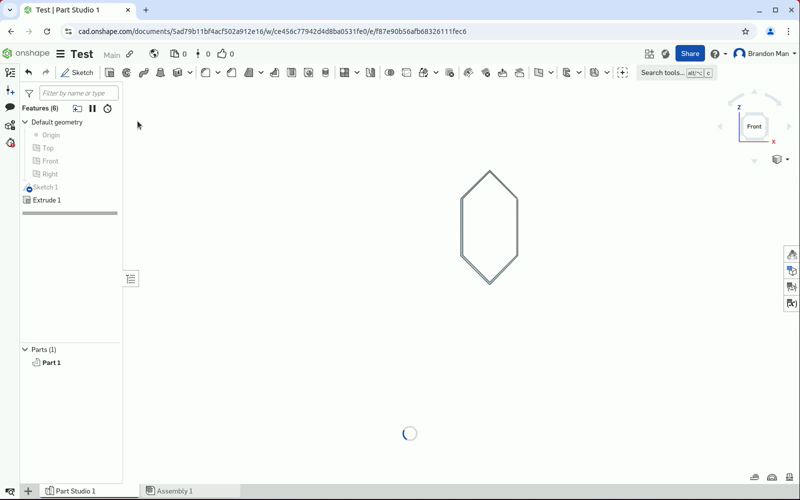
key(shift+h)
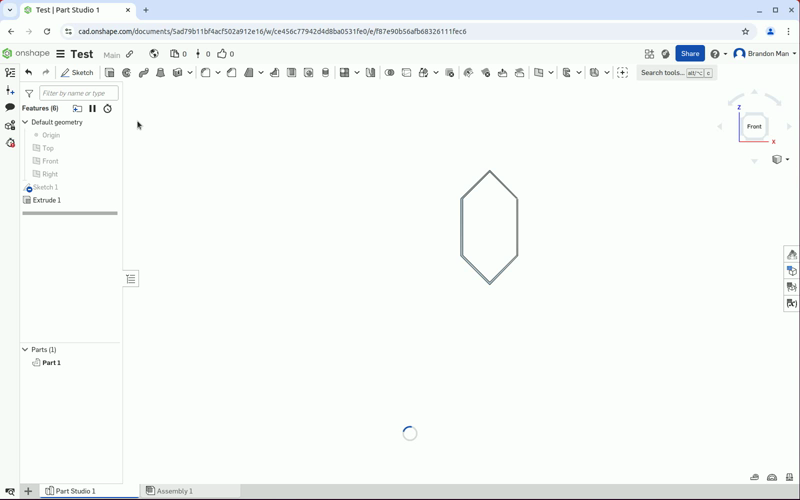
key(shift+h)
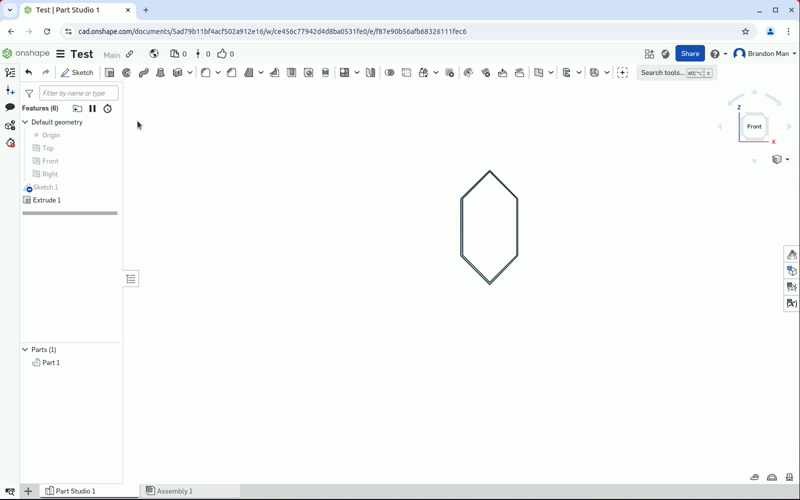
mouse_move(73, 189)
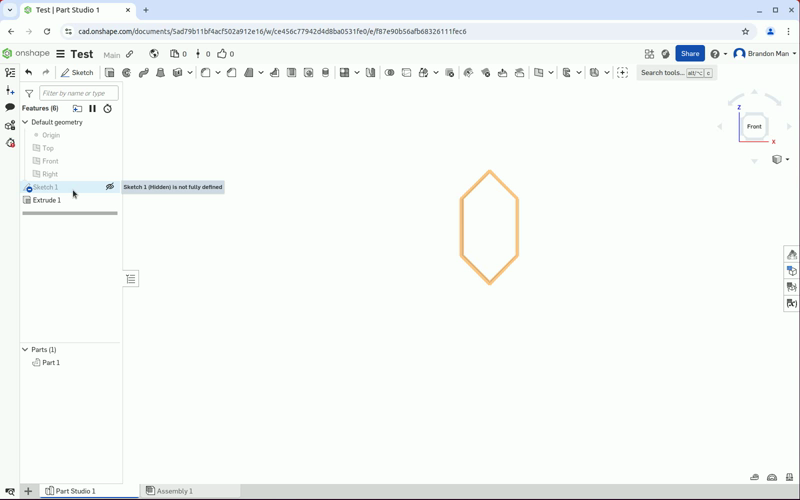
click(73, 189)
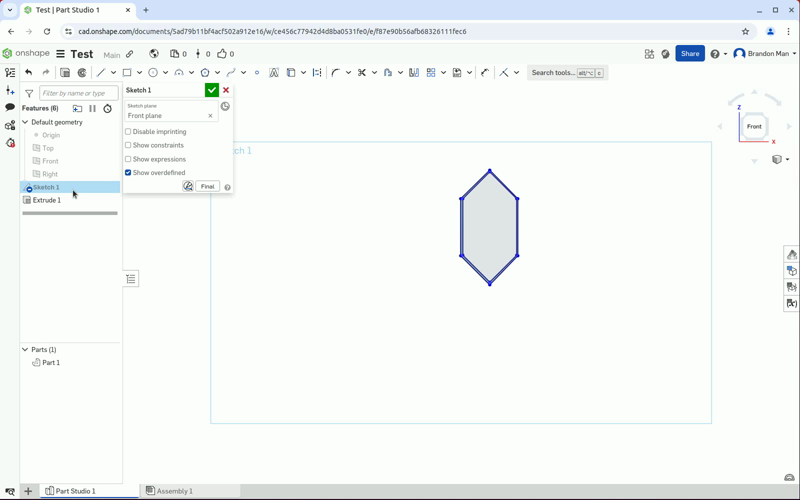
mouse_move(229, 92)
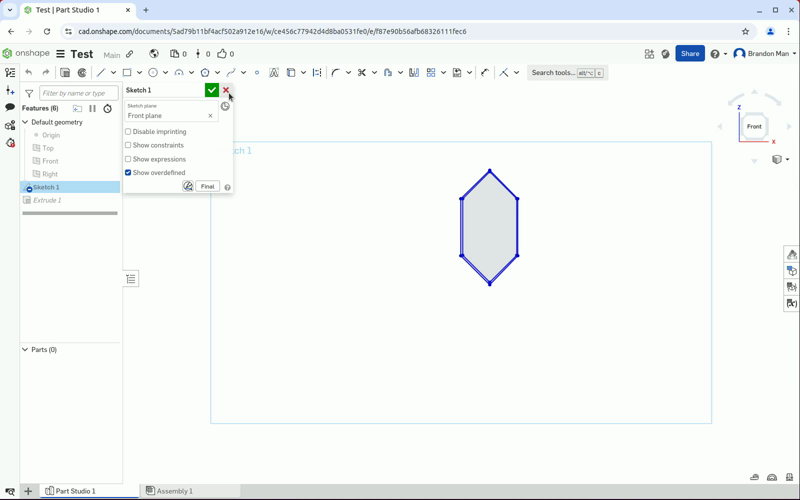
click(229, 92)
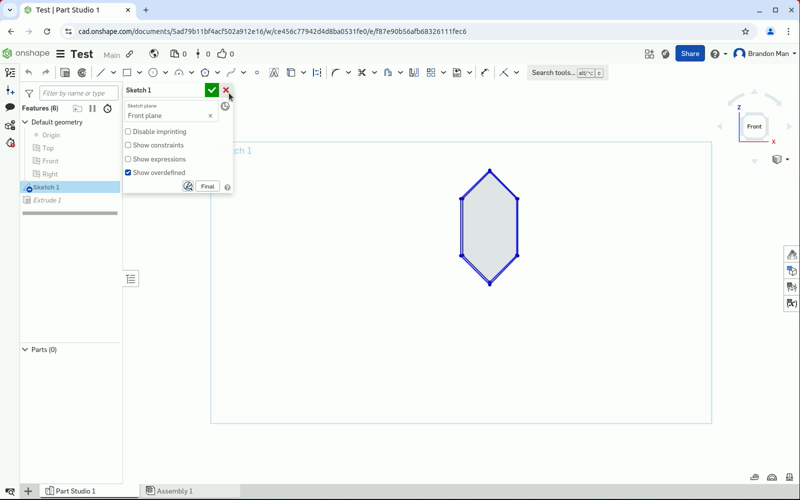
key(shift+s)
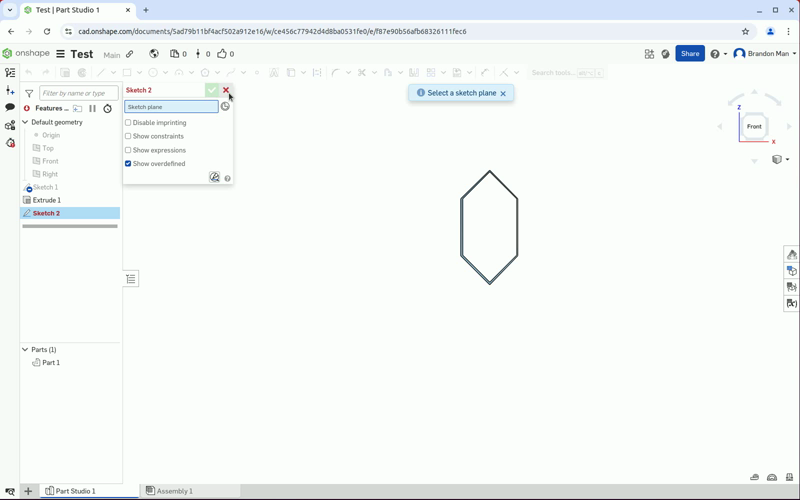
mouse_move(73, 163)
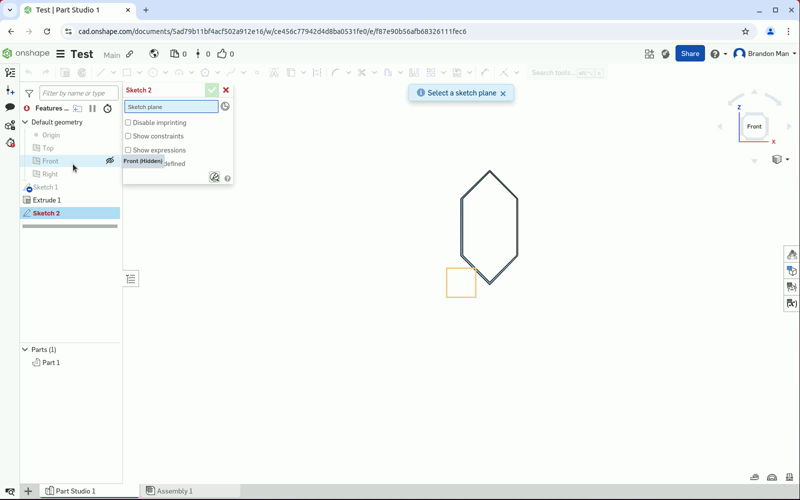
click(73, 163)
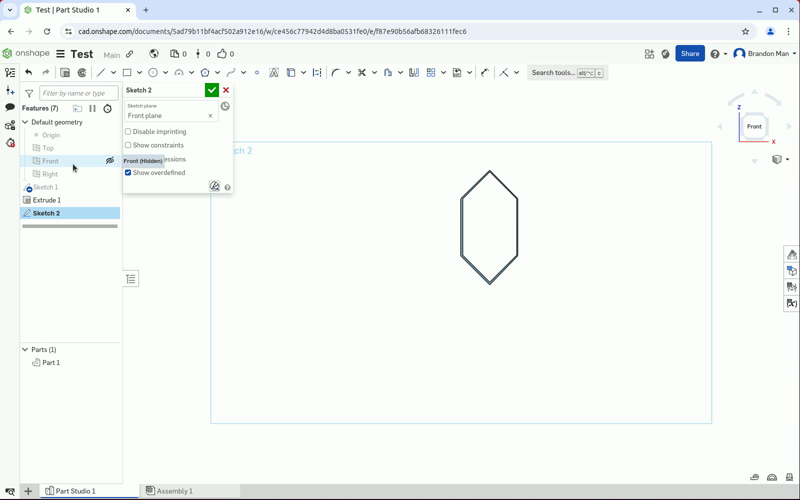
mouse_move(73, 352)
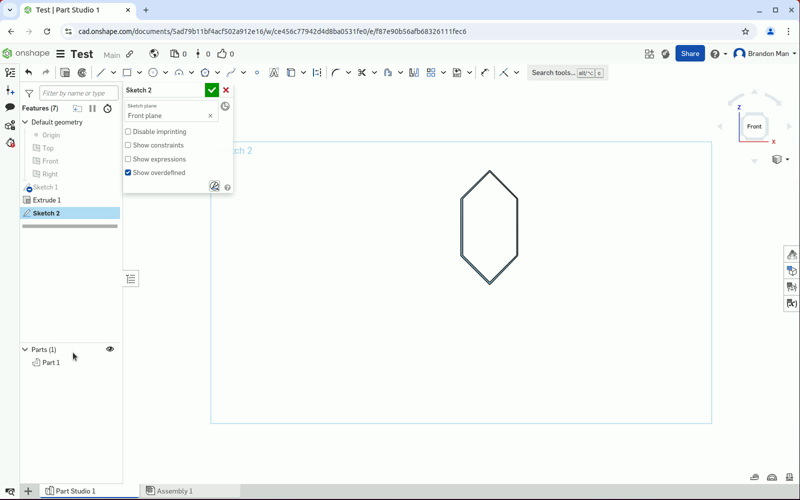
key(y)
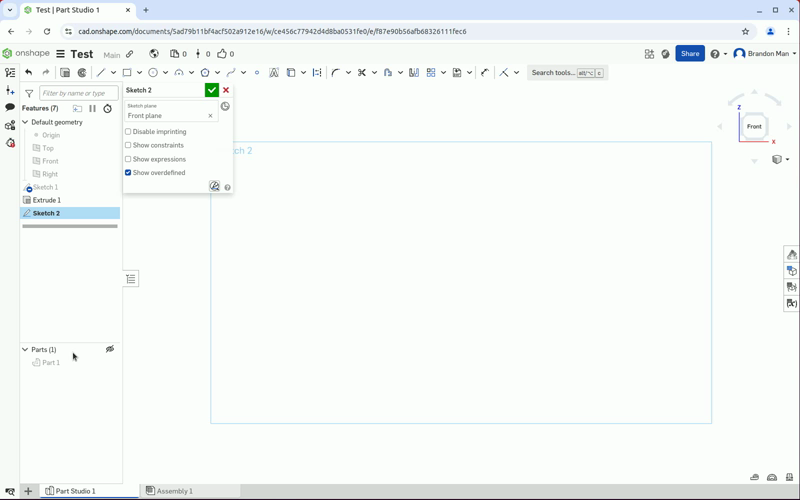
key(l)
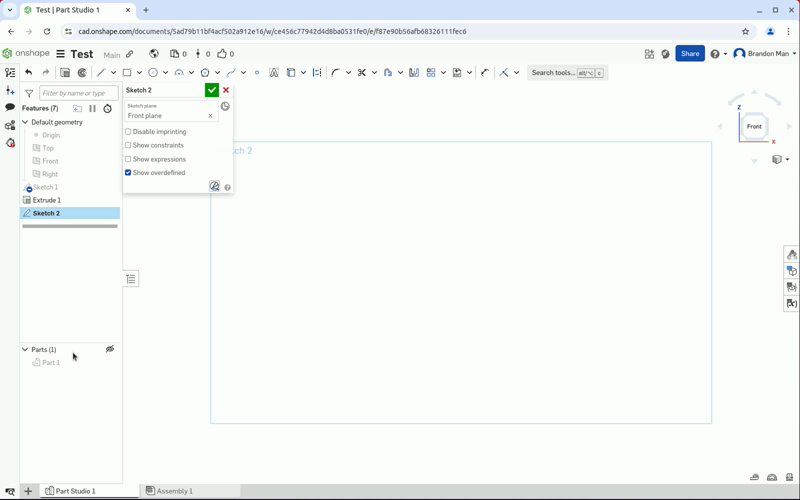
key_down(shift)
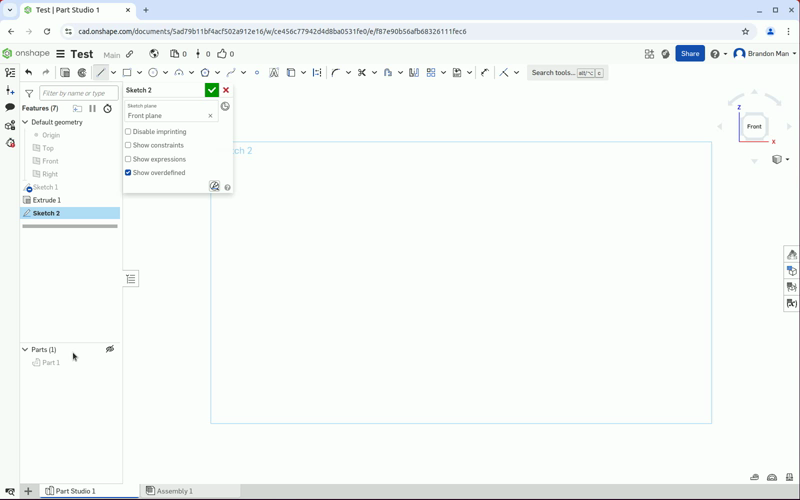
mouse_move(461, 254)
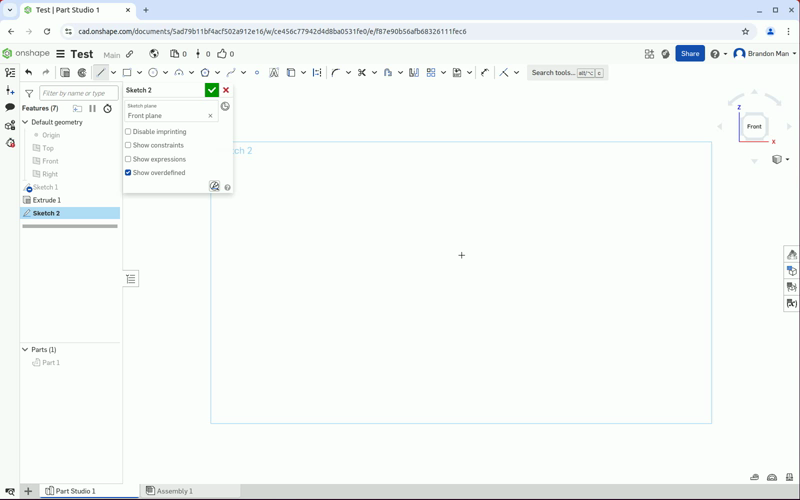
click(461, 254)
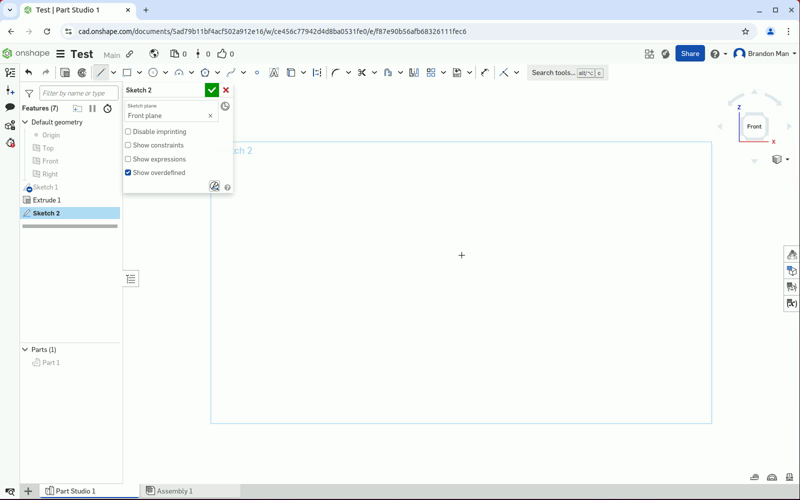
key_up(shift)
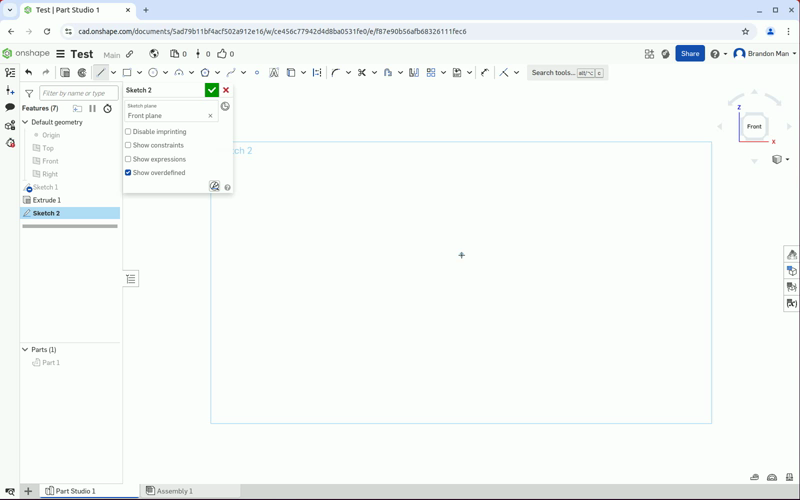
key_down(shift)
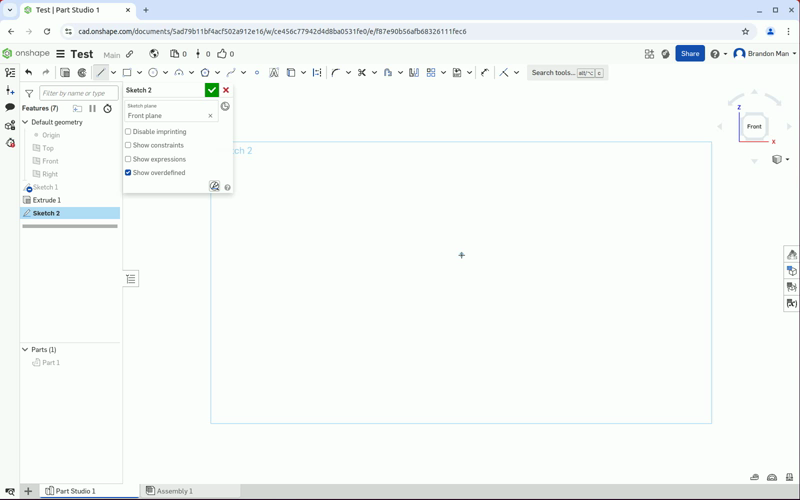
mouse_move(492, 254)
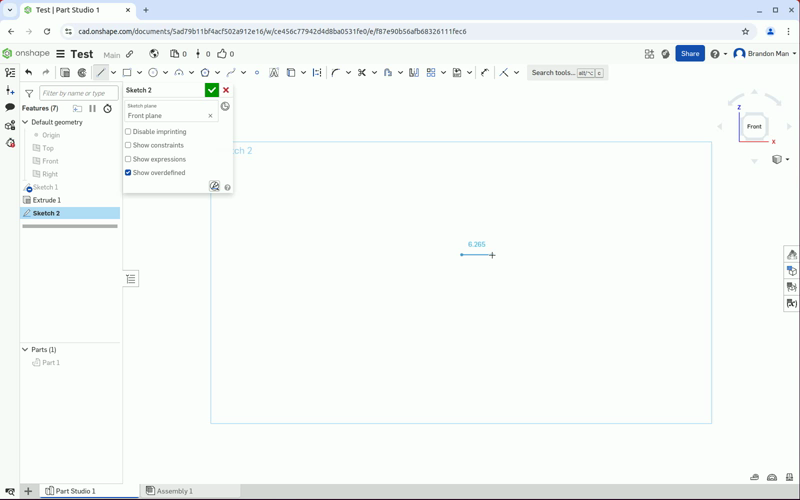
mouse_move(489, 282)
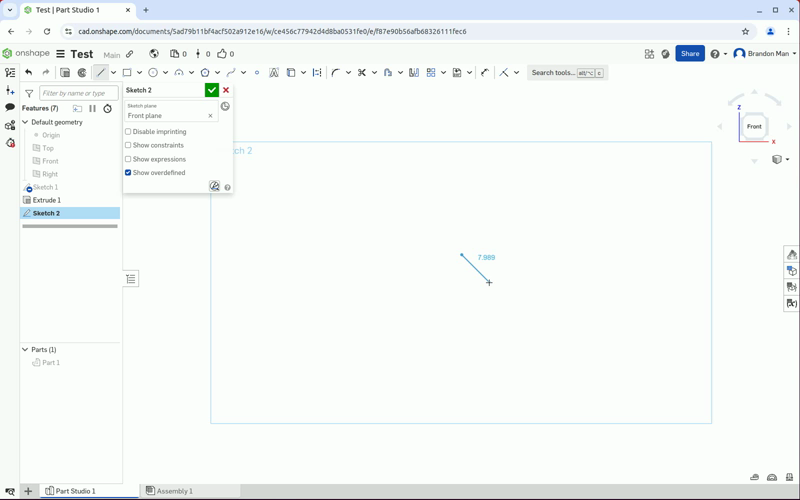
click(489, 282)
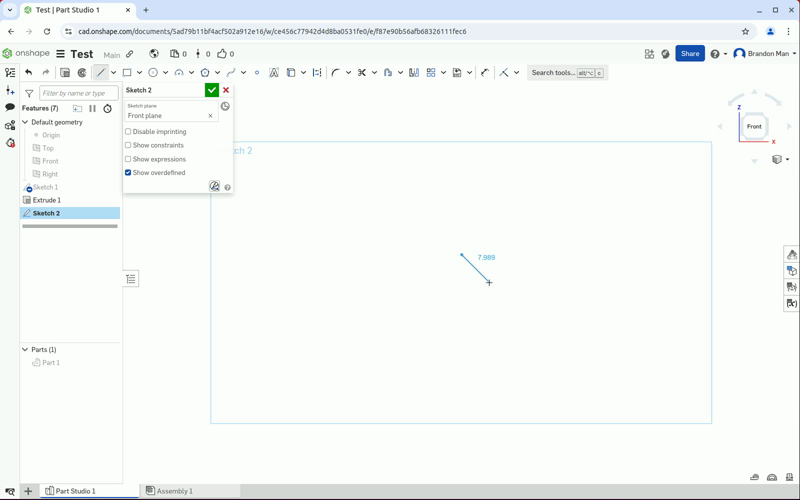
key_up(shift)
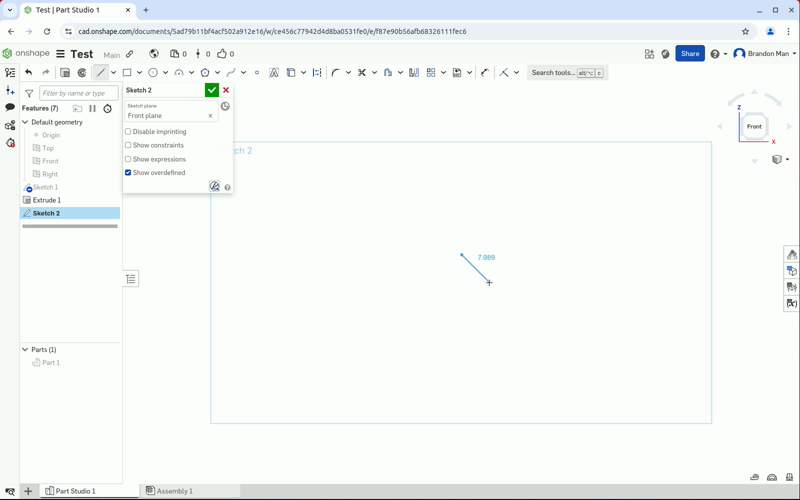
key_down(shift)
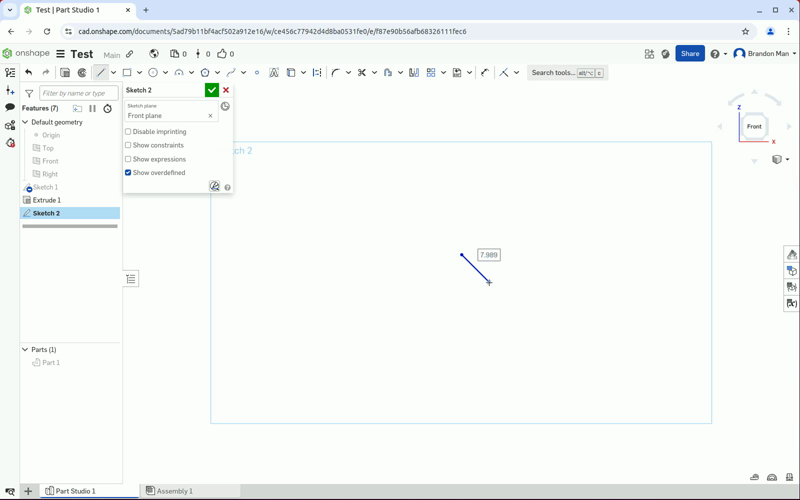
mouse_move(519, 282)
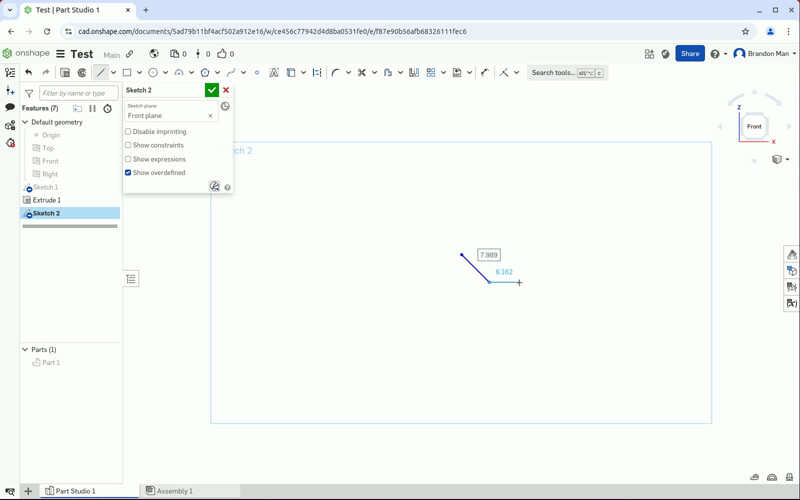
mouse_move(516, 254)
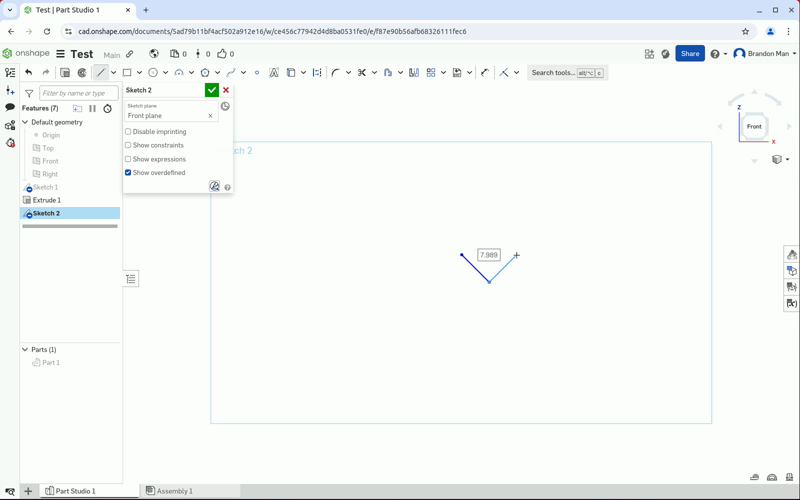
click(516, 254)
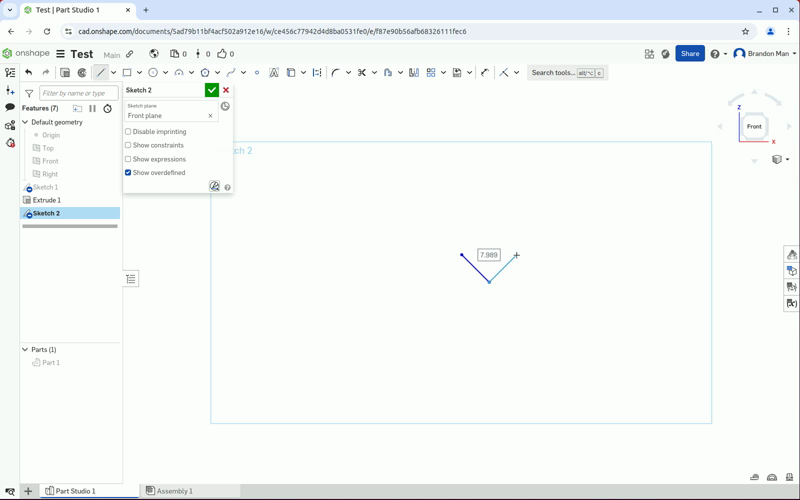
key_up(shift)
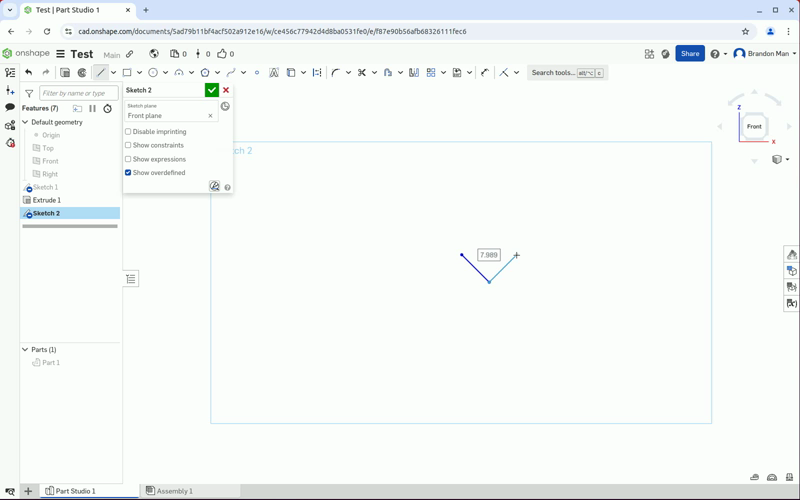
key_down(shift)
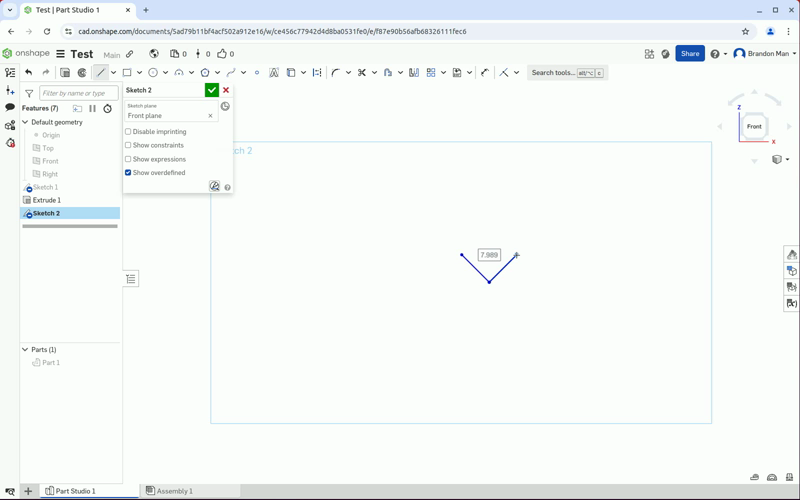
mouse_move(546, 254)
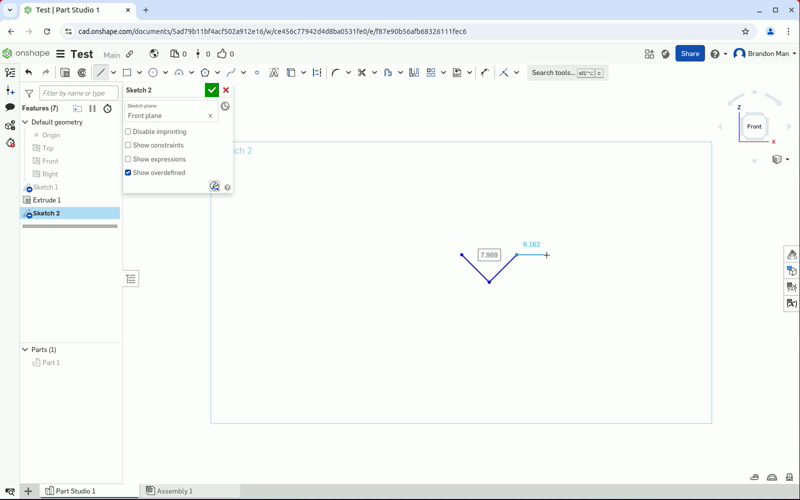
mouse_move(516, 198)
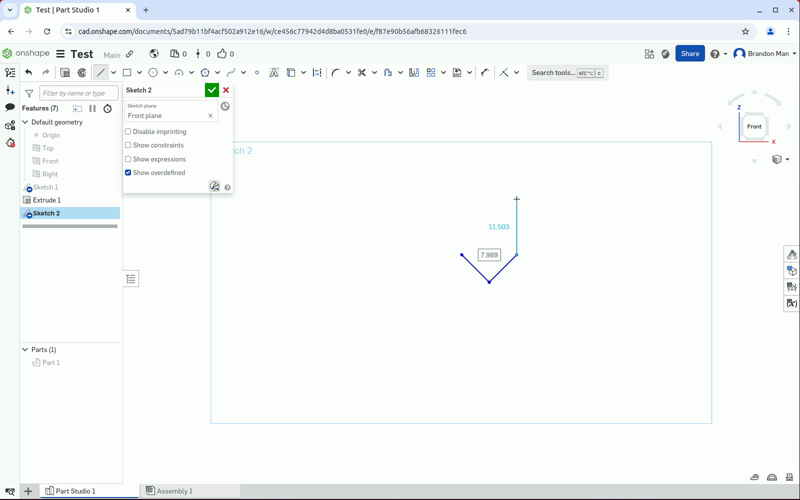
click(516, 198)
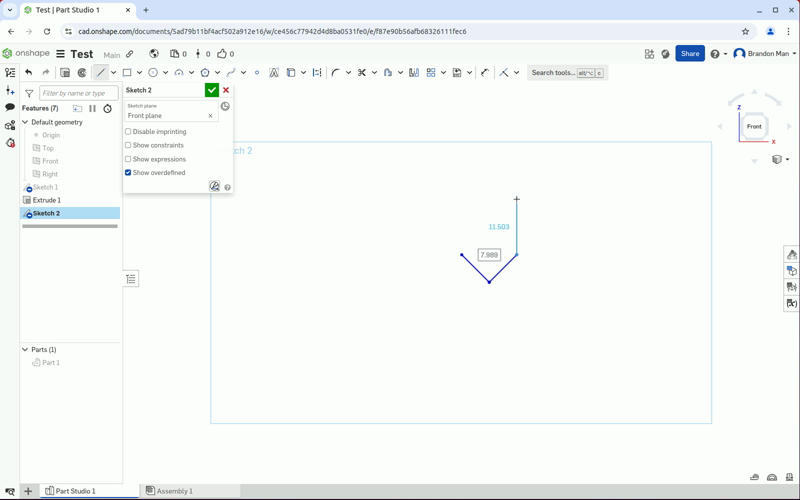
key_up(shift)
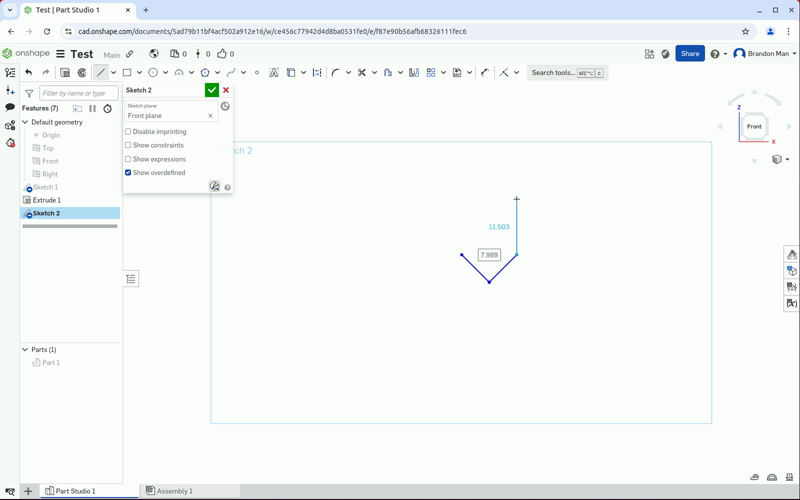
key_down(shift)
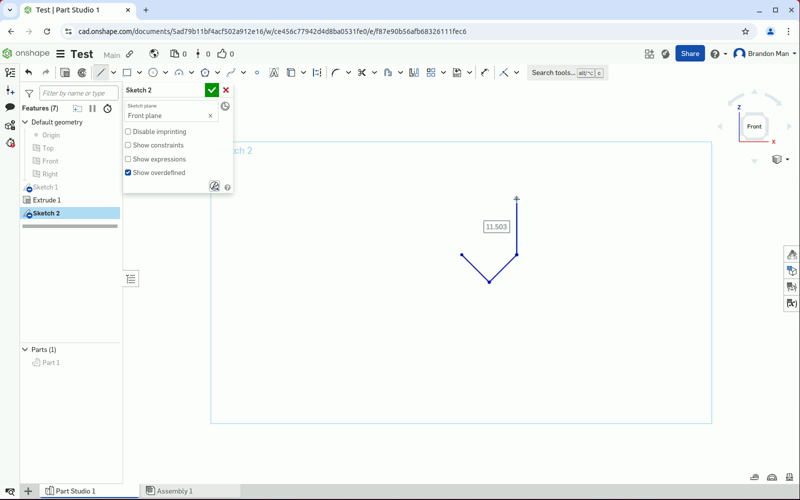
mouse_move(546, 198)
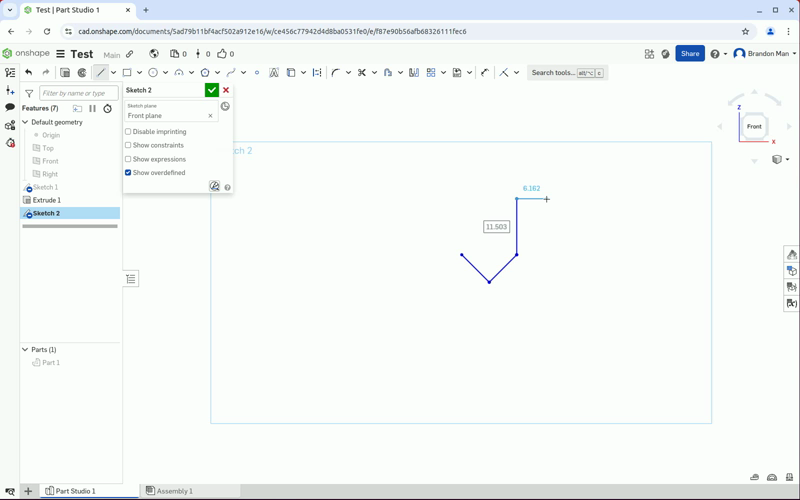
mouse_move(489, 171)
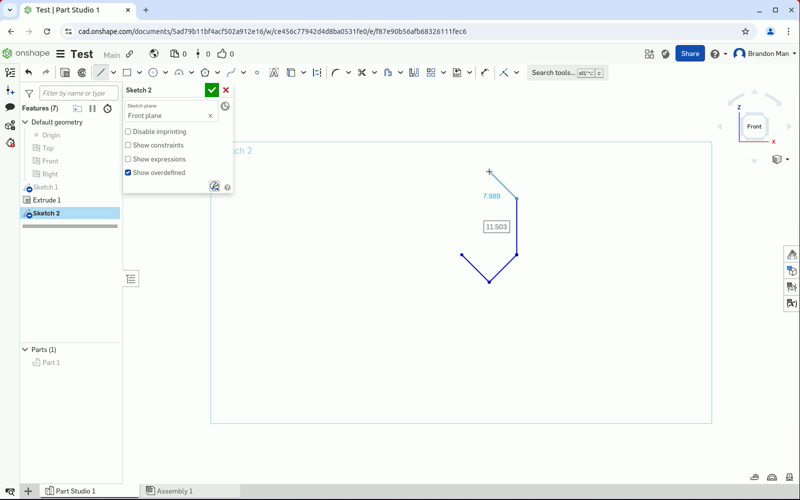
click(489, 171)
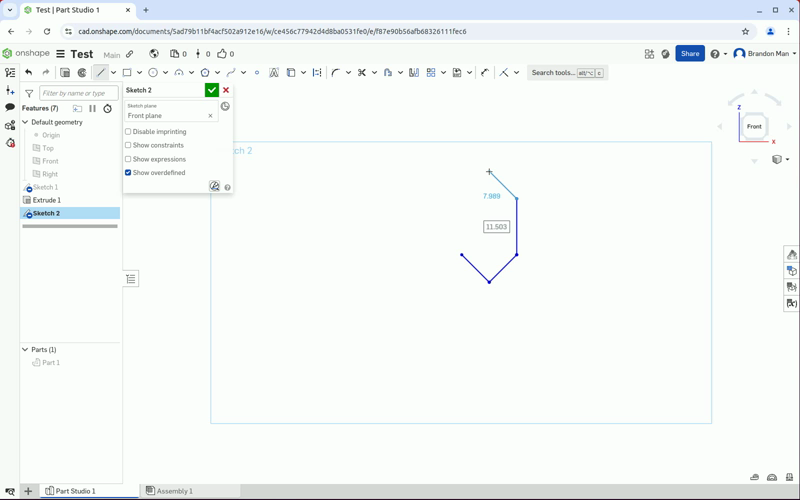
key_up(shift)
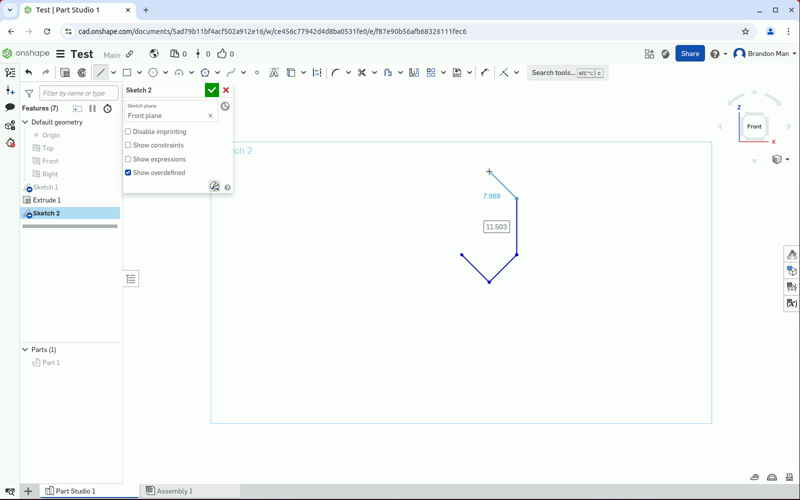
key_down(shift)
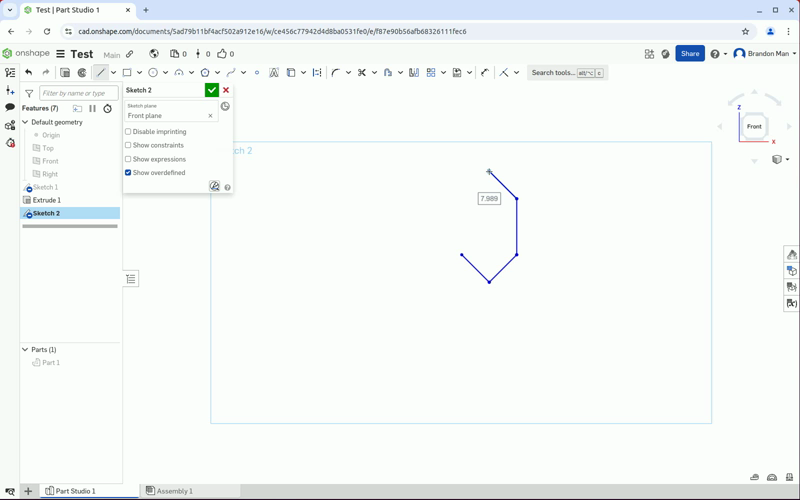
mouse_move(519, 171)
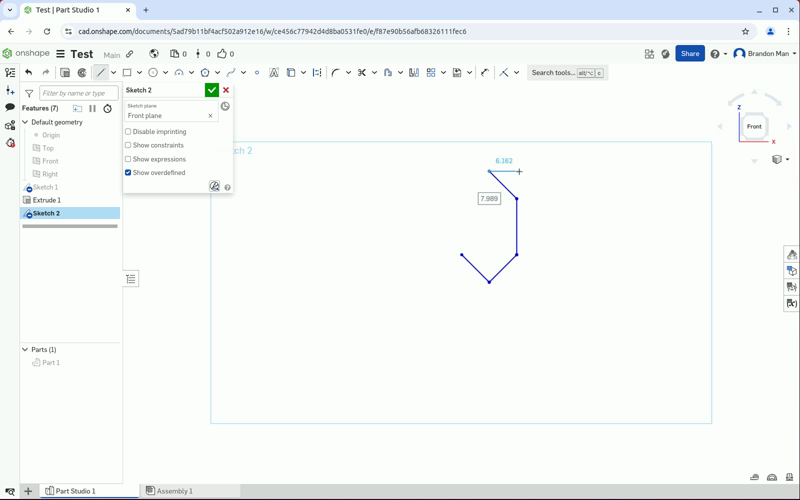
mouse_move(461, 198)
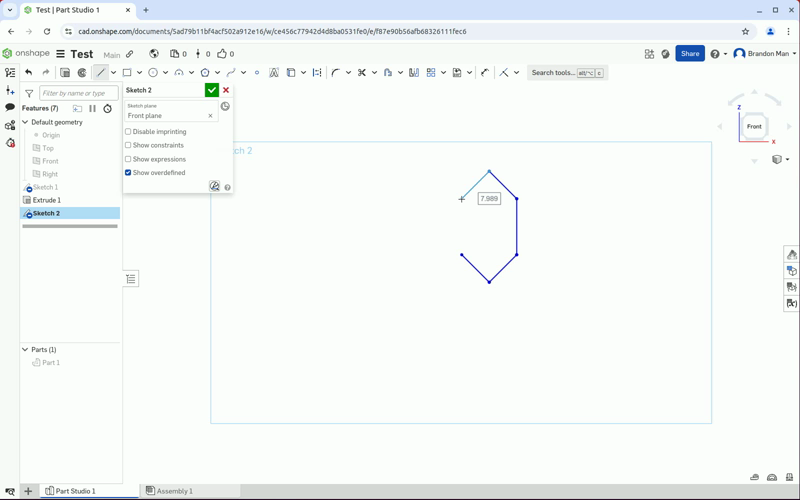
click(461, 198)
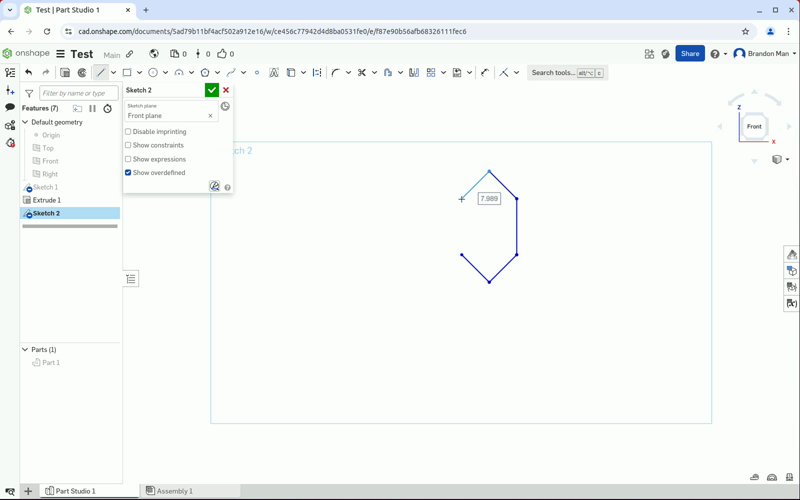
key_up(shift)
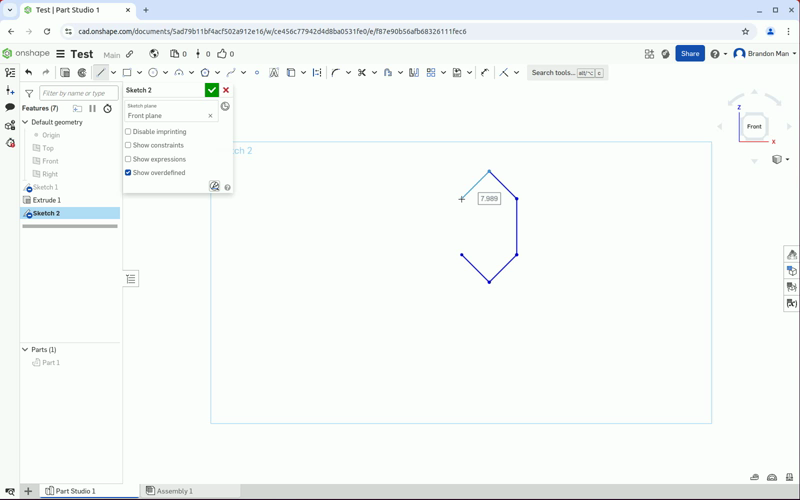
mouse_move(492, 198)
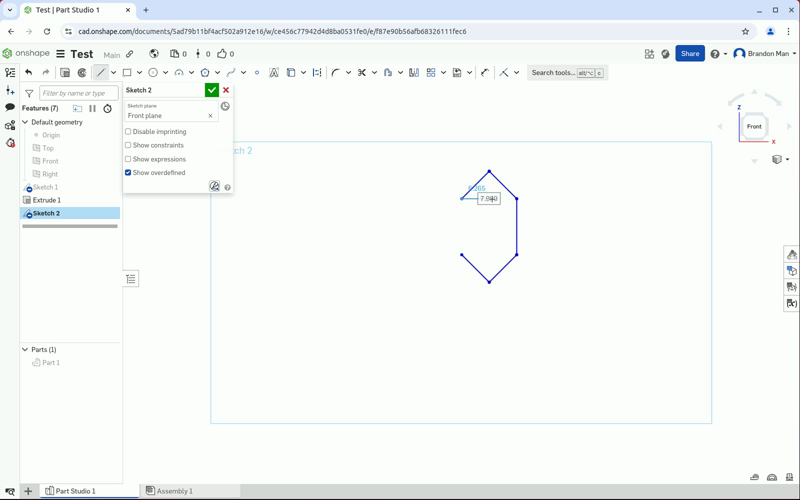
key_down(shift)
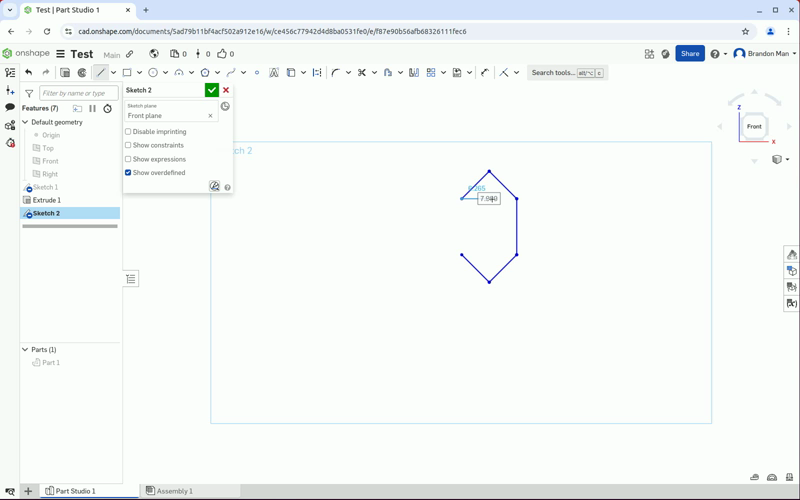
mouse_move(461, 254)
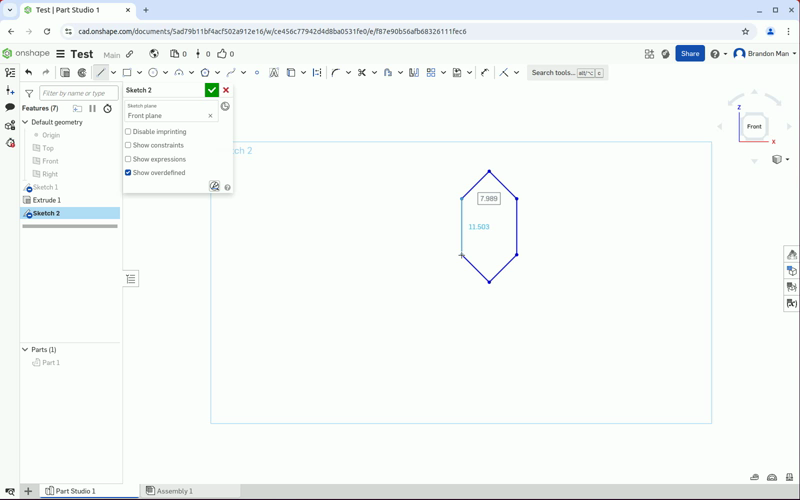
key_up(shift)
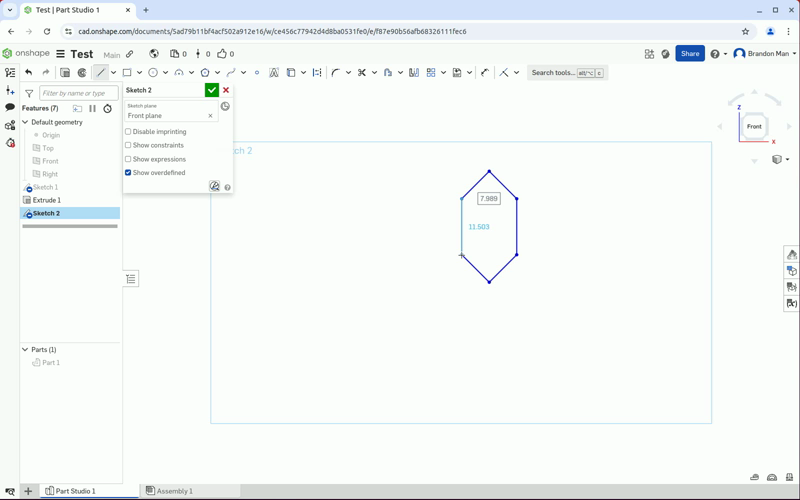
click(461, 254)
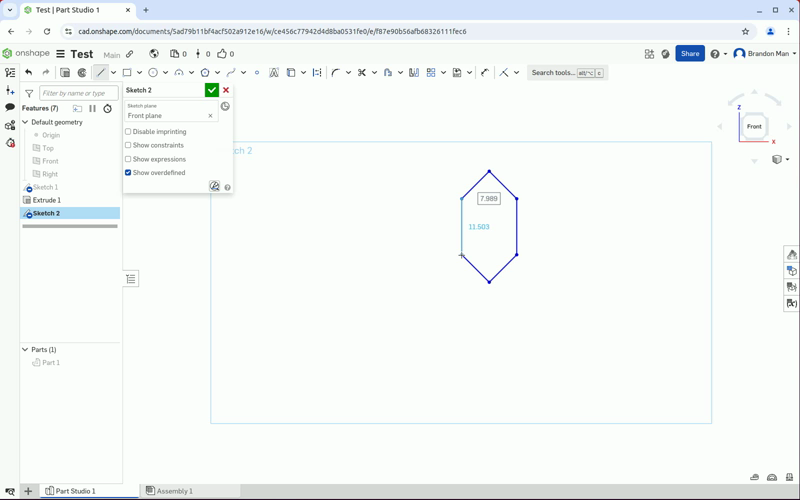
key(esc)
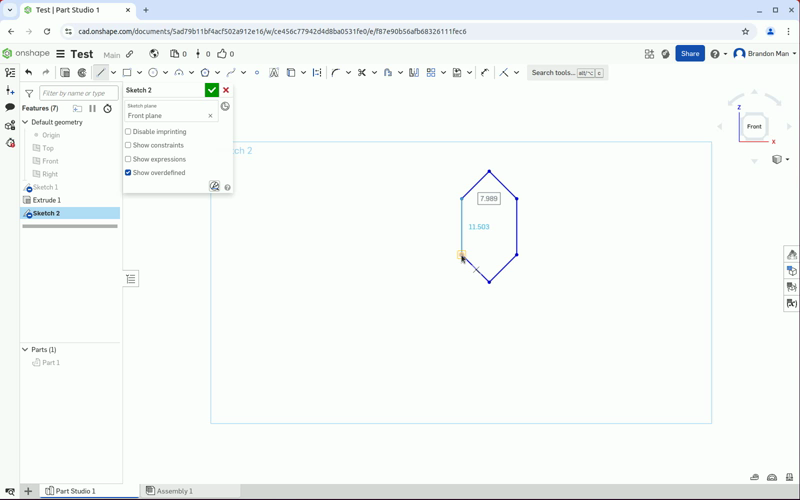
key(l)
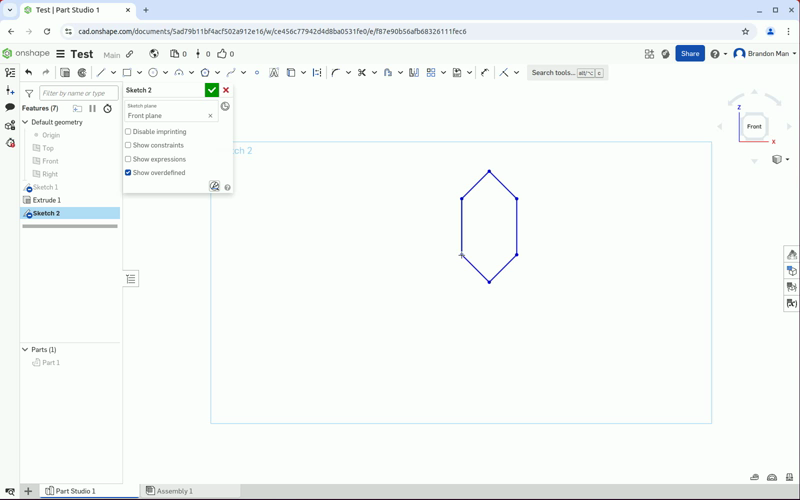
key_down(shift)
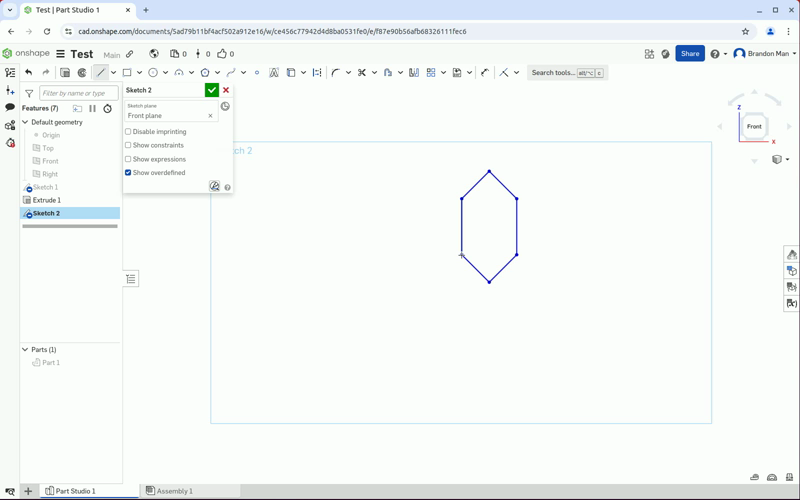
mouse_move(468, 252)
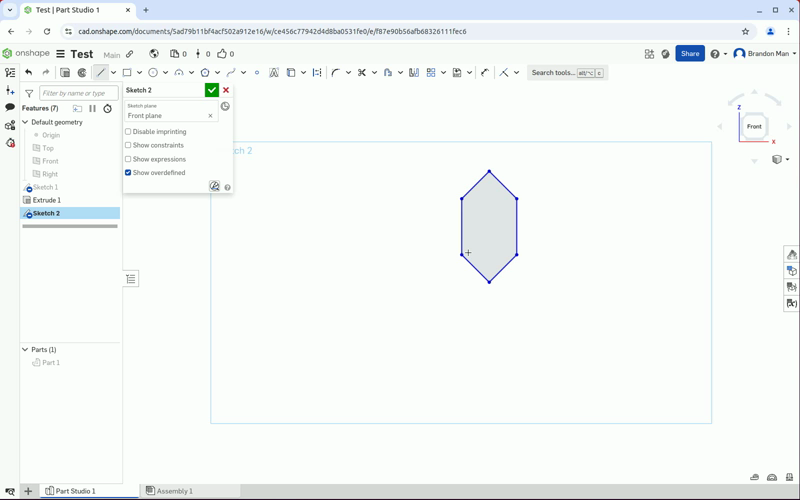
click(468, 252)
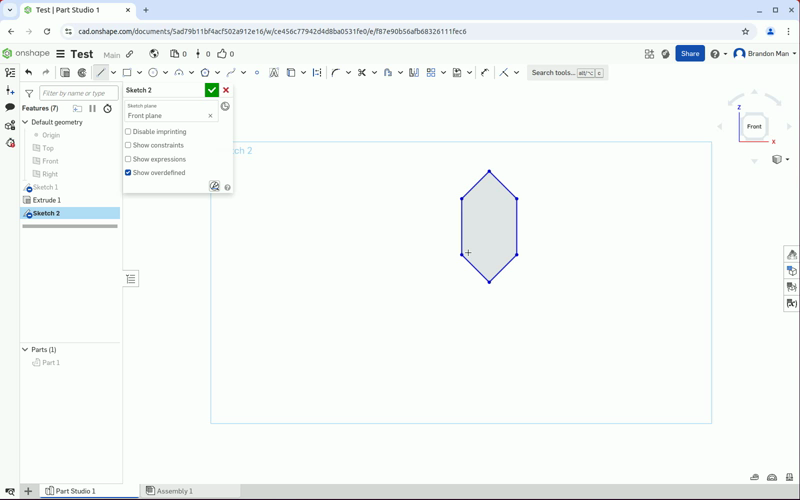
key_up(shift)
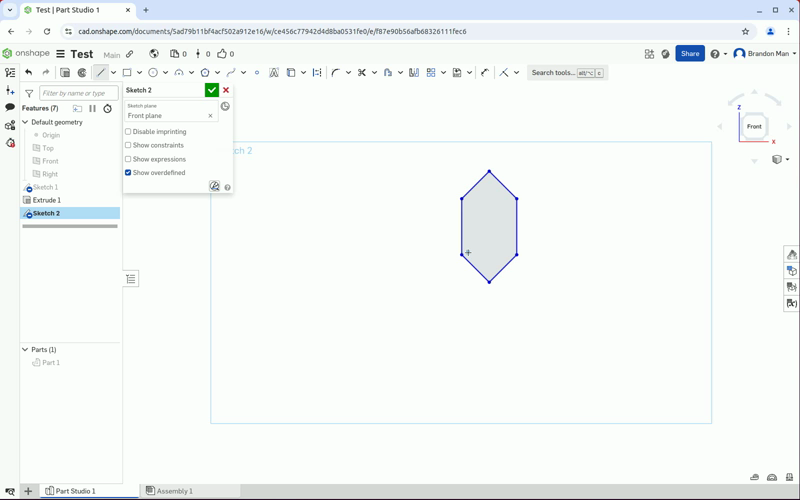
key_down(shift)
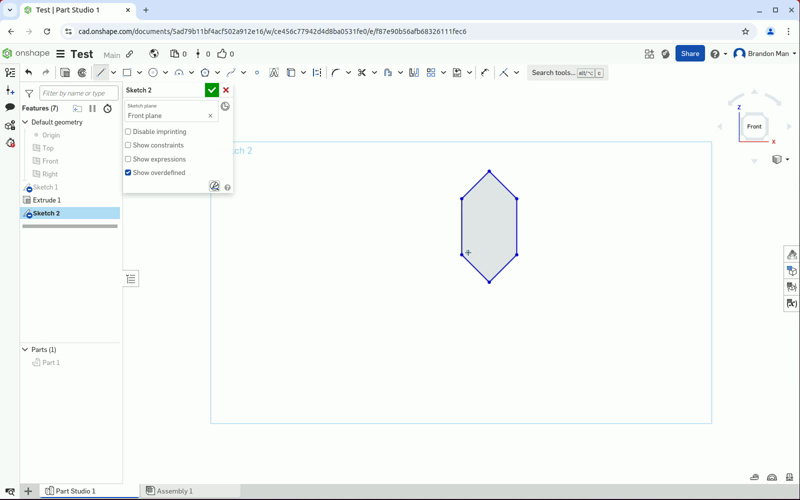
mouse_move(498, 252)
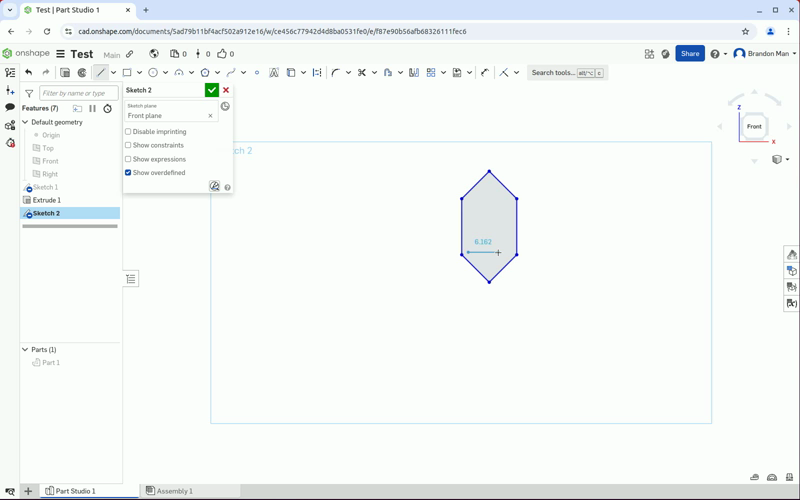
mouse_move(489, 273)
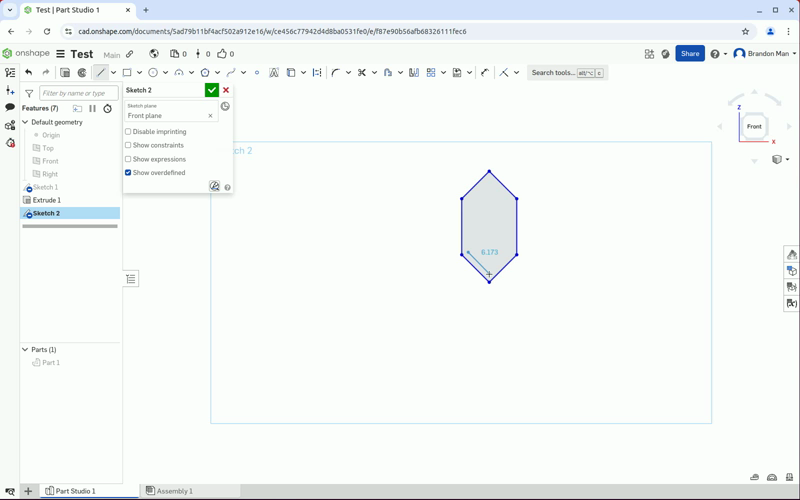
click(489, 273)
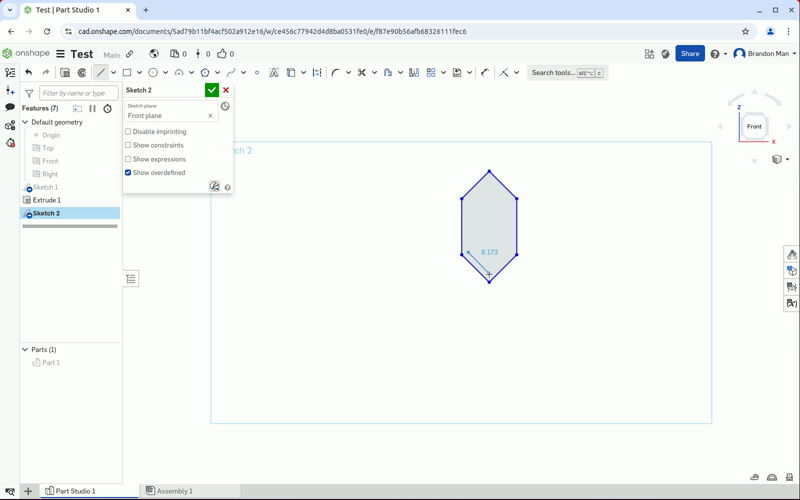
key_up(shift)
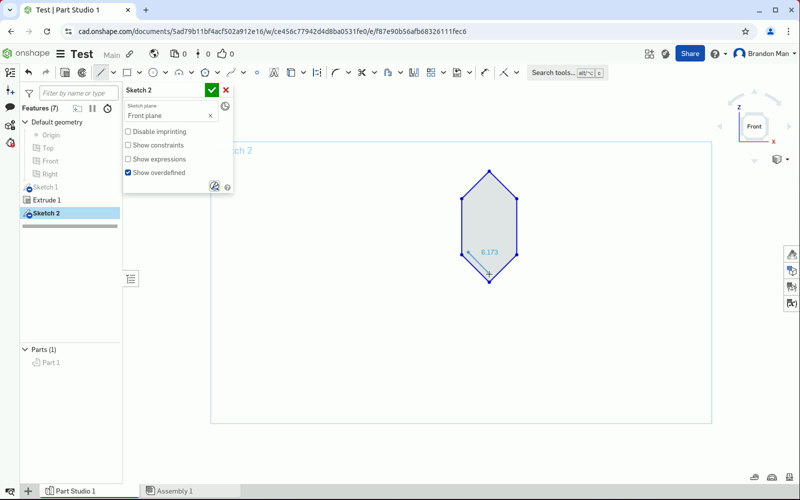
key_down(shift)
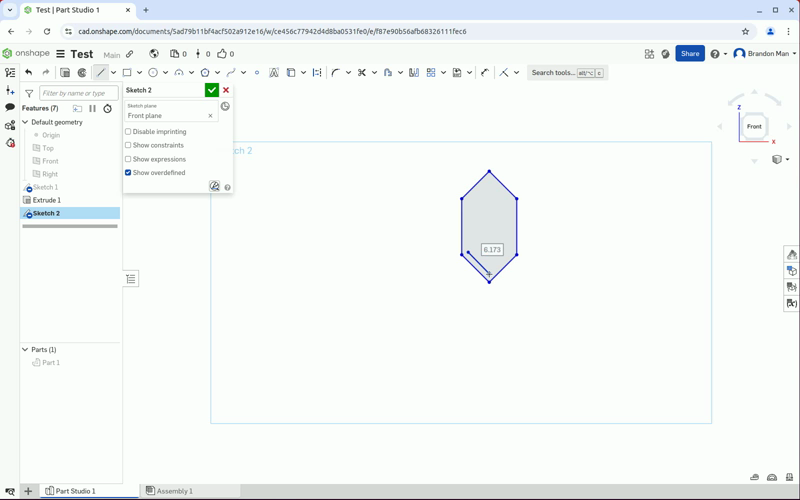
mouse_move(519, 273)
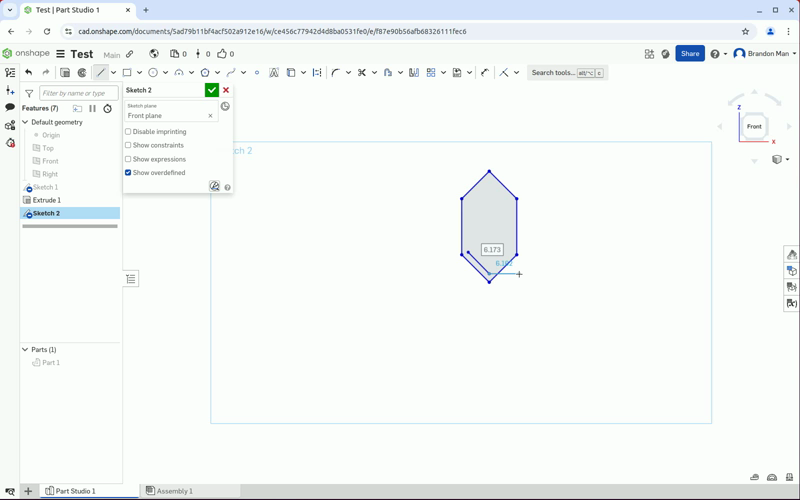
mouse_move(511, 252)
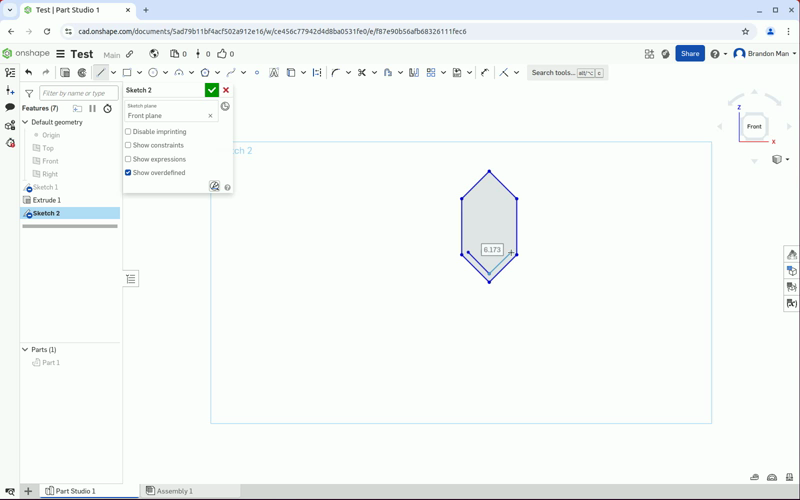
click(511, 252)
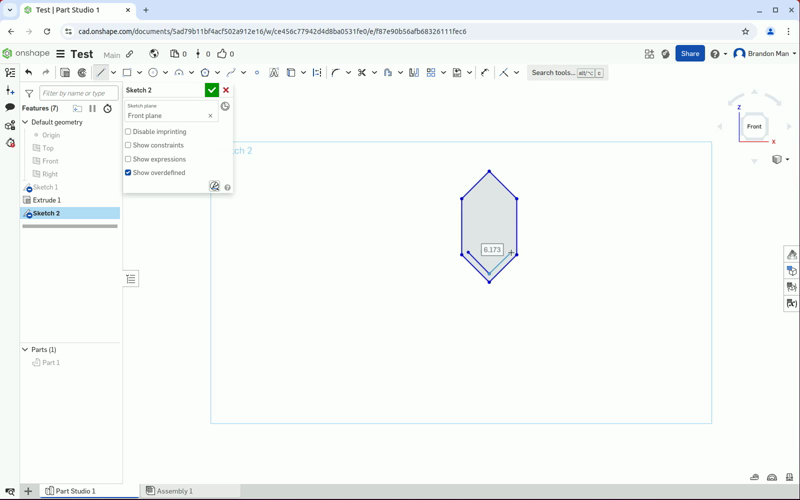
key_up(shift)
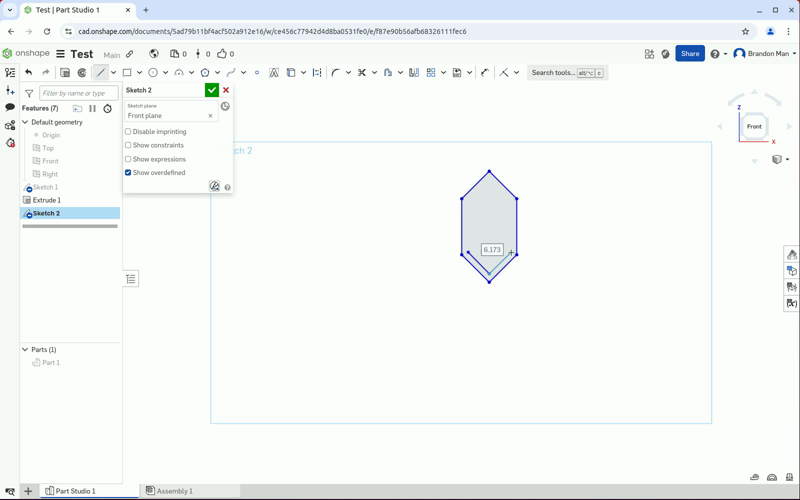
key_down(shift)
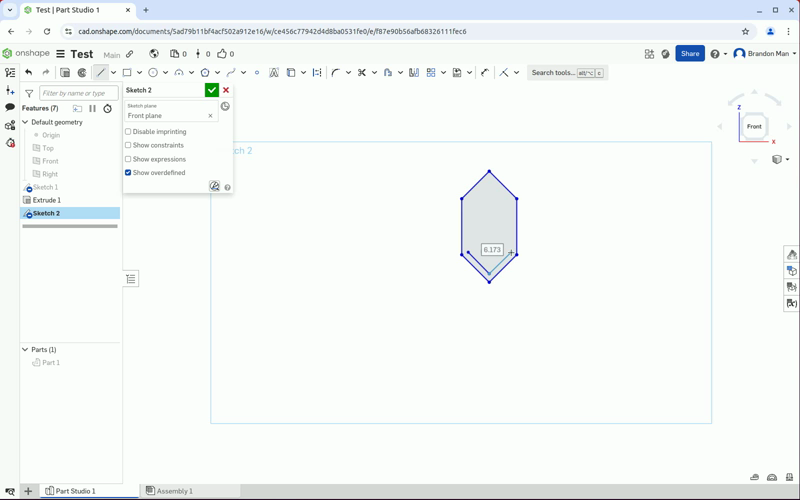
mouse_move(541, 252)
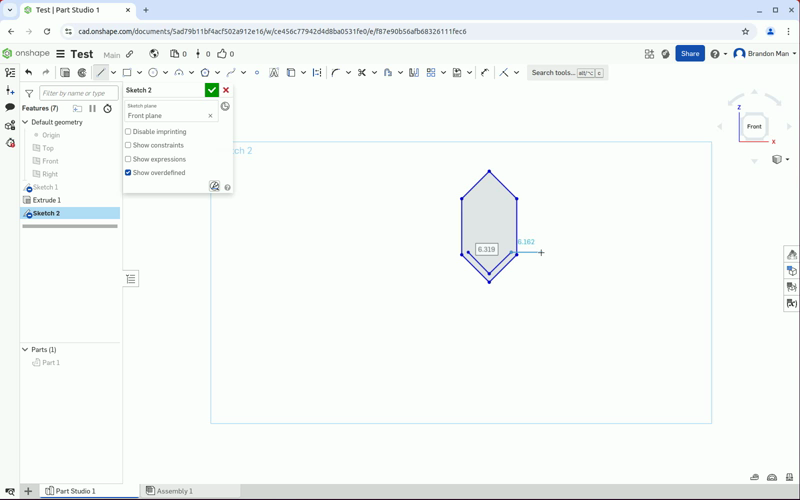
mouse_move(511, 201)
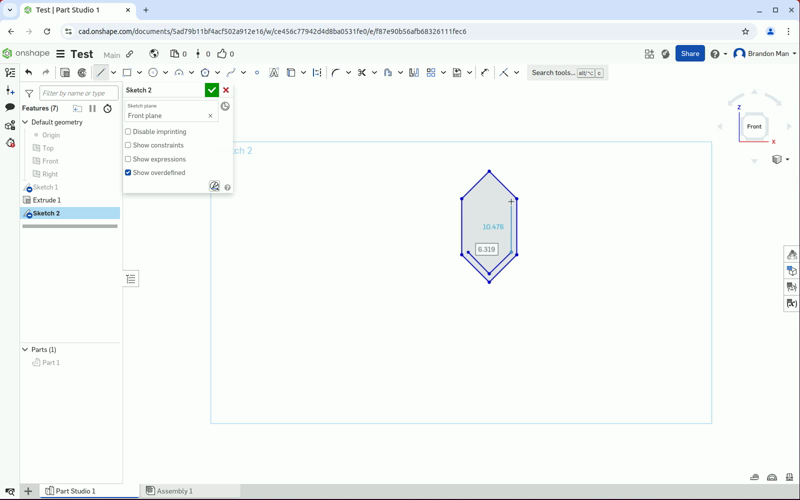
click(511, 201)
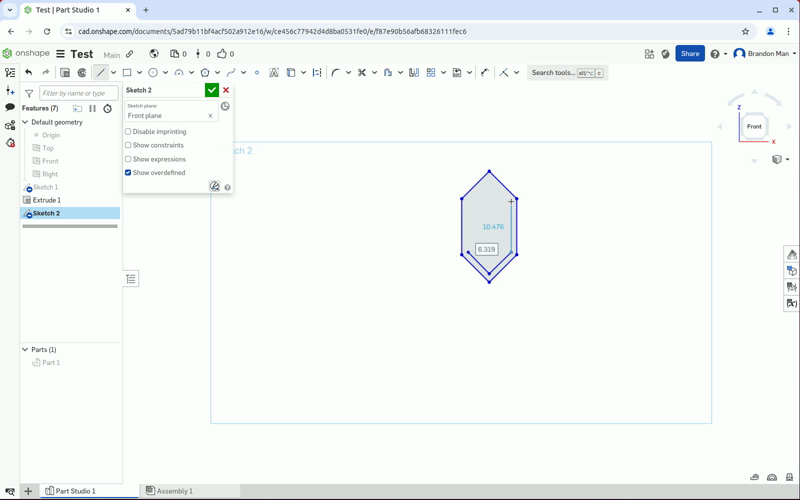
key_up(shift)
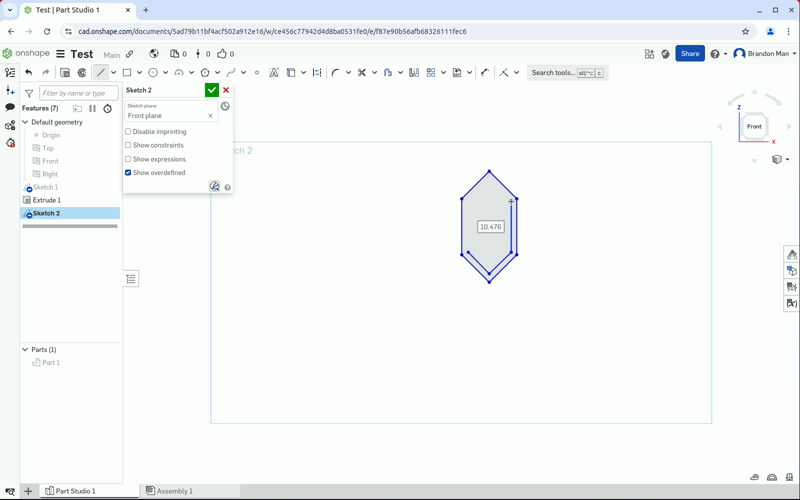
key_down(shift)
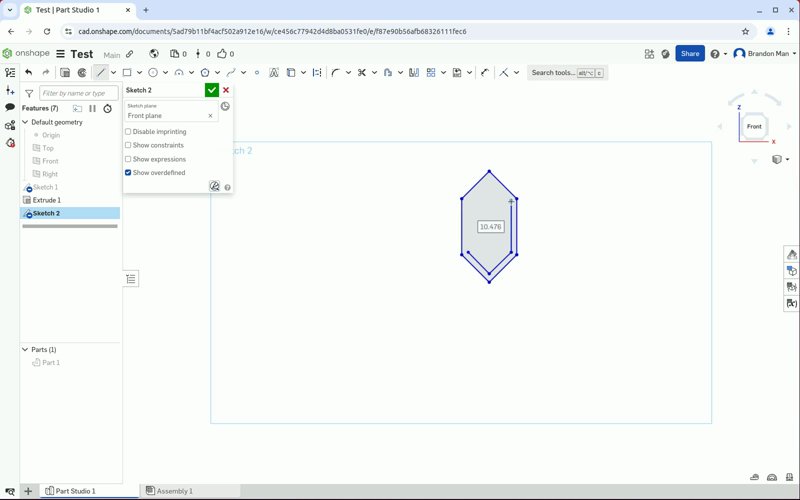
mouse_move(541, 201)
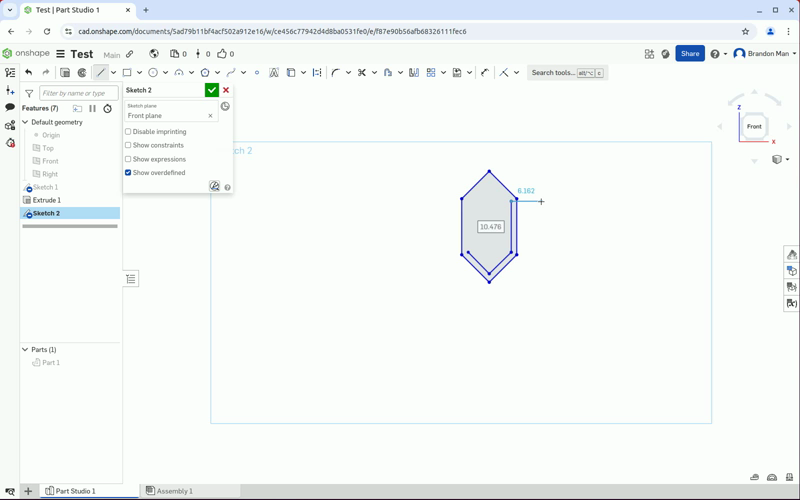
mouse_move(489, 179)
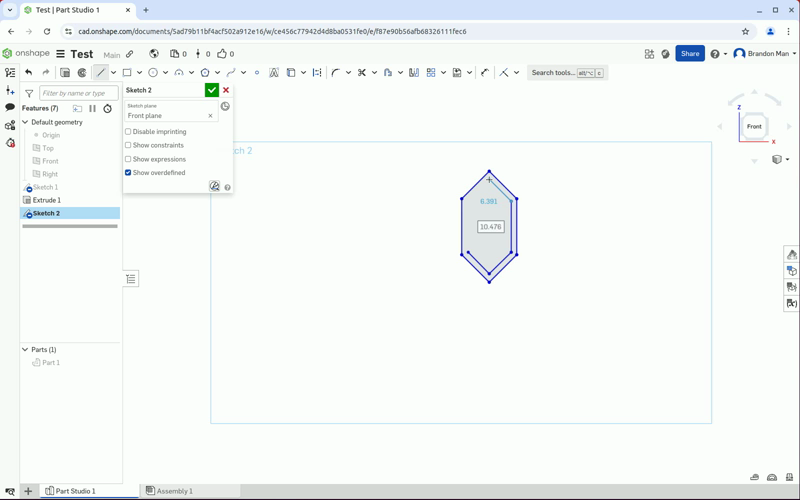
click(489, 179)
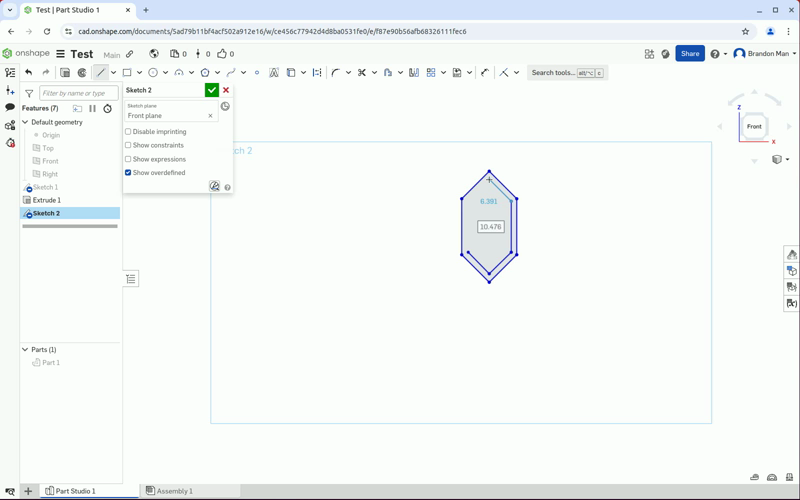
key_up(shift)
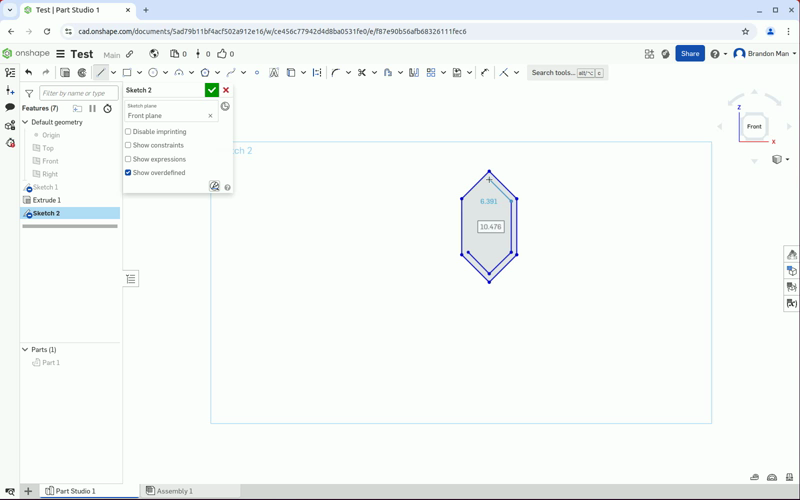
key_down(shift)
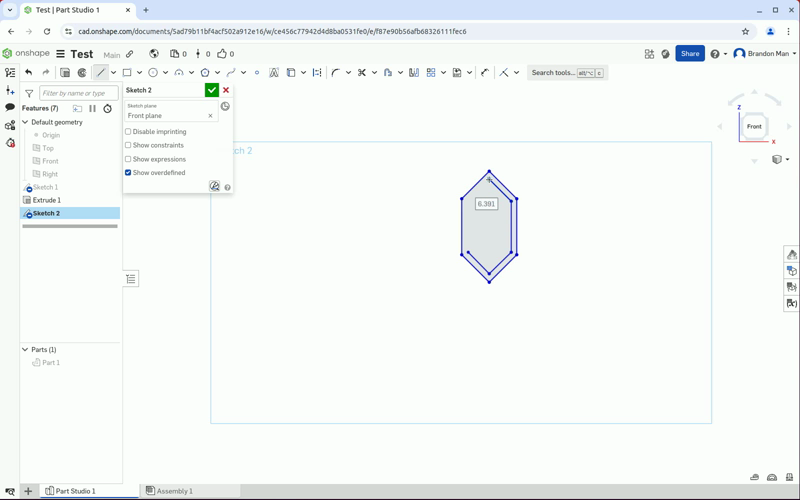
mouse_move(519, 179)
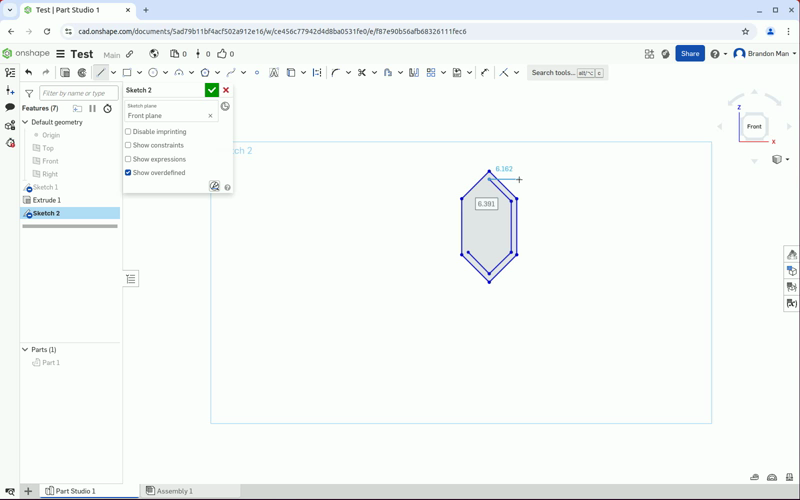
mouse_move(468, 201)
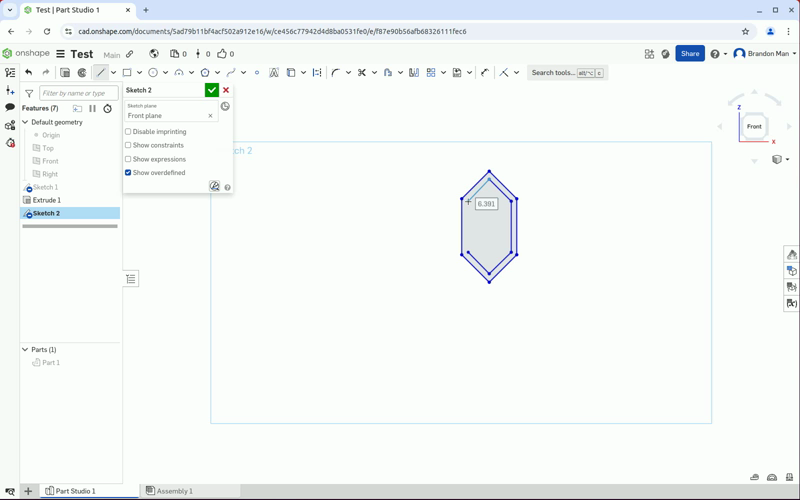
click(468, 201)
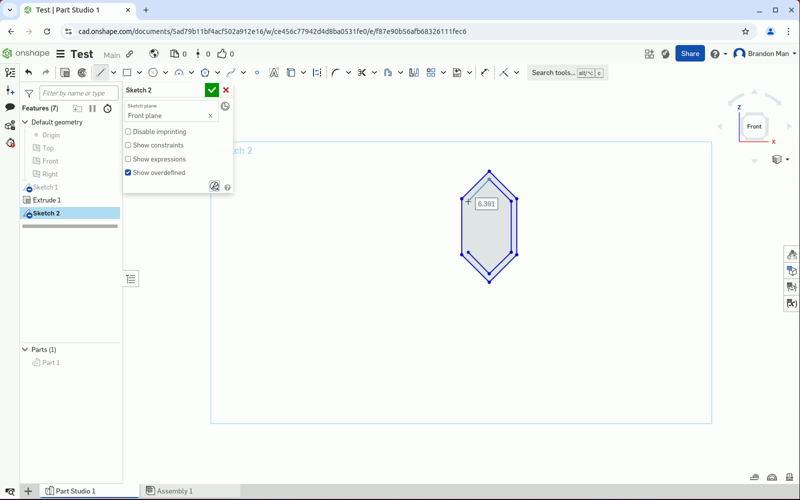
key_up(shift)
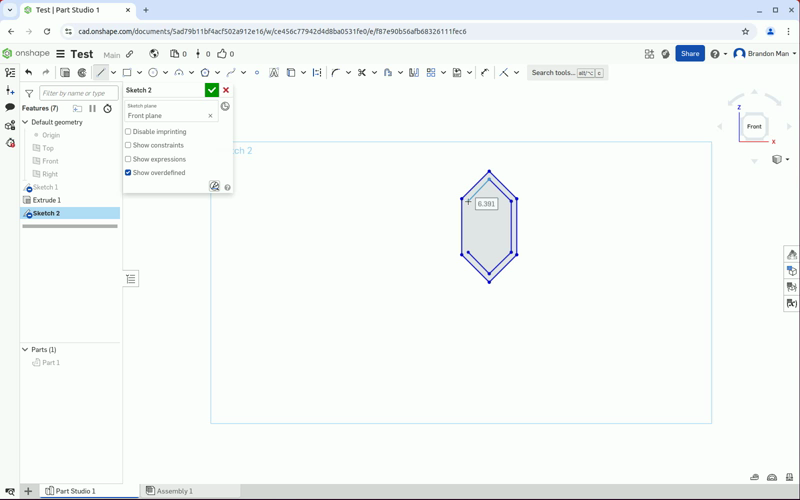
mouse_move(498, 201)
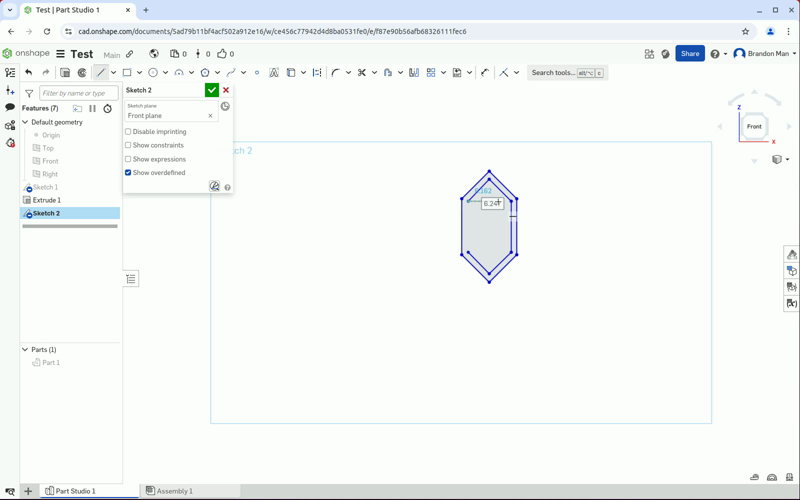
key_down(shift)
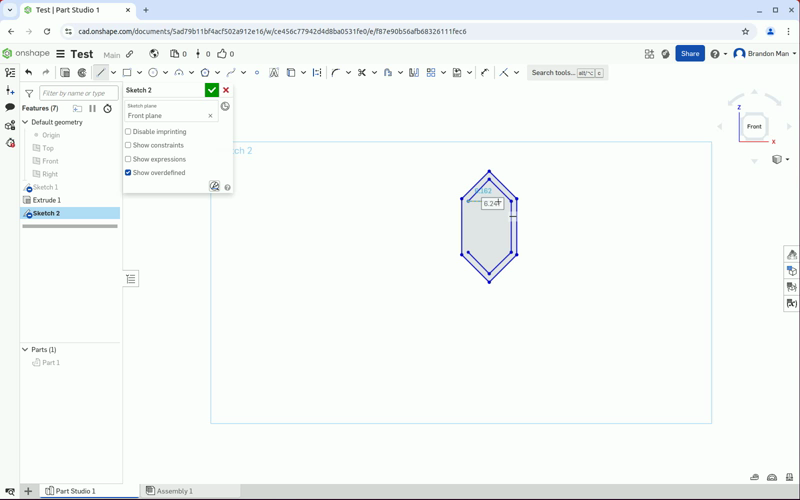
mouse_move(468, 252)
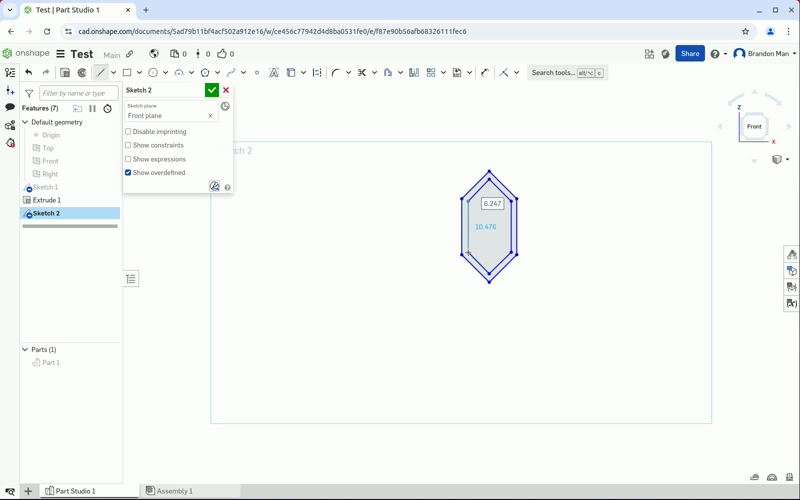
key_up(shift)
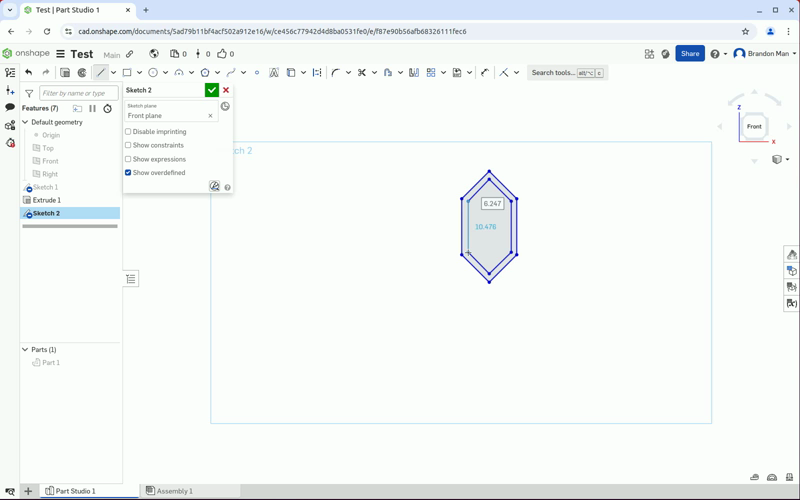
click(468, 252)
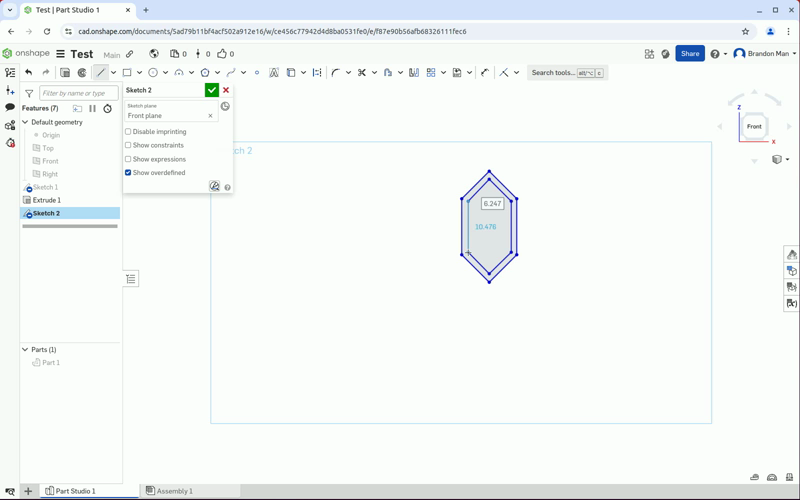
key(esc)
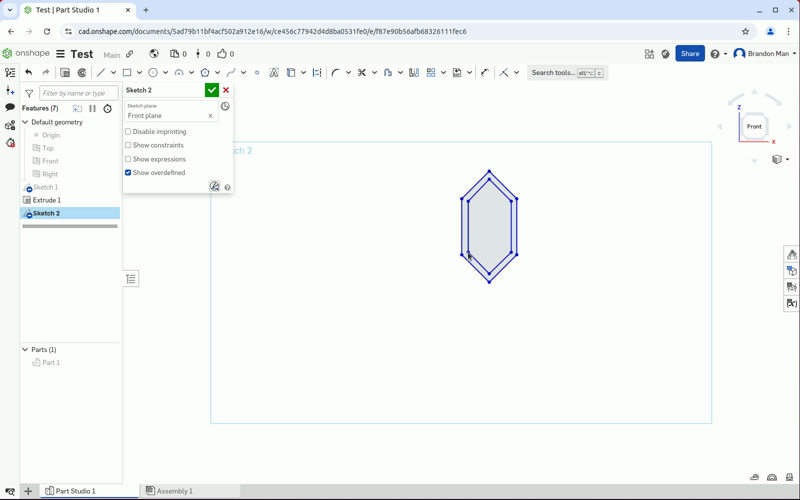
mouse_move(466, 217)
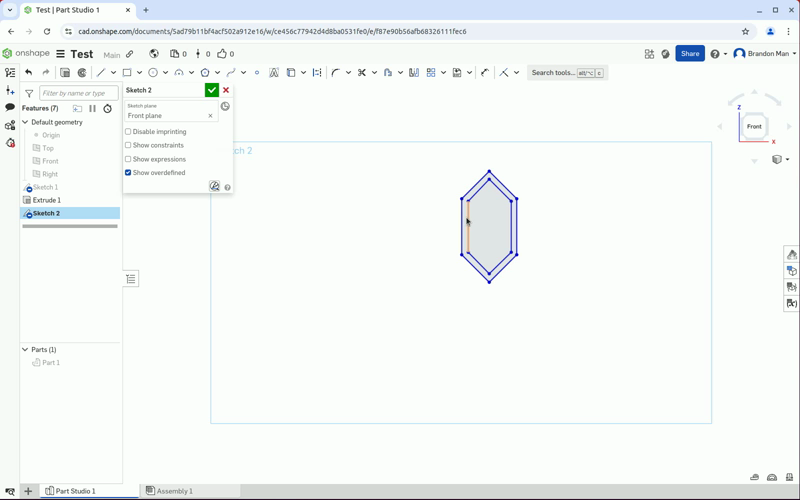
scroll(6)
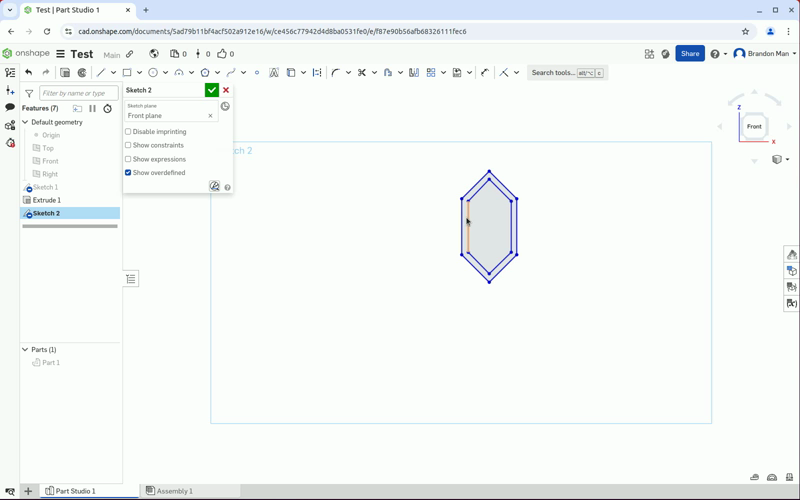
scroll(6)
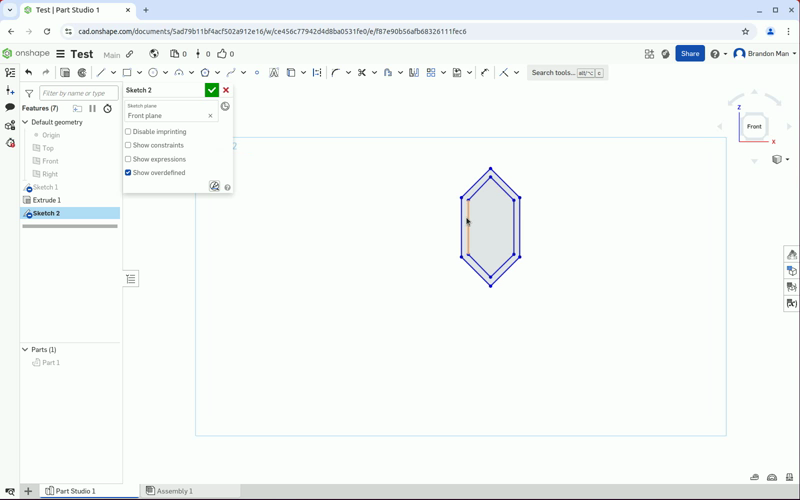
scroll(6)
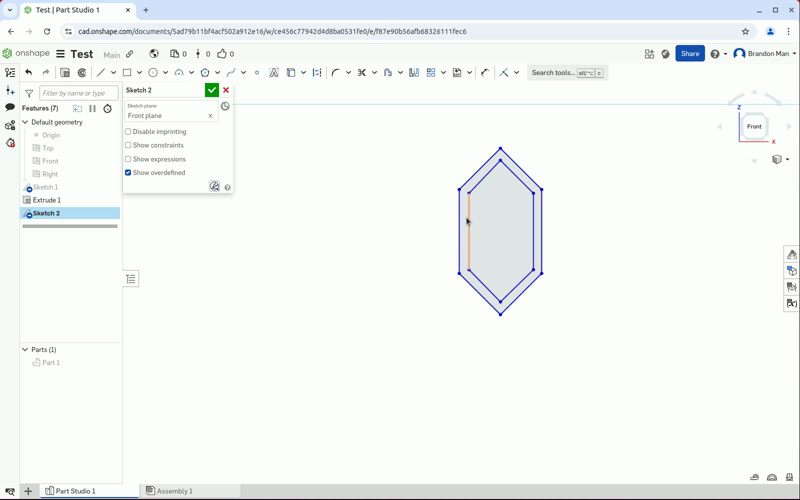
scroll(6)
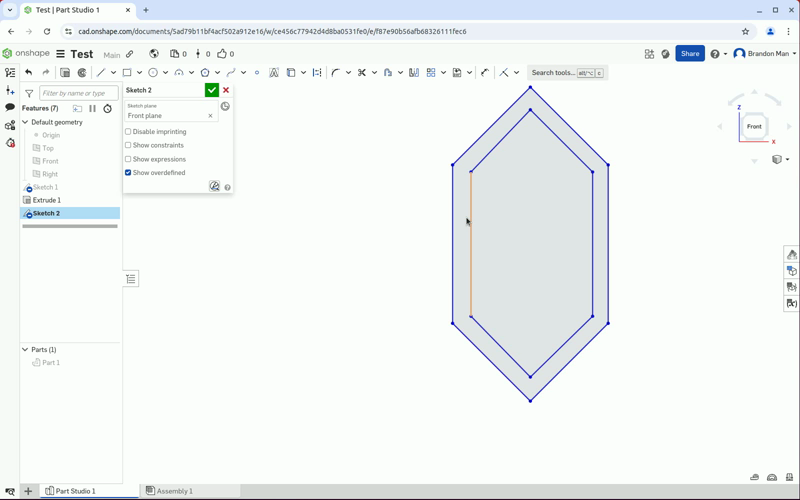
scroll(6)
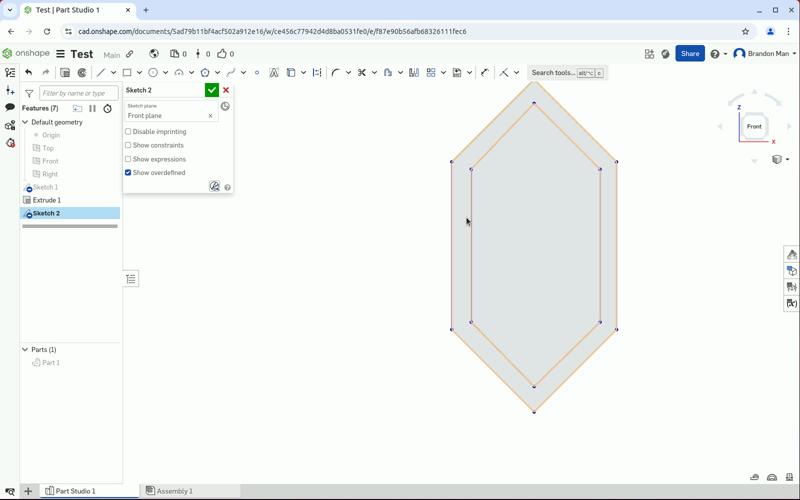
scroll(6)
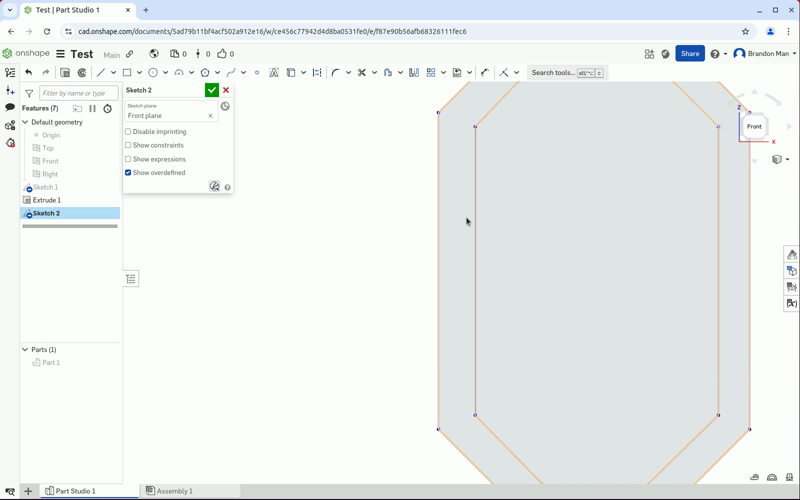
scroll(6)
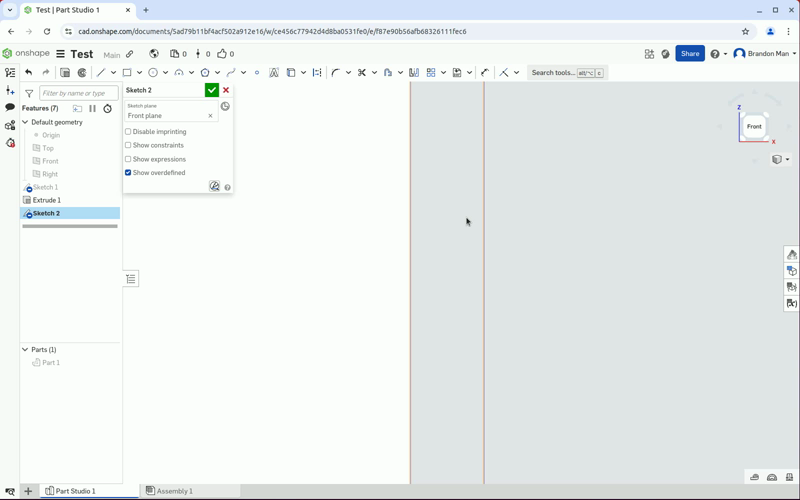
click(466, 217)
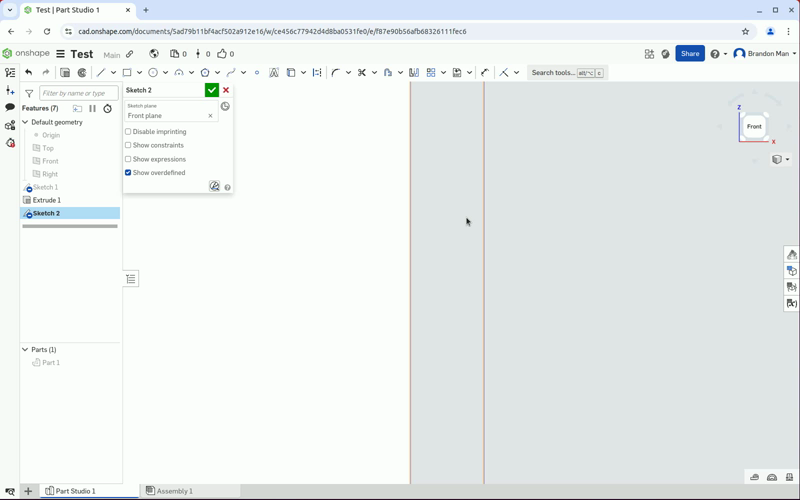
scroll(-6)
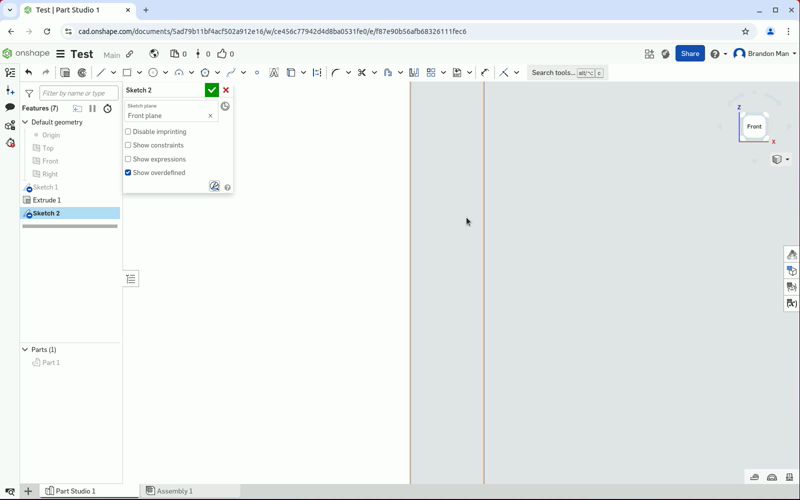
scroll(-6)
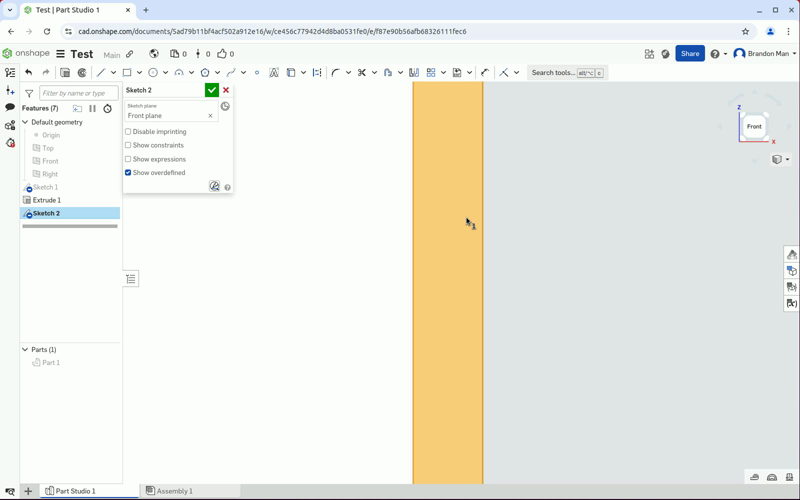
scroll(-6)
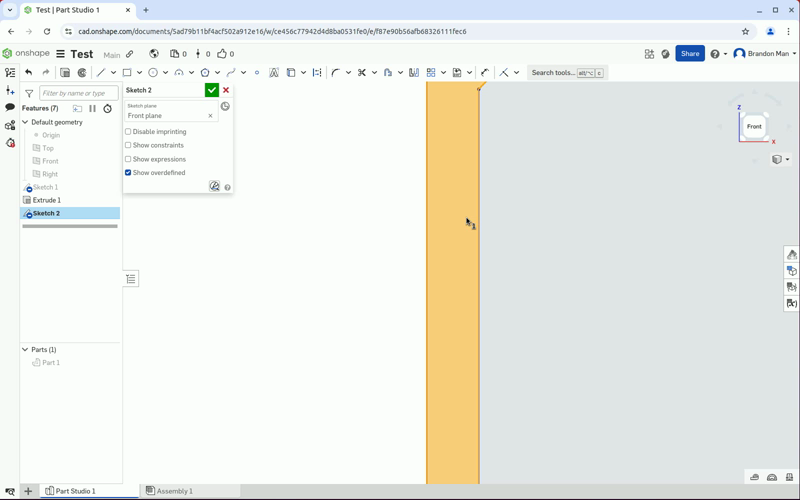
scroll(-6)
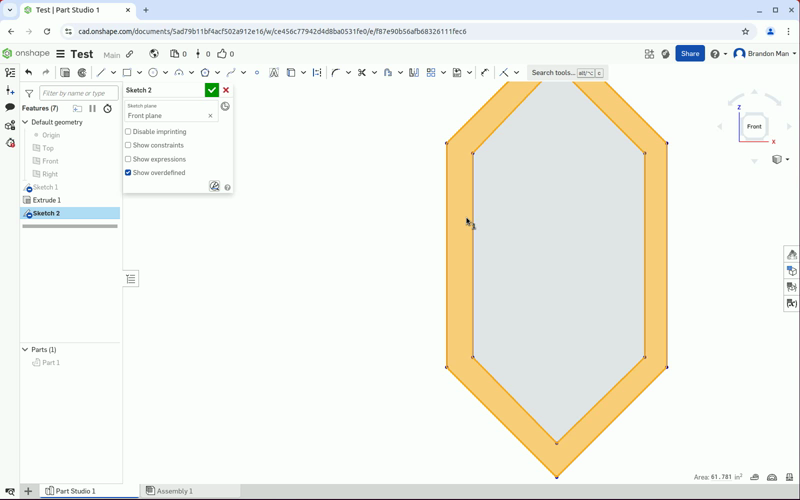
scroll(-6)
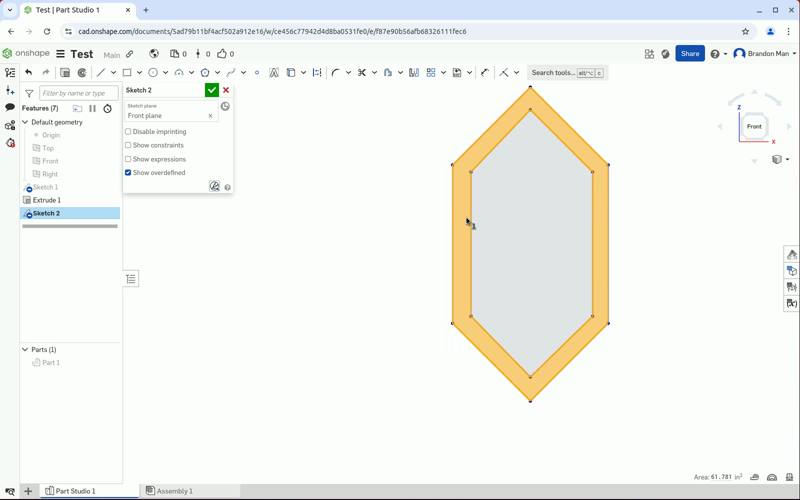
scroll(-6)
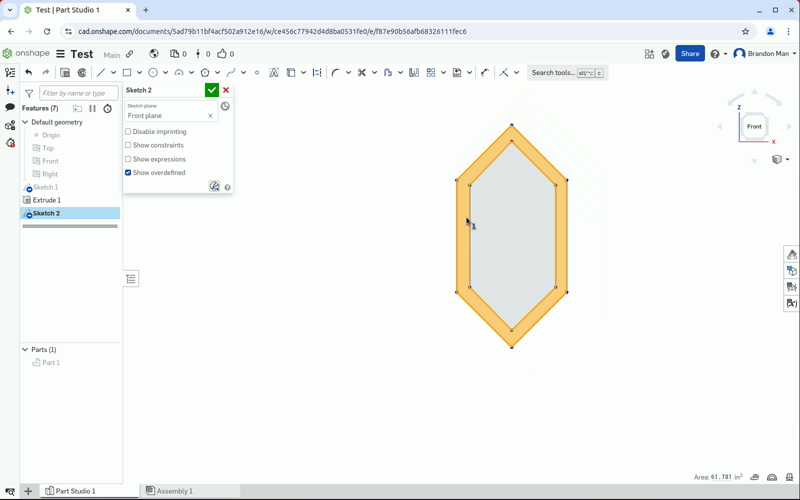
scroll(-6)
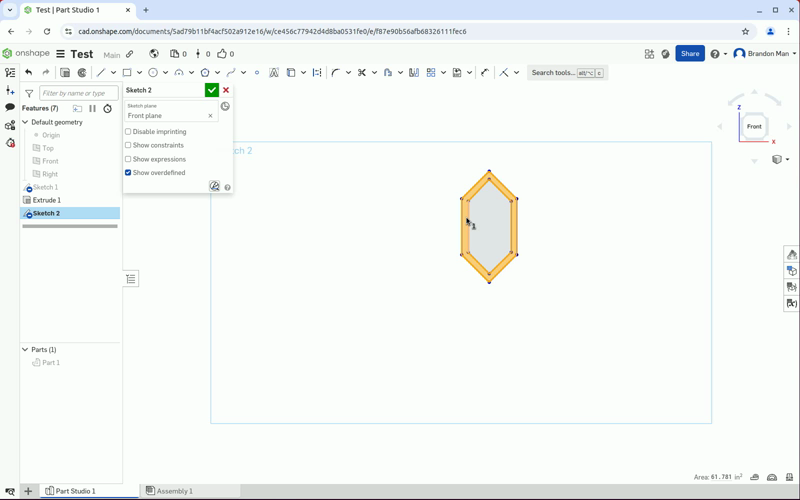
mouse_move(73, 352)
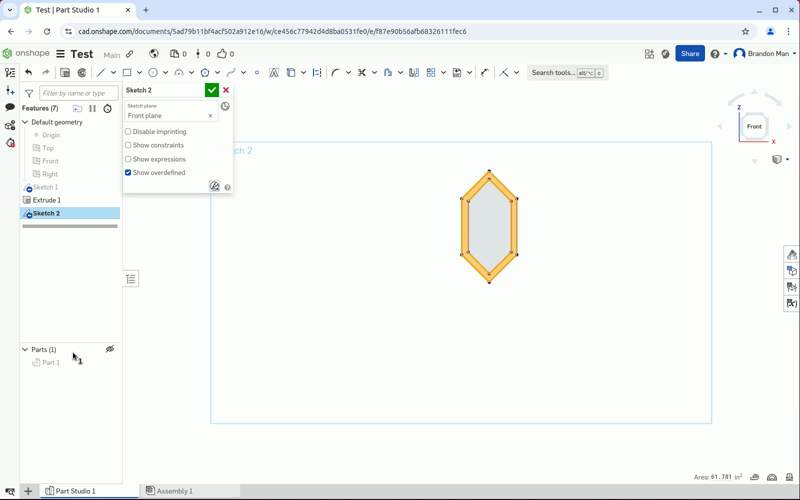
key(shift+y)
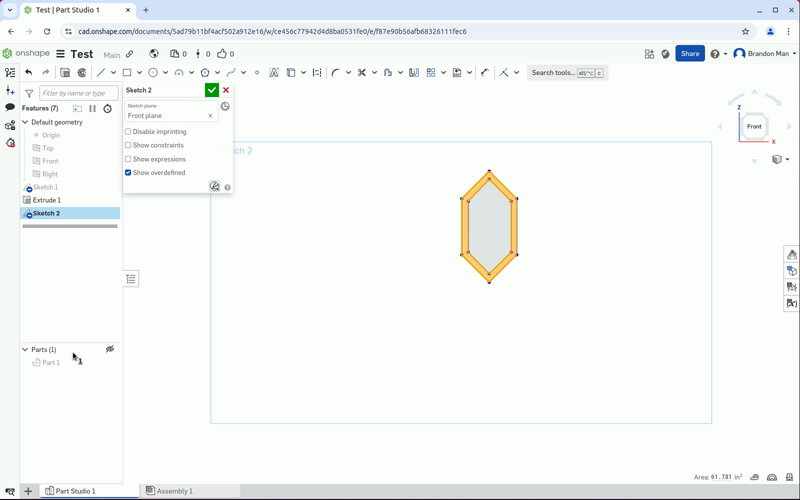
key(shift+e)
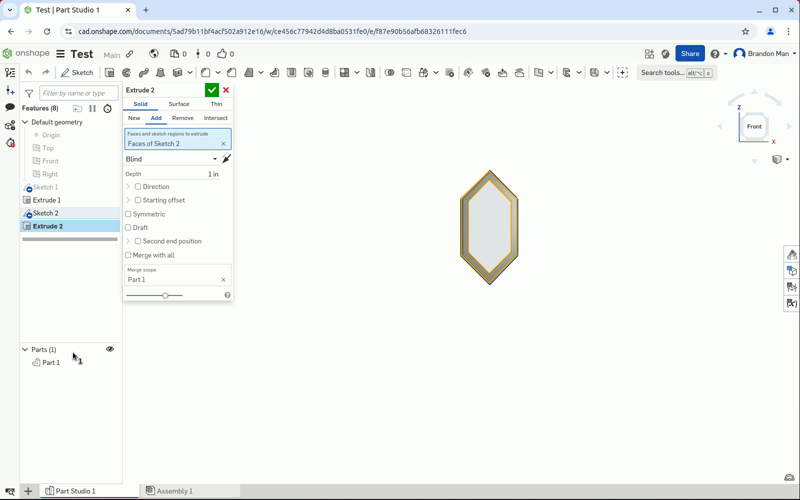
mouse_move(143, 106)
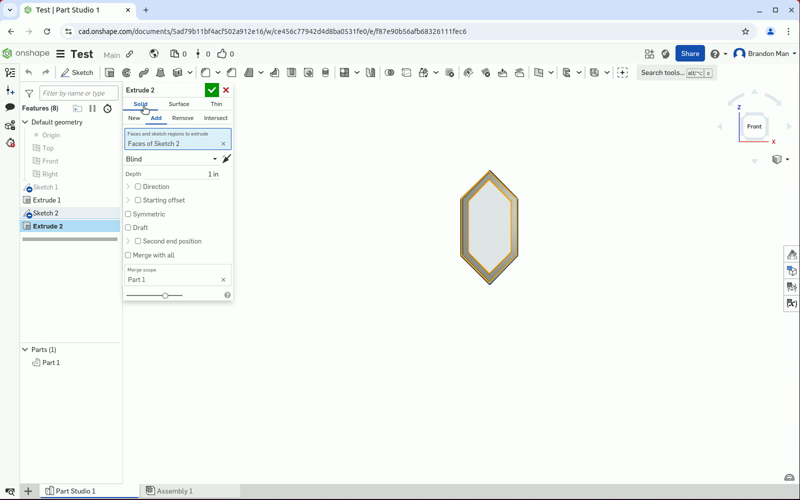
click(143, 106)
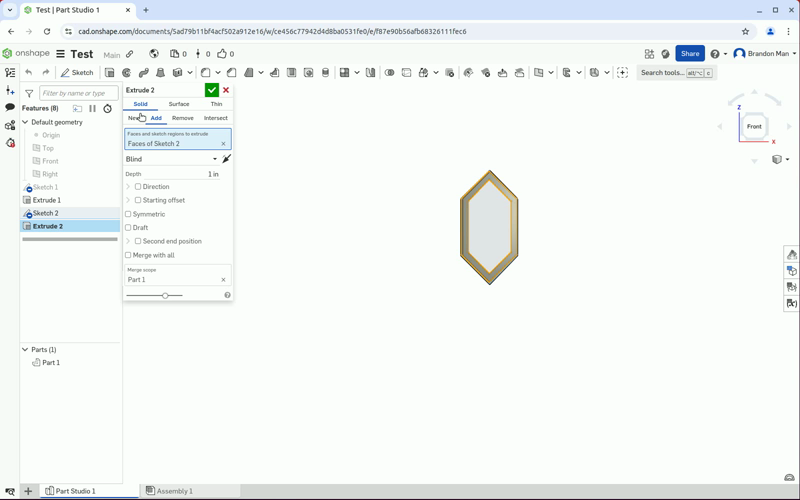
mouse_move(137, 120)
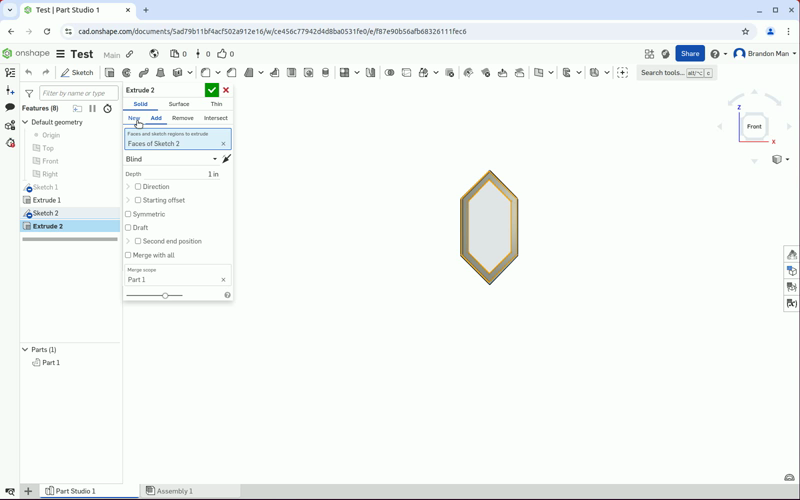
click(137, 120)
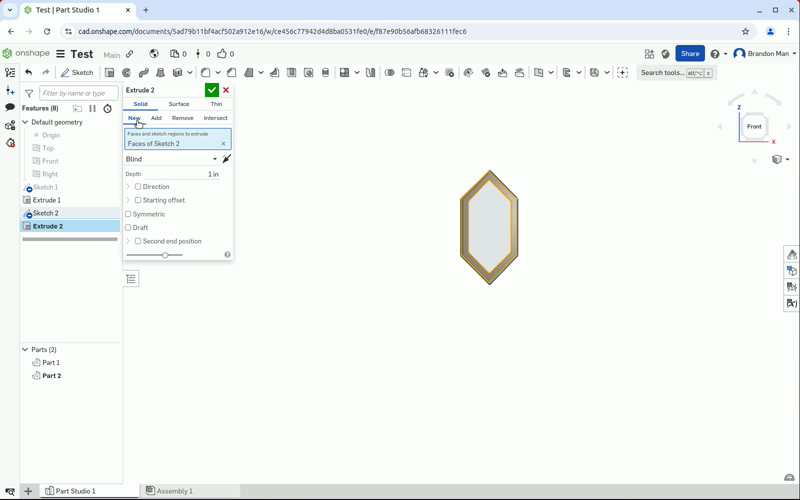
key(tab, 4)
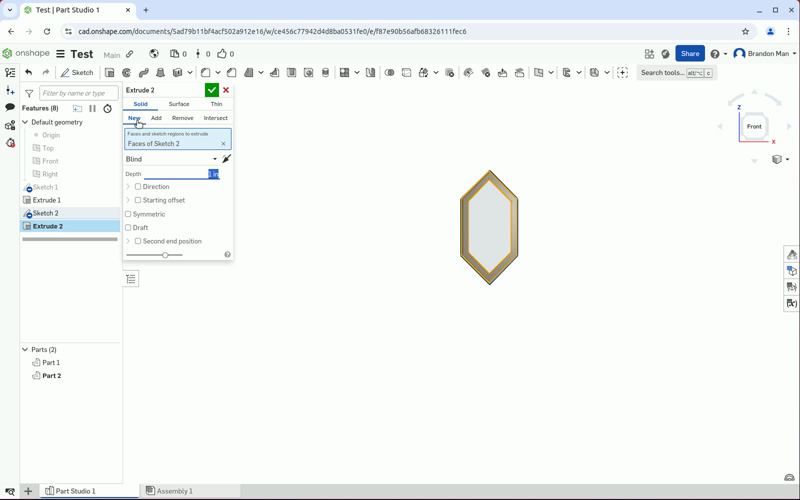
text(14.683)
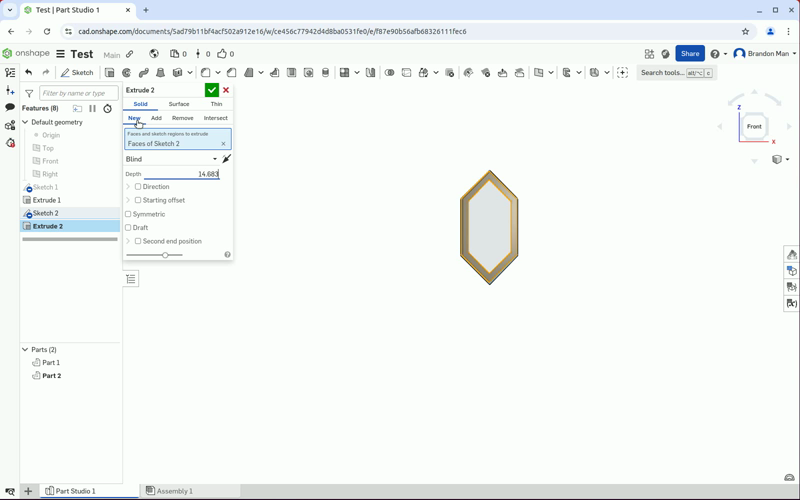
key(enter)
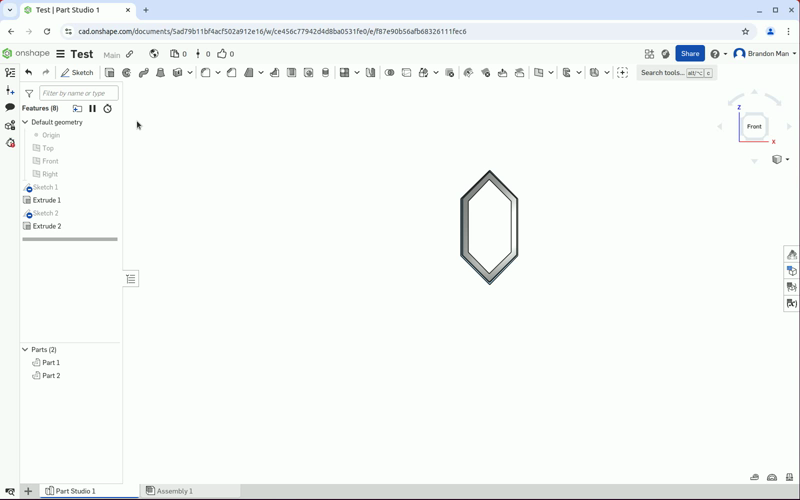
key(shift+h)
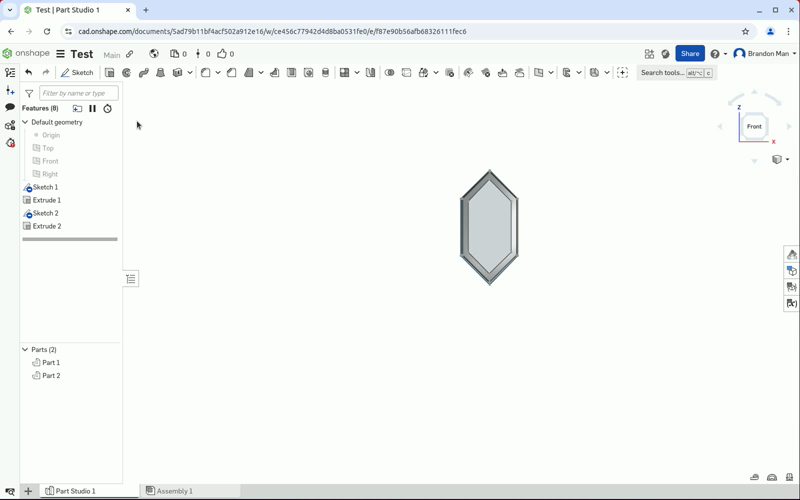
key(shift+h)
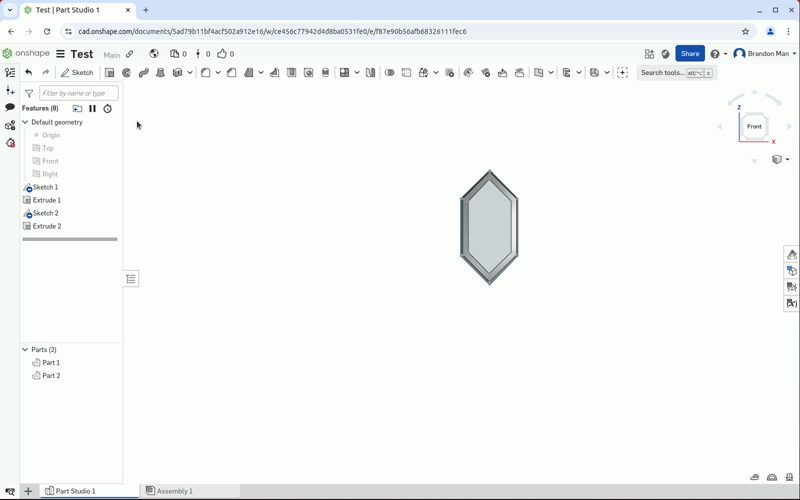
key(shift+7)
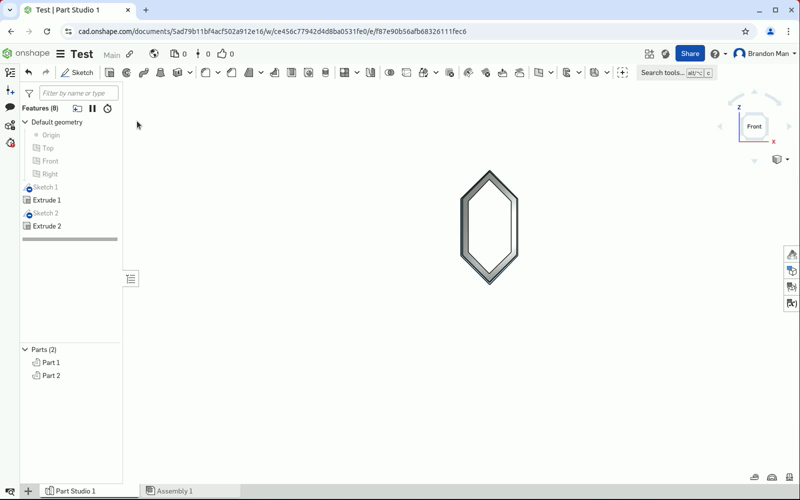
key(left, 2)
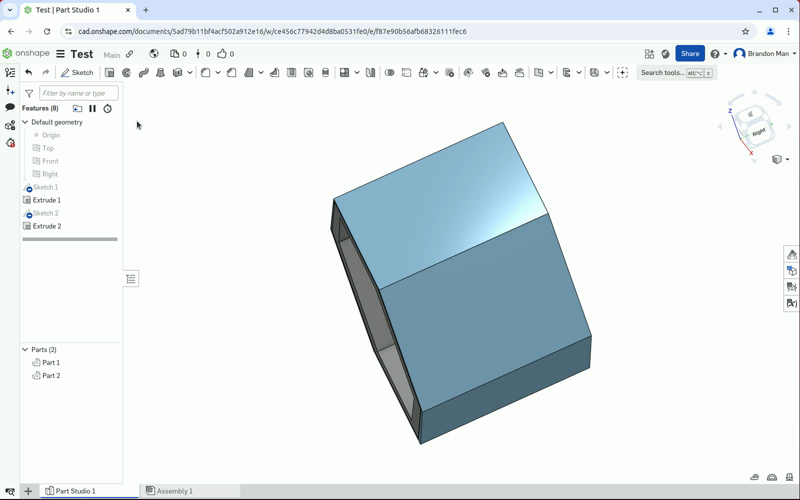
key(down, 2)
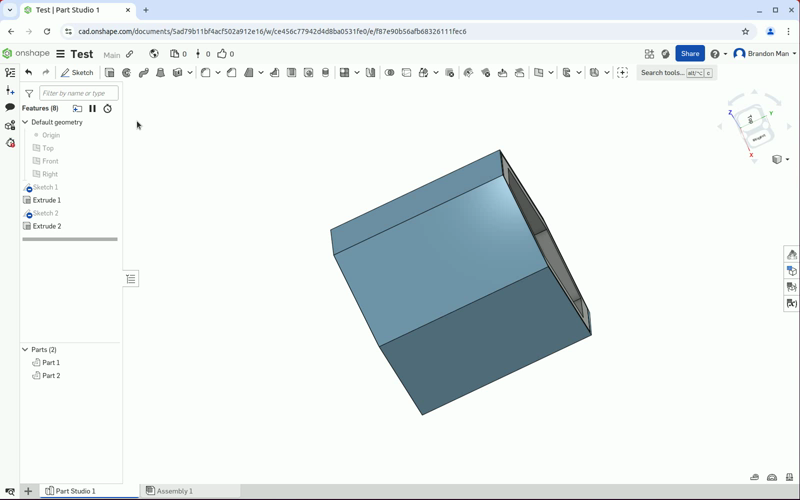
key(up, 2)
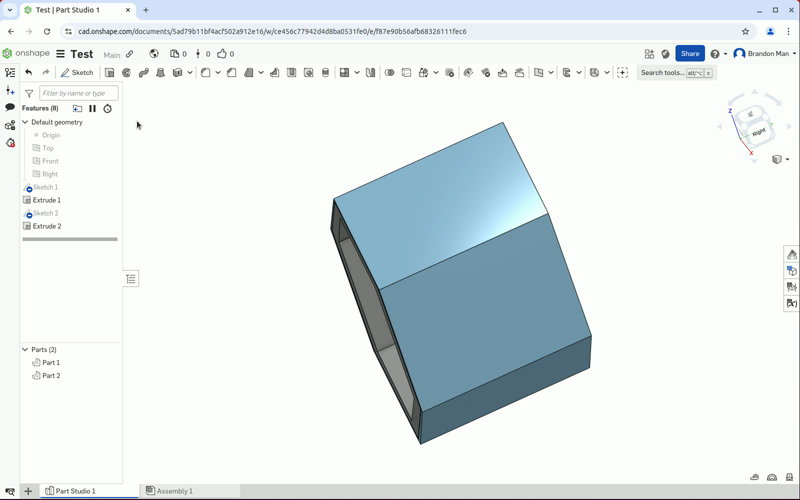
key(right, 2)
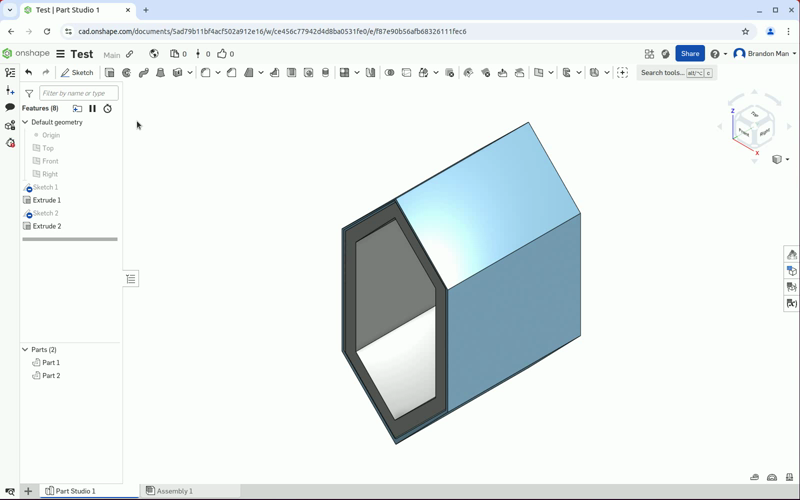
mouse_move(73, 189)
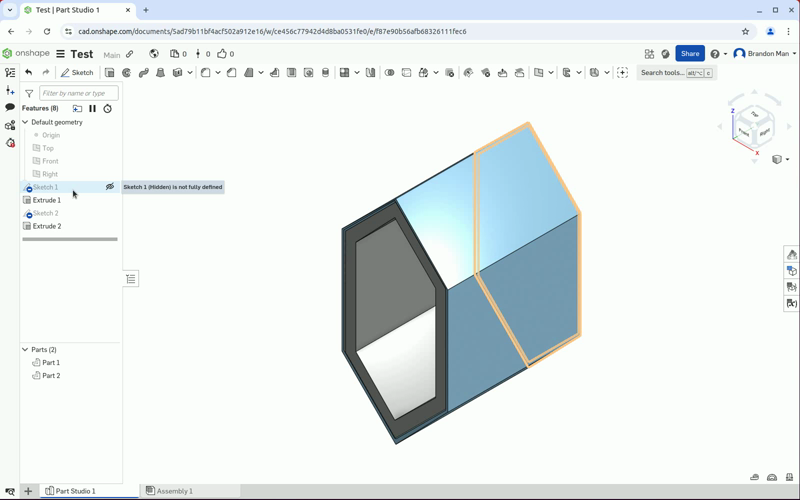
click(73, 189)